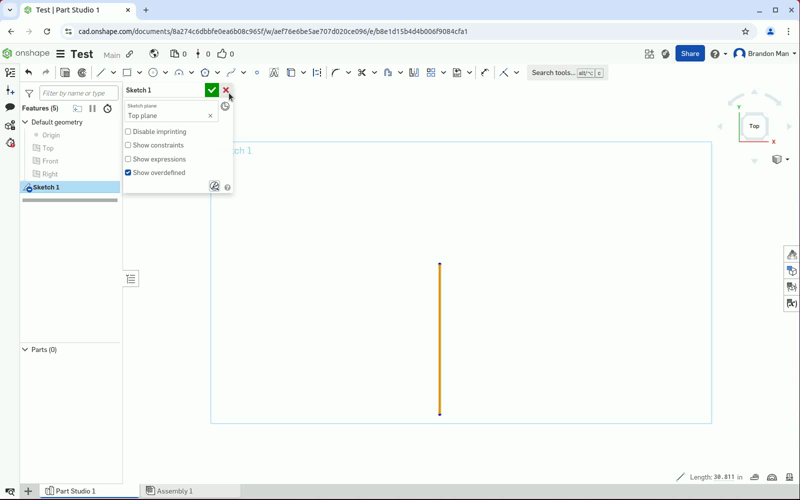
key(shift+h)
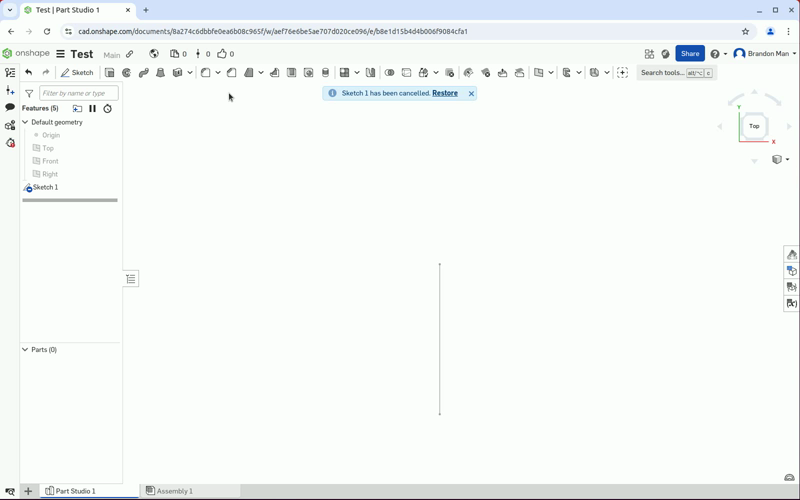
mouse_move(73, 352)
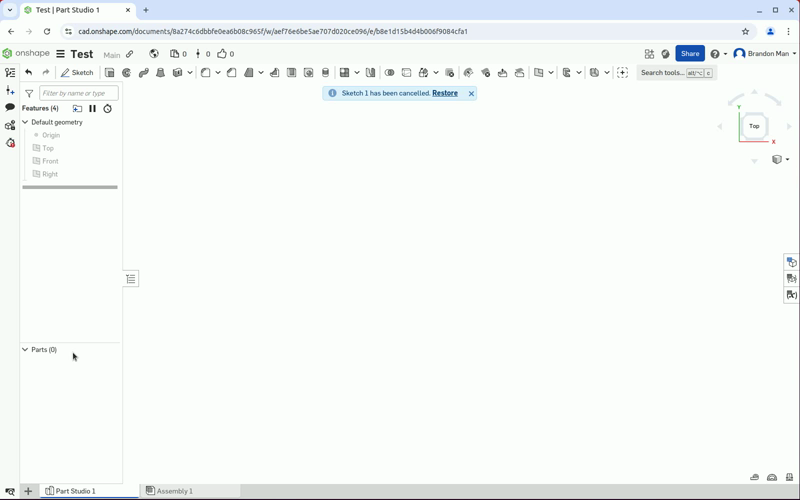
key(y)
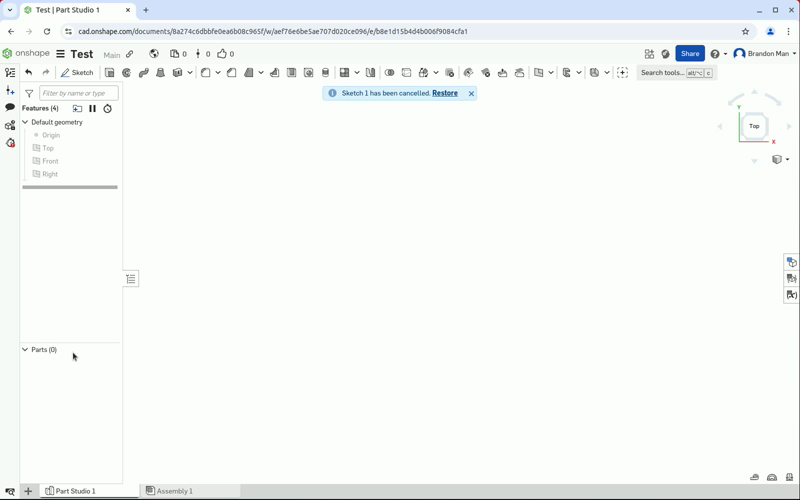
key(shift+p)
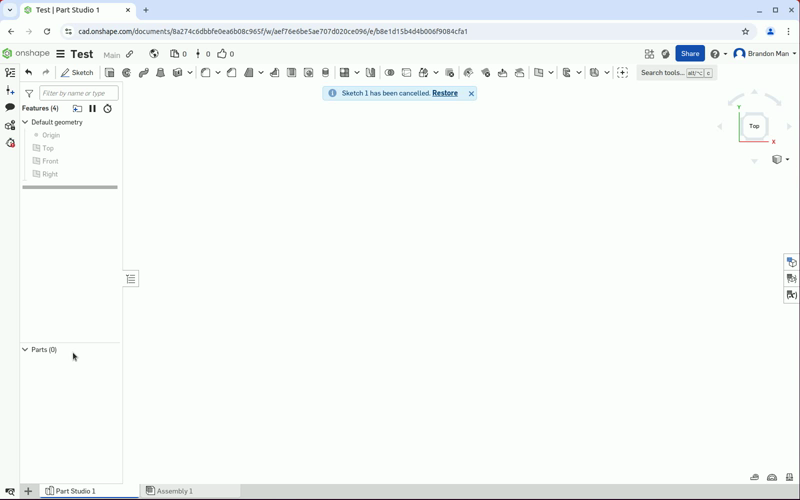
key(space)
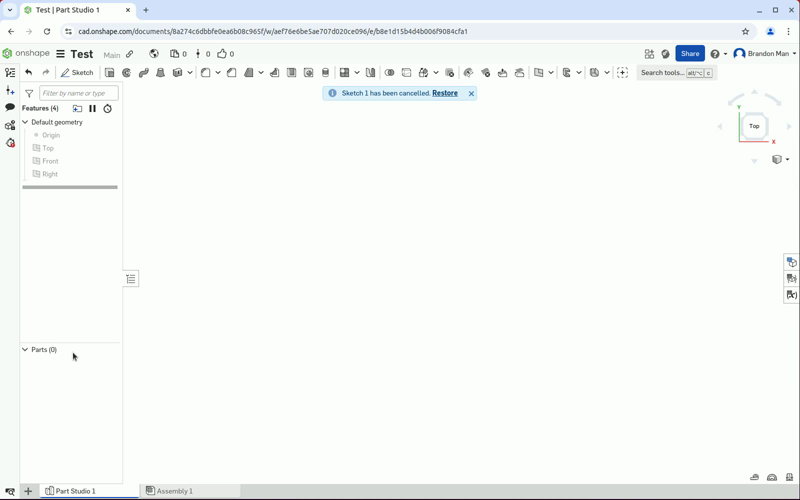
key_down(shift)
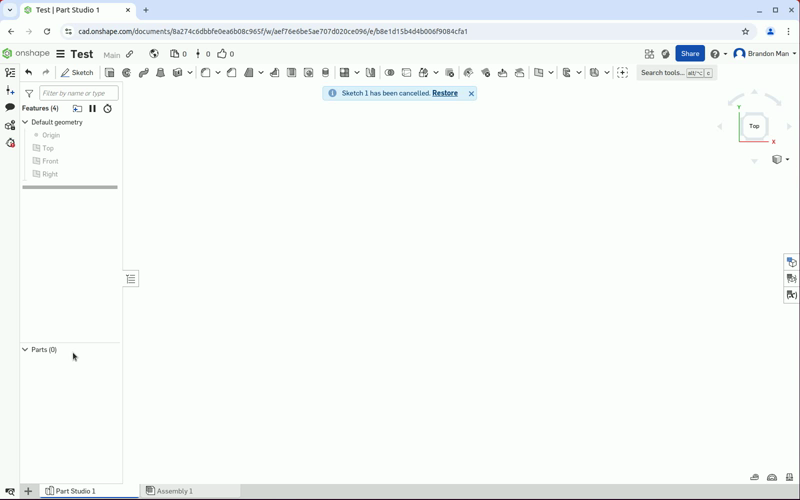
key(up)
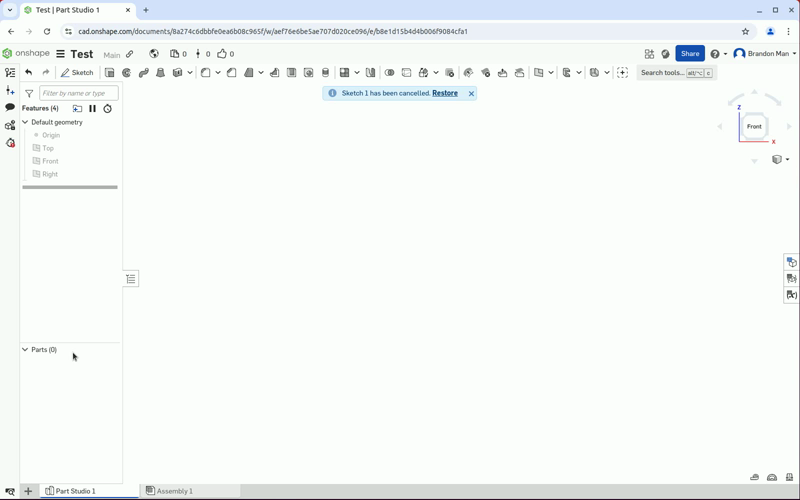
key_up(shift)
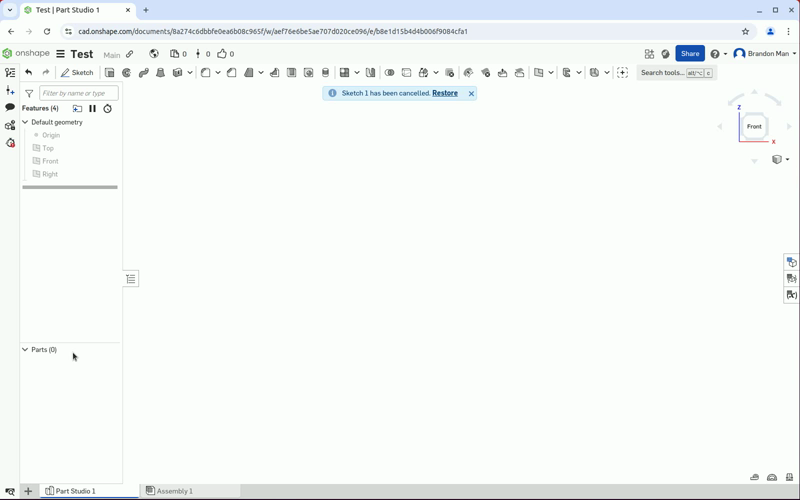
mouse_move(73, 352)
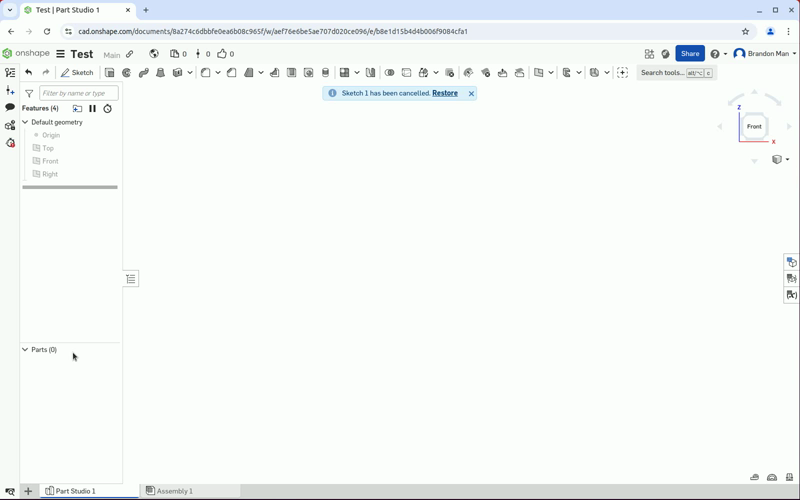
key(shift+y)
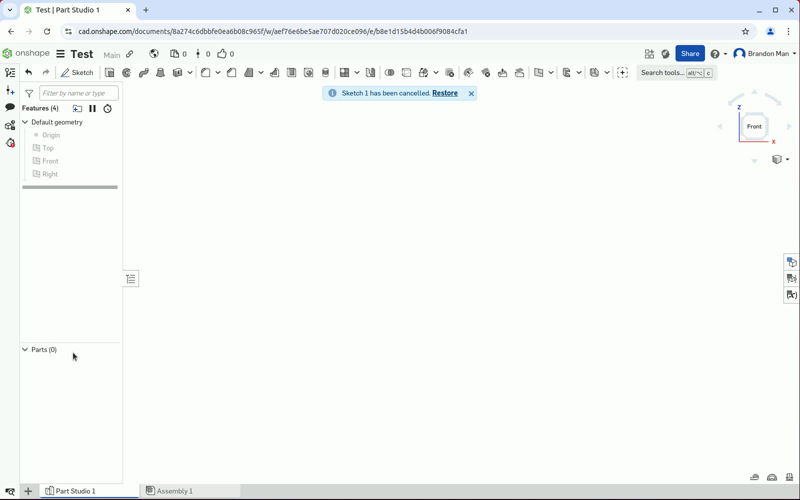
key(shift+s)
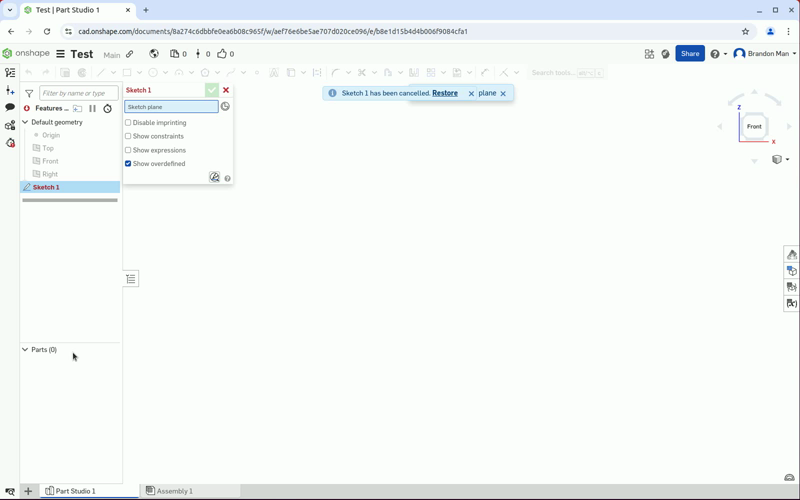
mouse_move(73, 163)
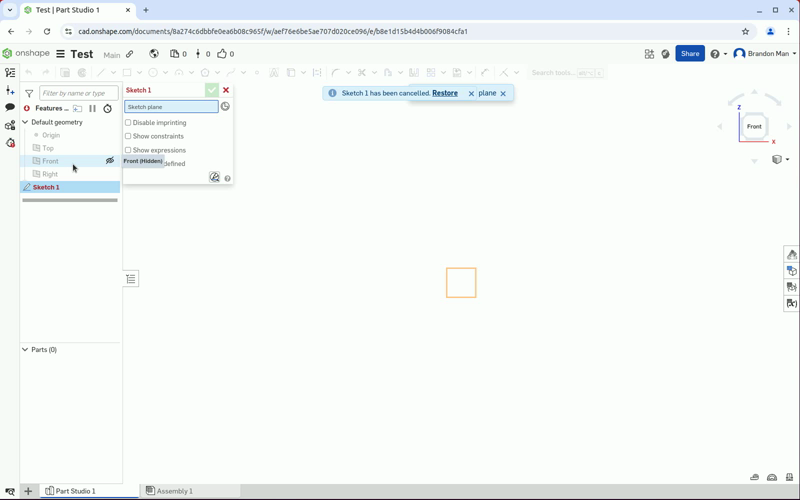
click(73, 163)
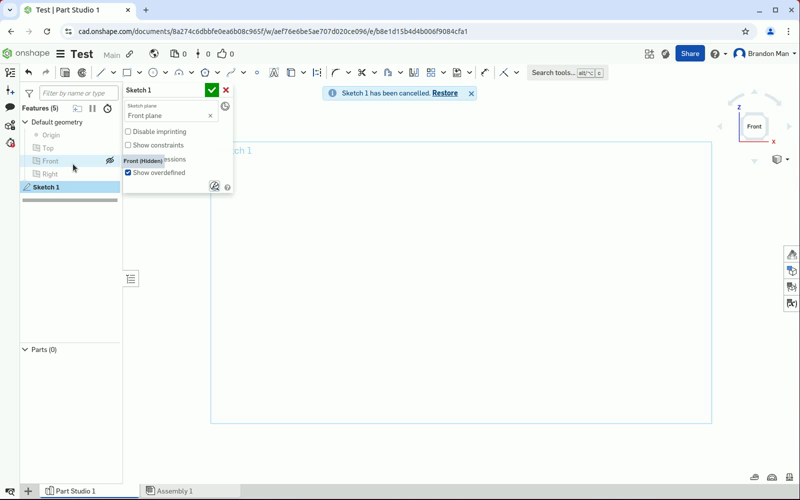
mouse_move(73, 352)
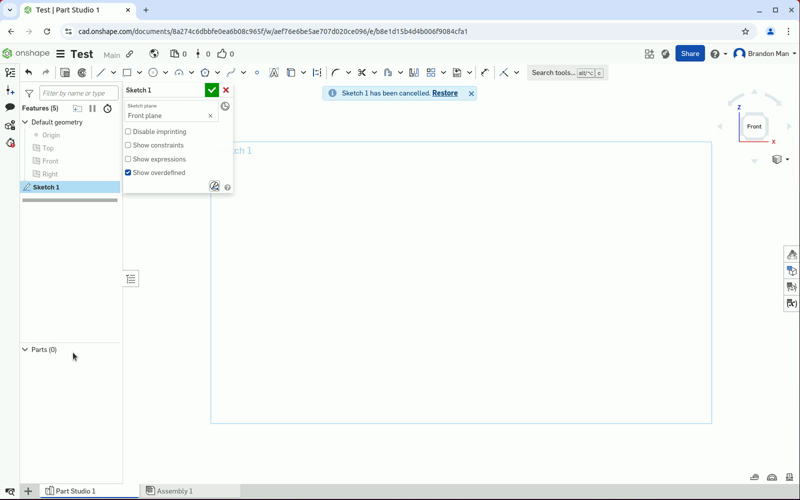
key(y)
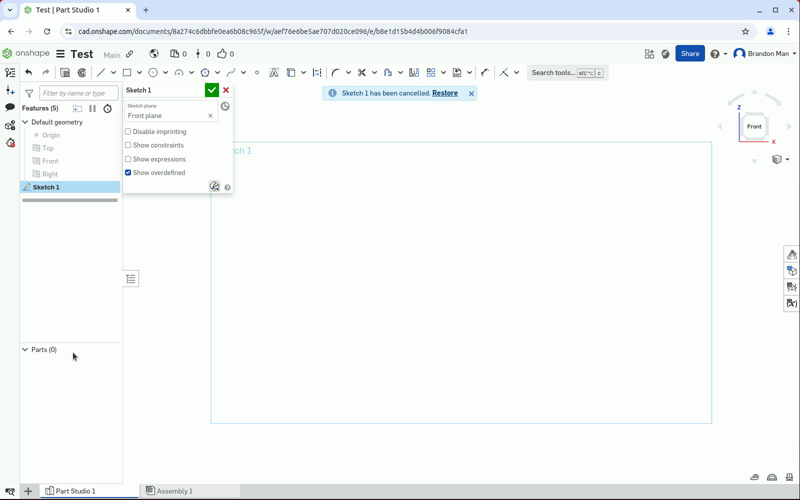
key(l)
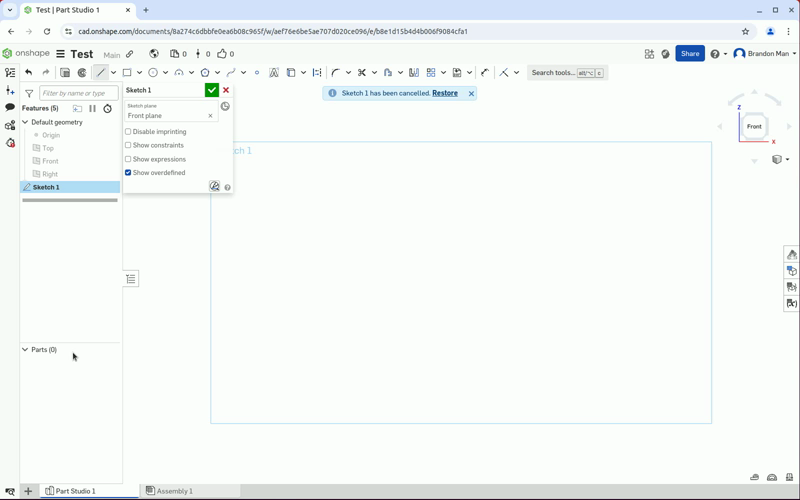
key_down(shift)
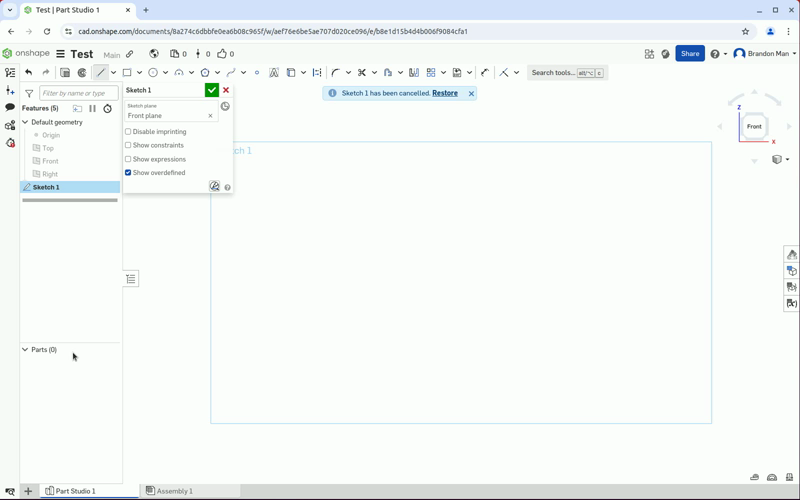
mouse_move(357, 324)
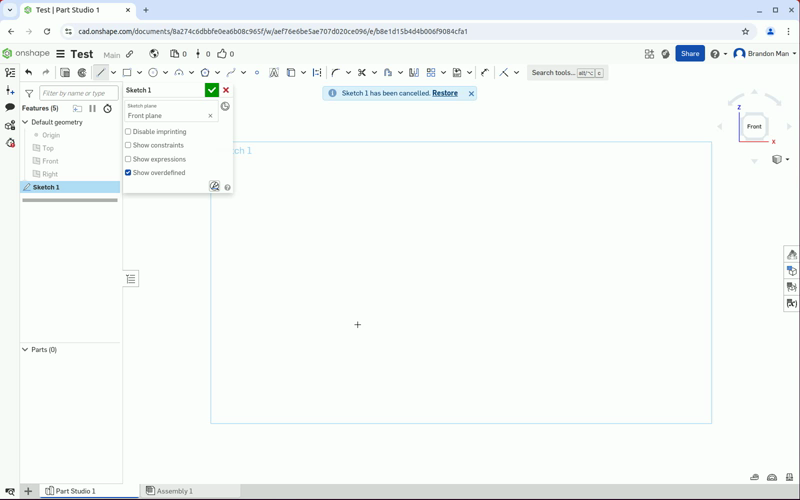
click(357, 324)
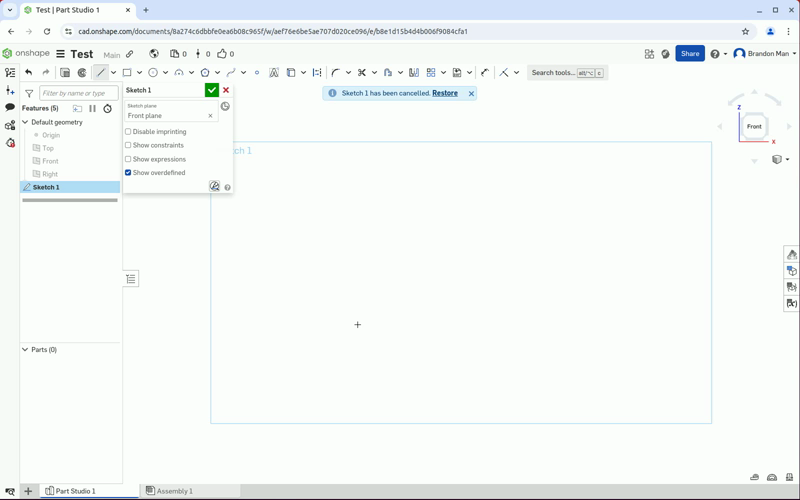
key_up(shift)
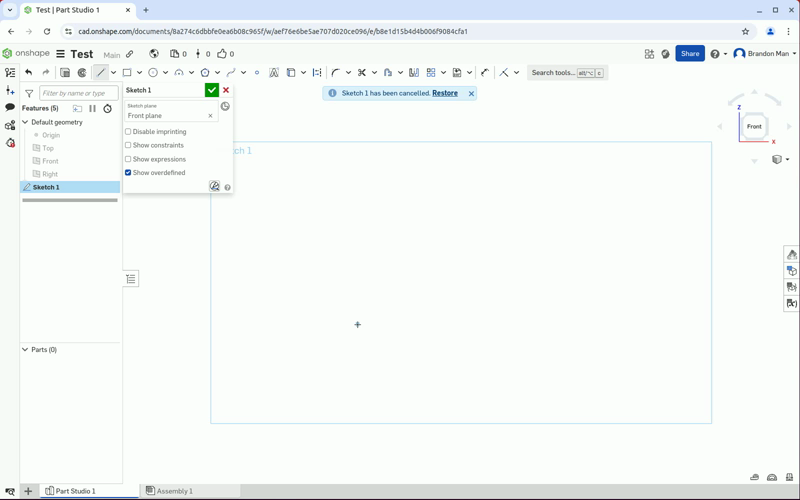
key_down(shift)
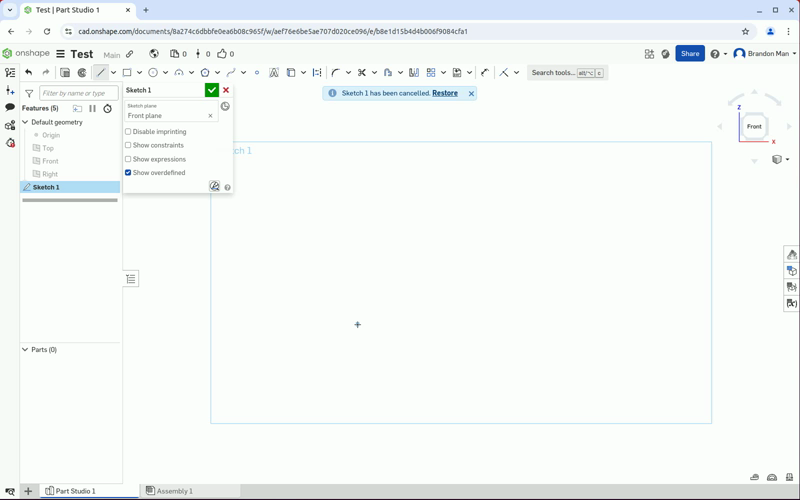
mouse_move(562, 324)
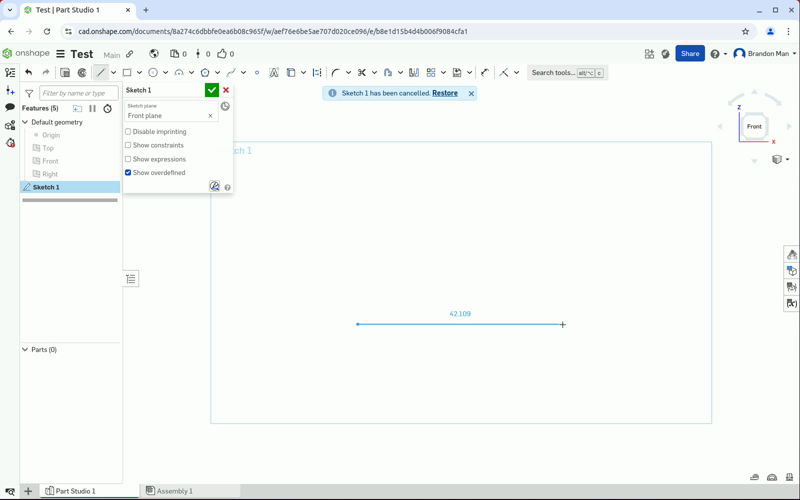
click(562, 324)
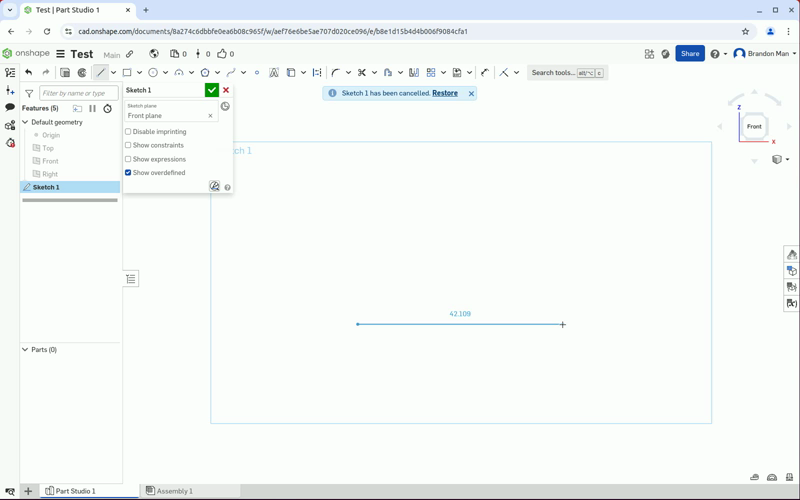
key_up(shift)
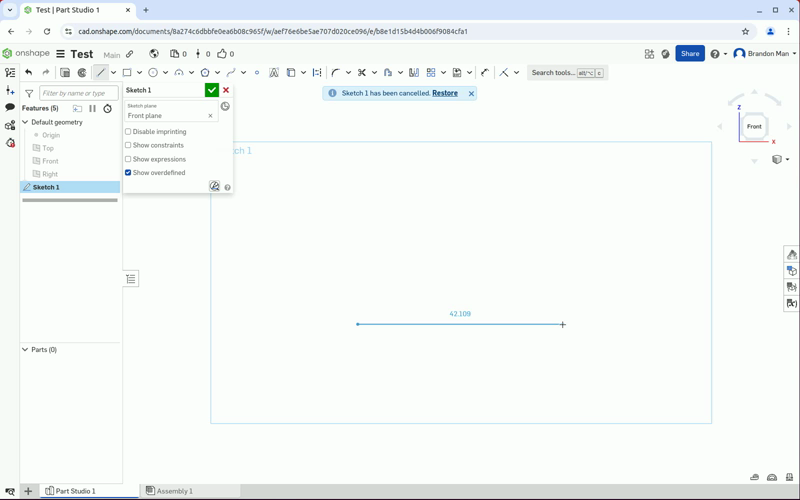
key_down(shift)
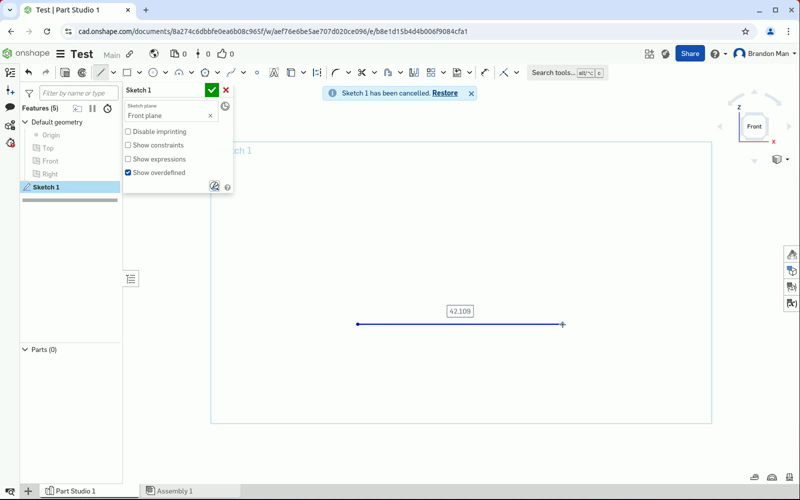
mouse_move(562, 241)
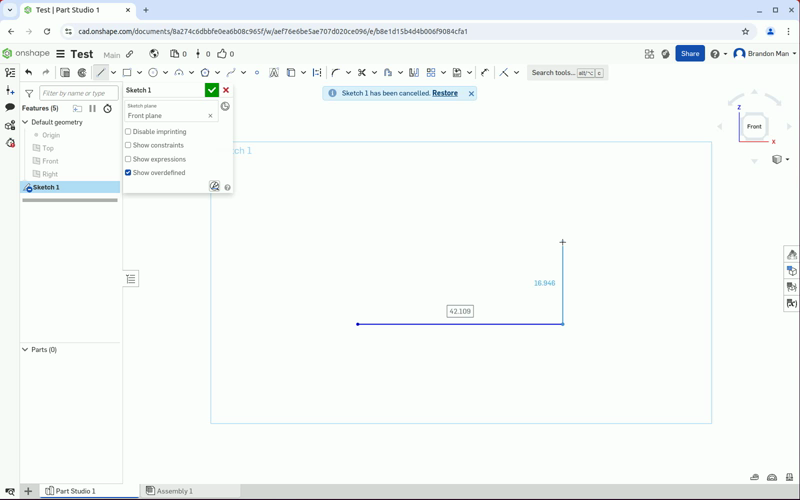
click(562, 241)
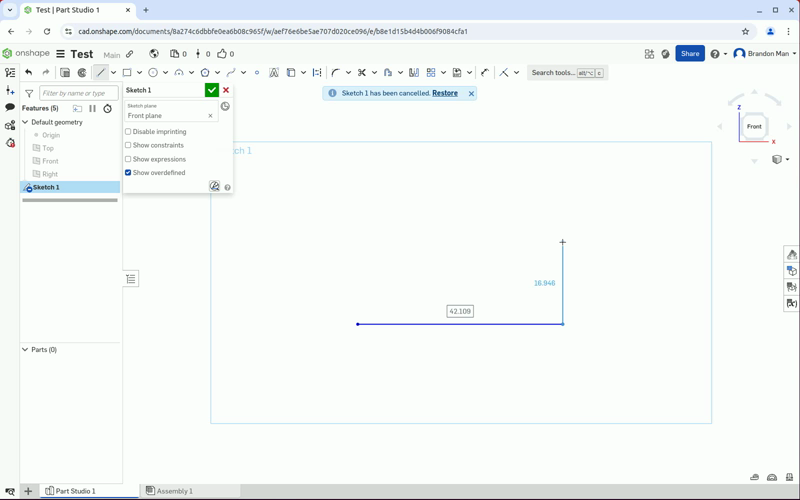
key_up(shift)
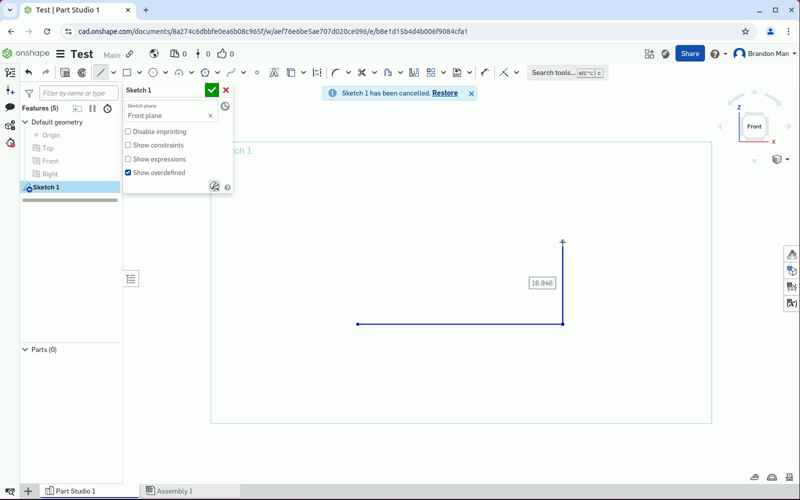
key_down(shift)
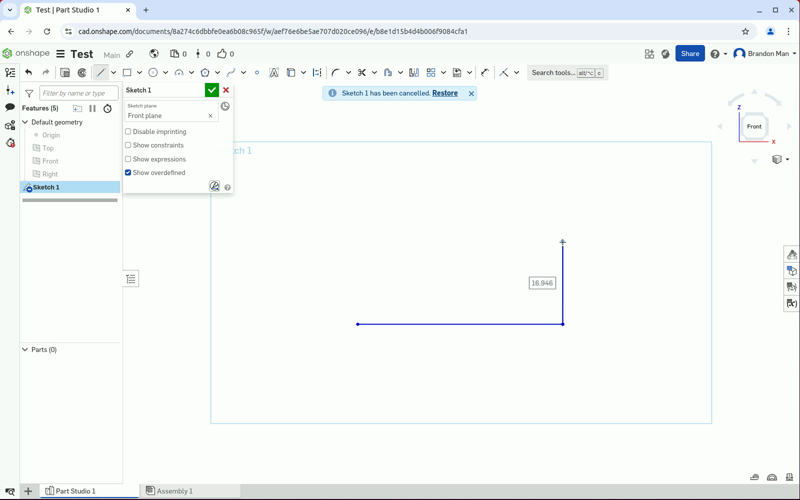
mouse_move(357, 241)
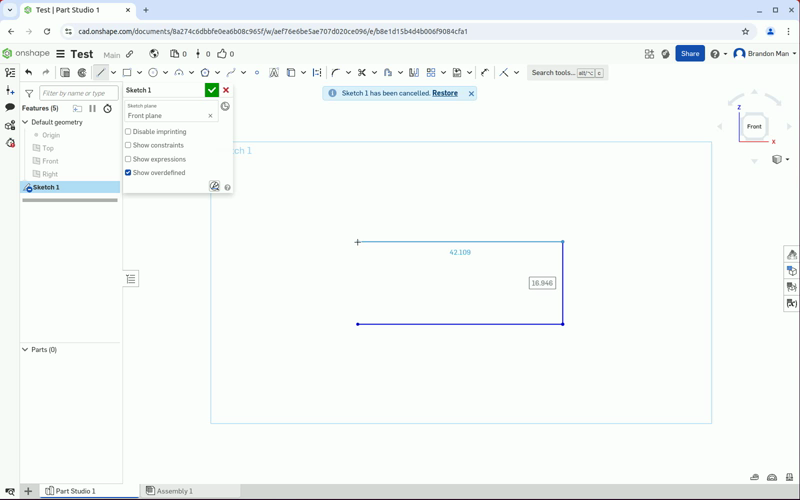
click(357, 241)
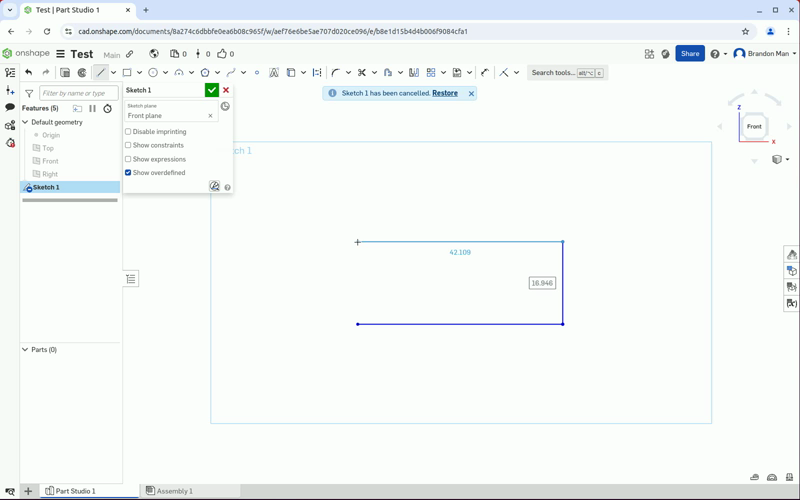
key_up(shift)
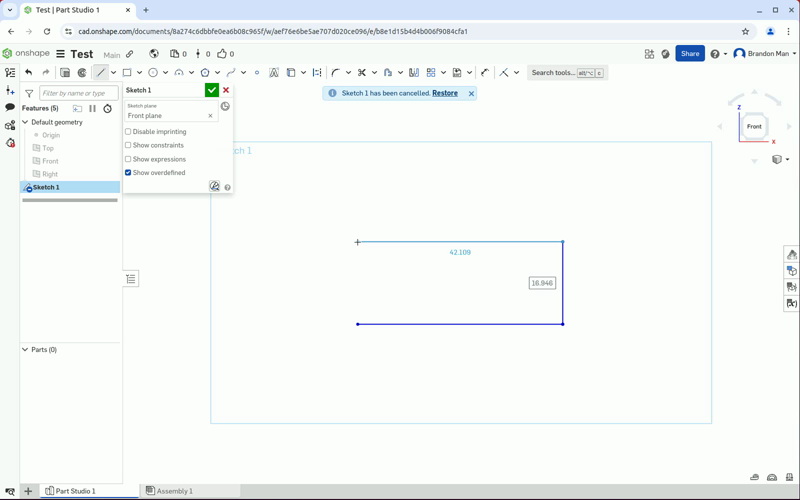
key_down(shift)
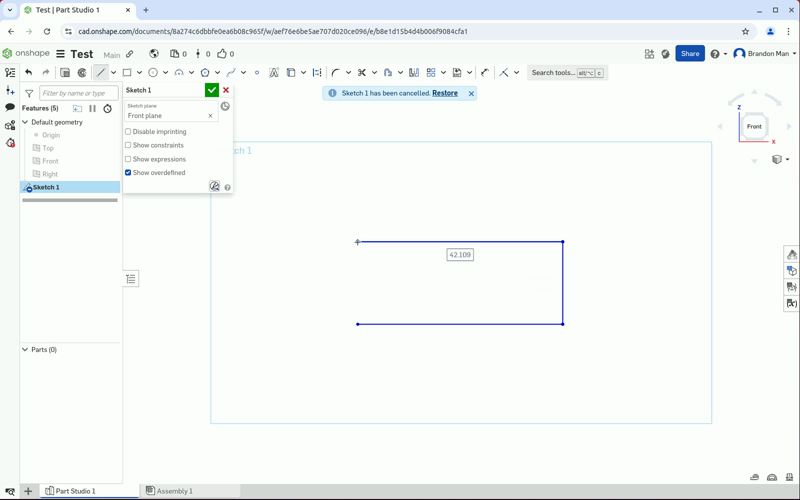
mouse_move(357, 324)
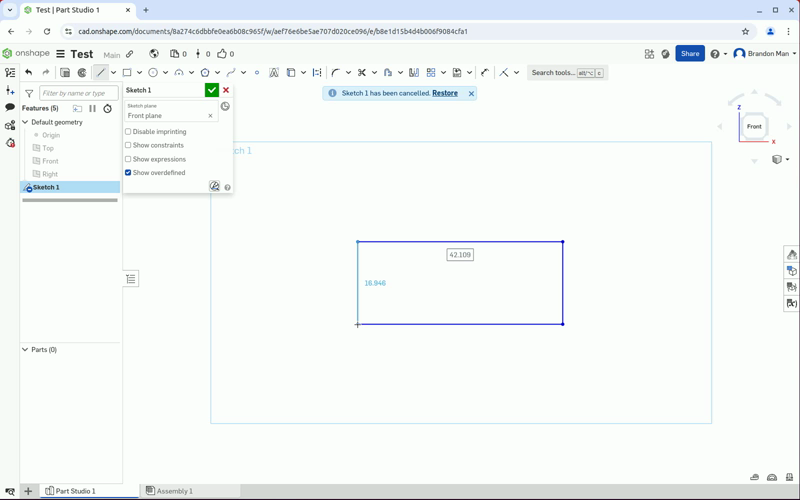
key_up(shift)
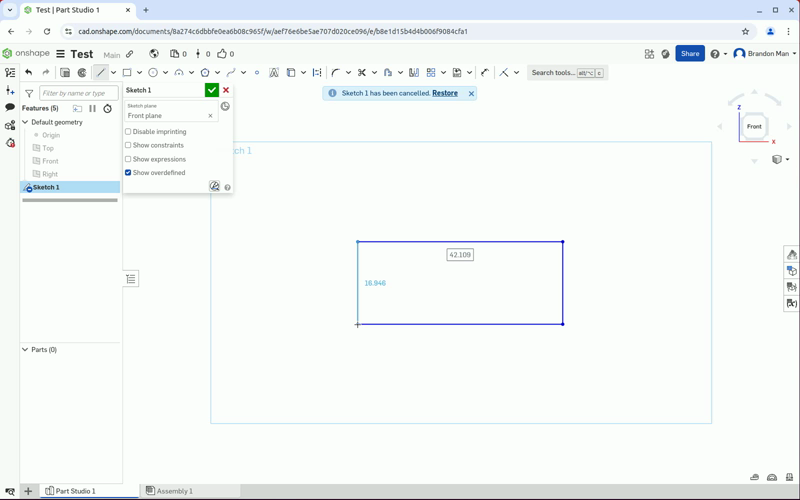
click(357, 324)
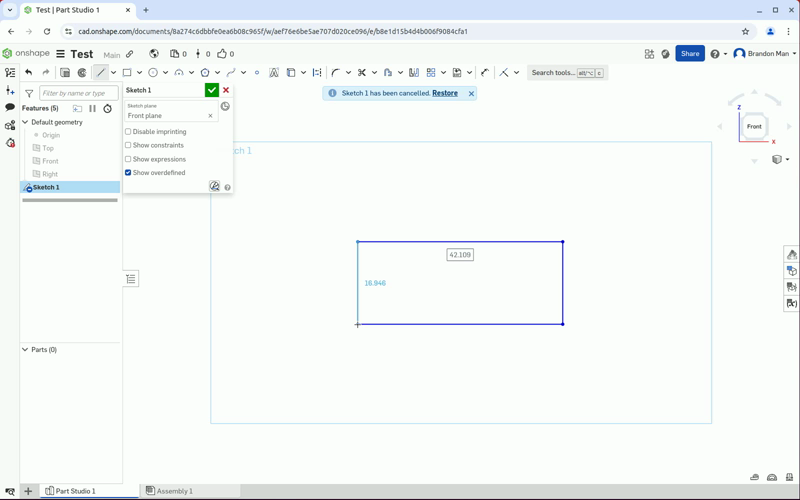
key(esc)
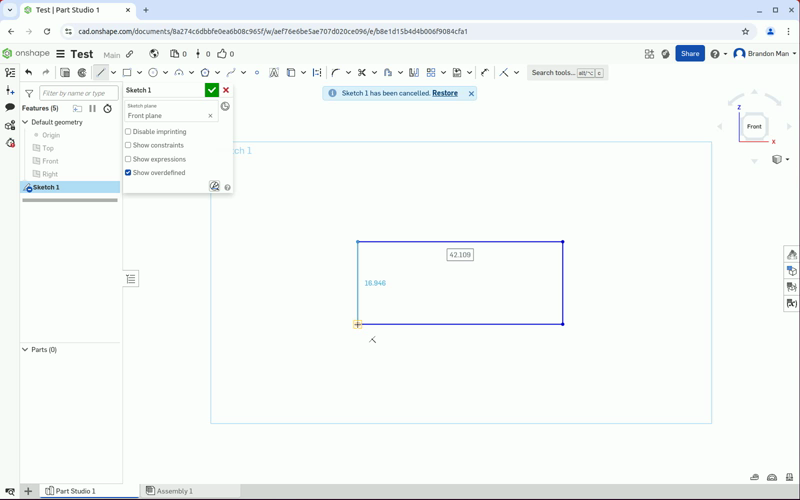
mouse_move(537, 264)
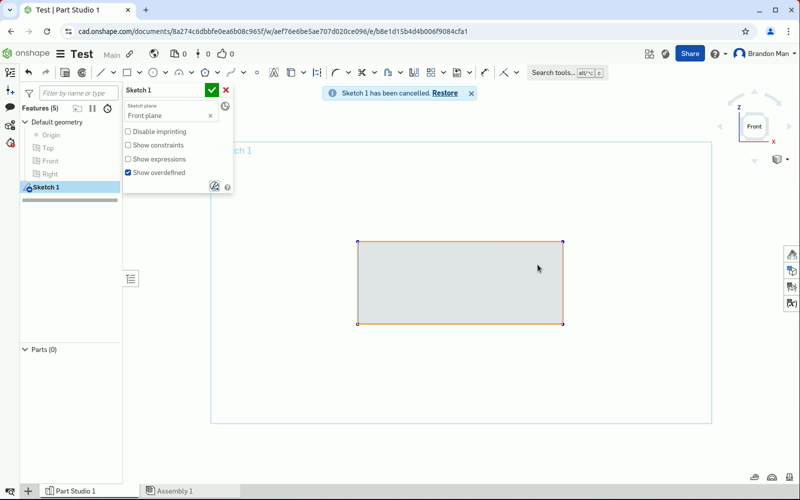
click(537, 264)
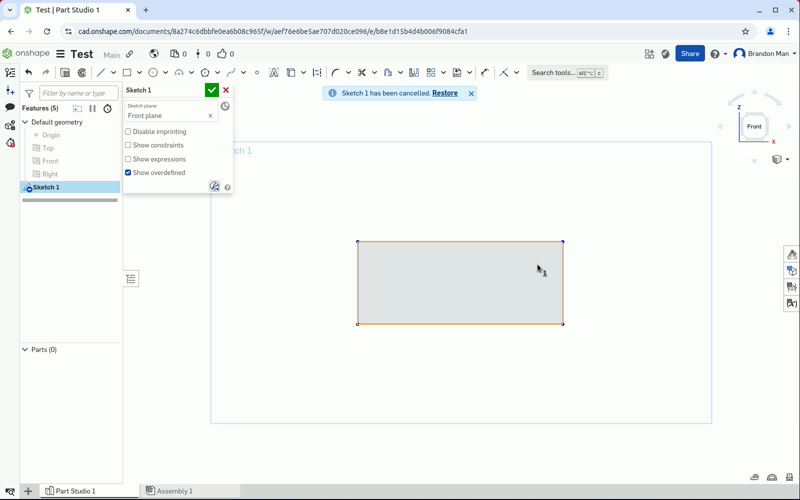
mouse_move(73, 352)
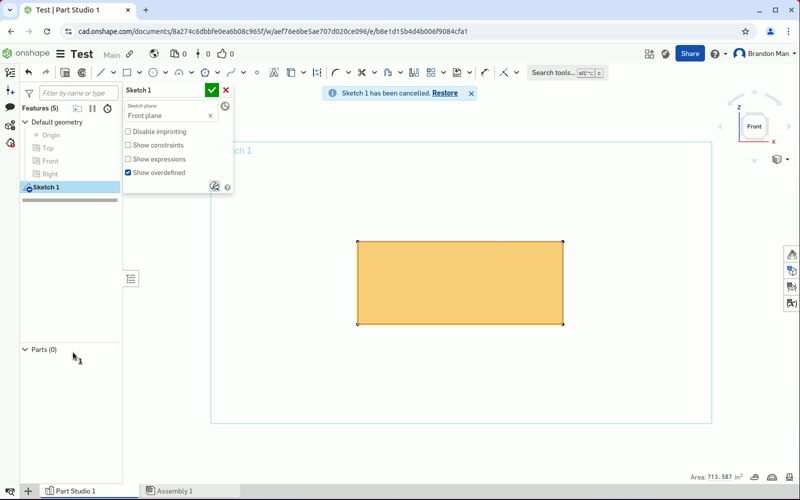
key(shift+y)
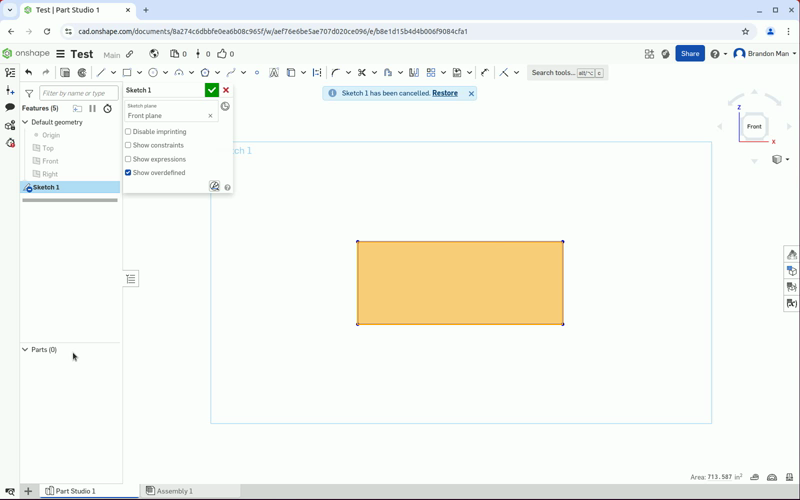
key(shift+e)
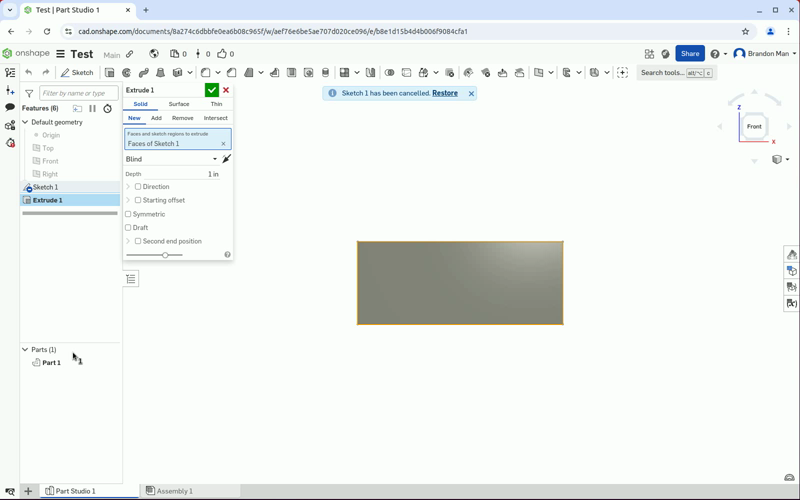
mouse_move(143, 106)
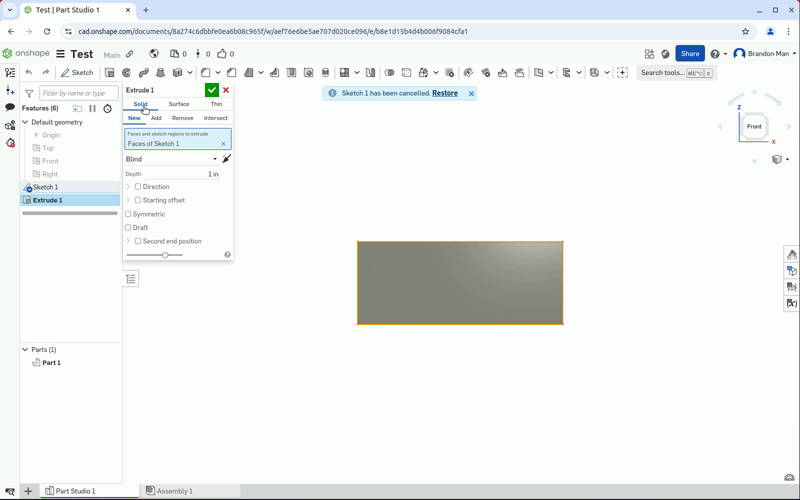
click(143, 106)
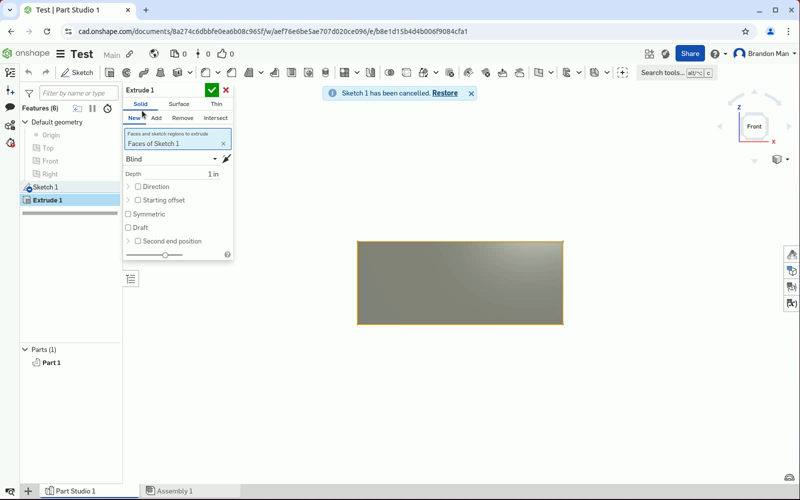
mouse_move(137, 120)
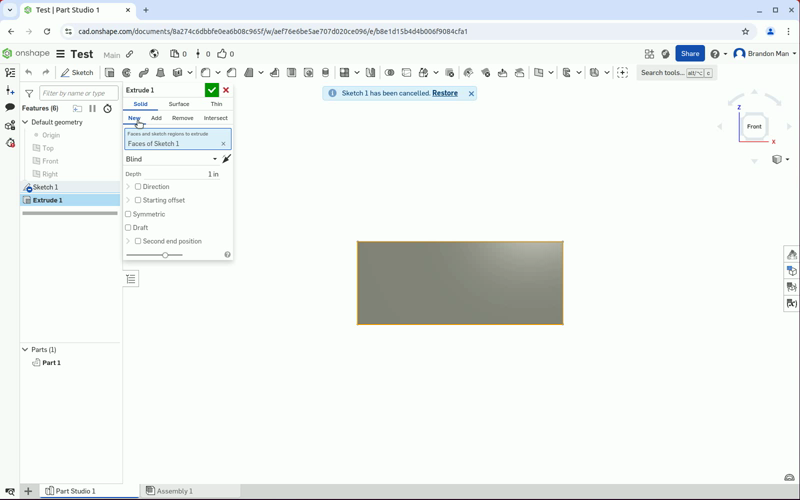
click(137, 120)
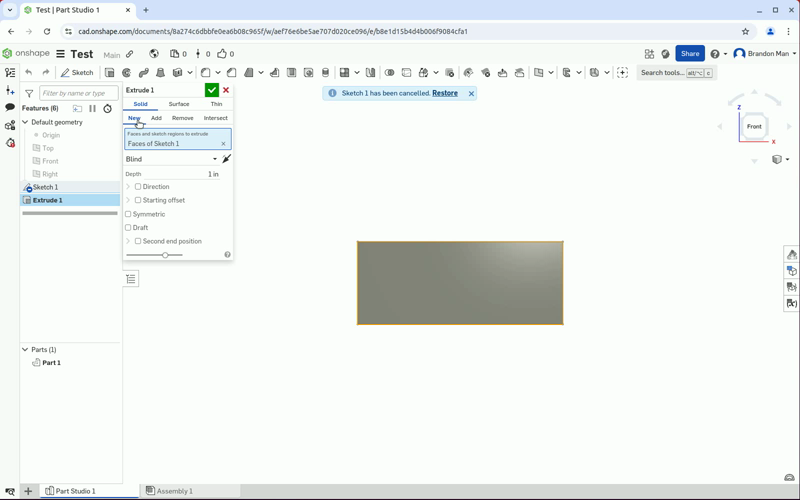
key(tab, 4)
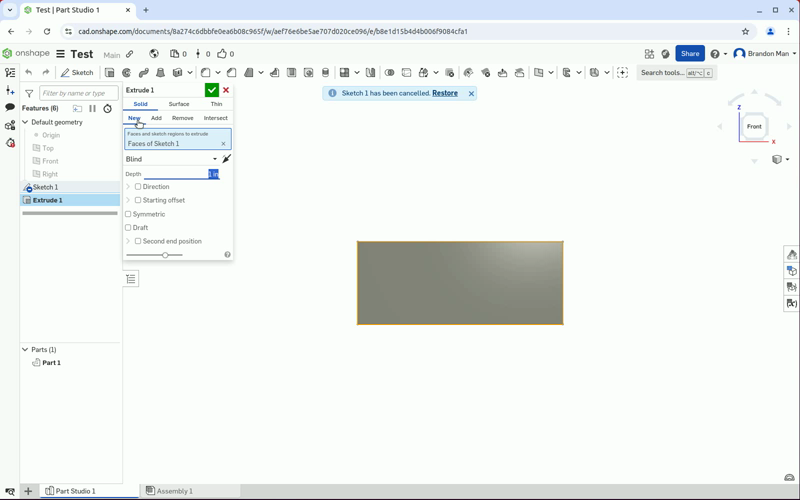
text(1.204)
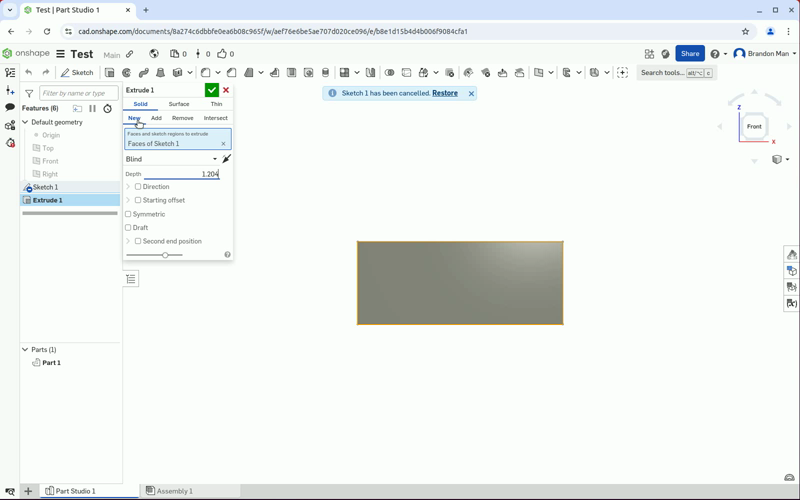
key(enter)
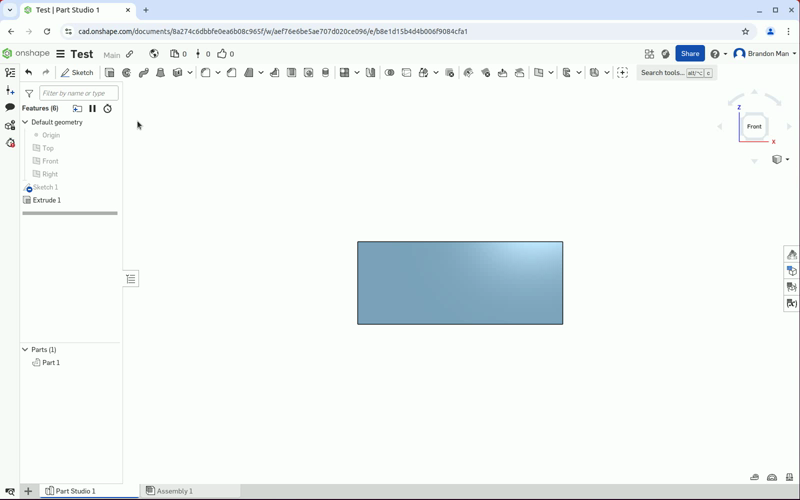
key(shift+h)
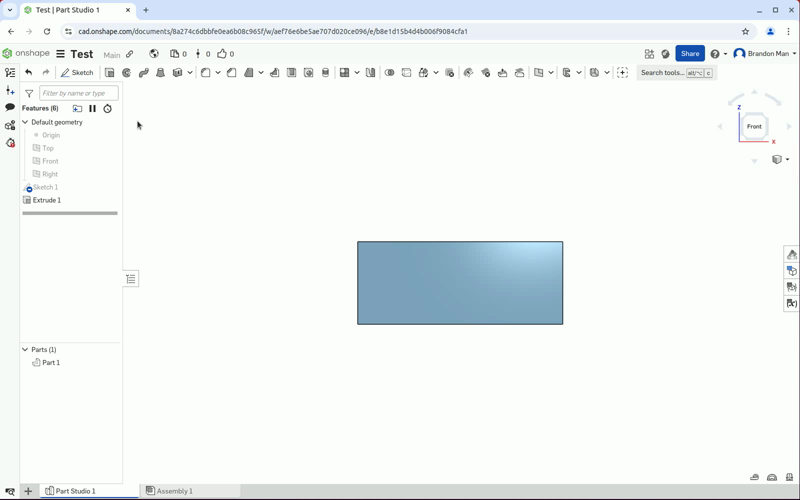
key(shift+h)
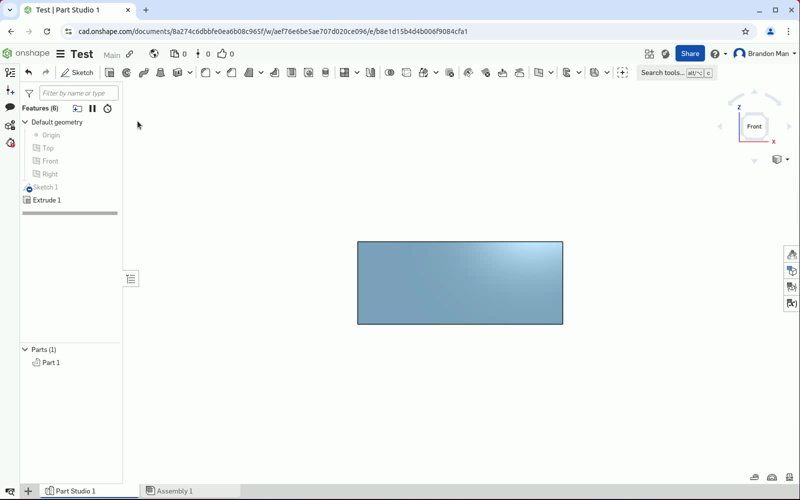
mouse_move(73, 189)
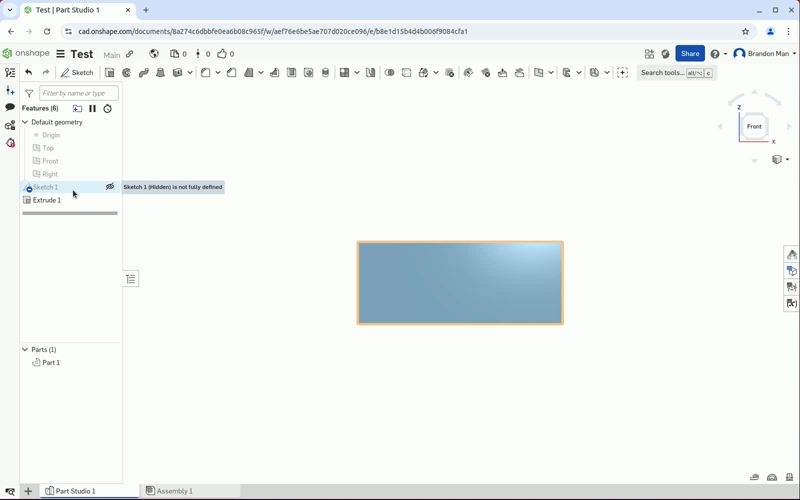
click(73, 189)
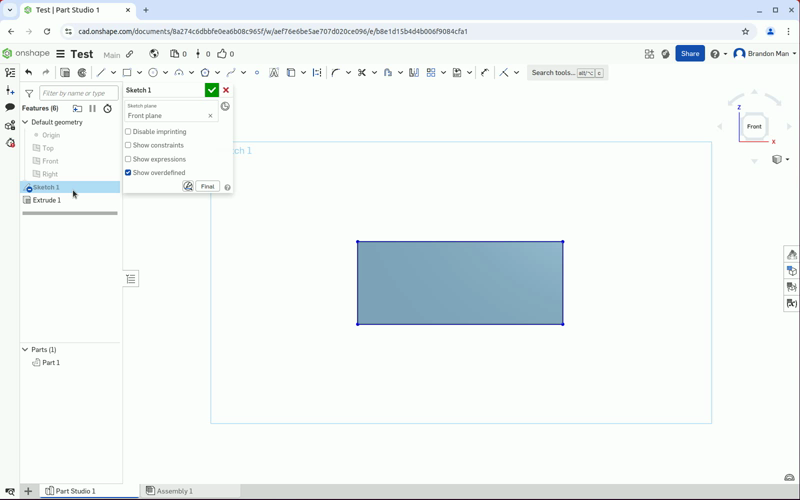
mouse_move(229, 92)
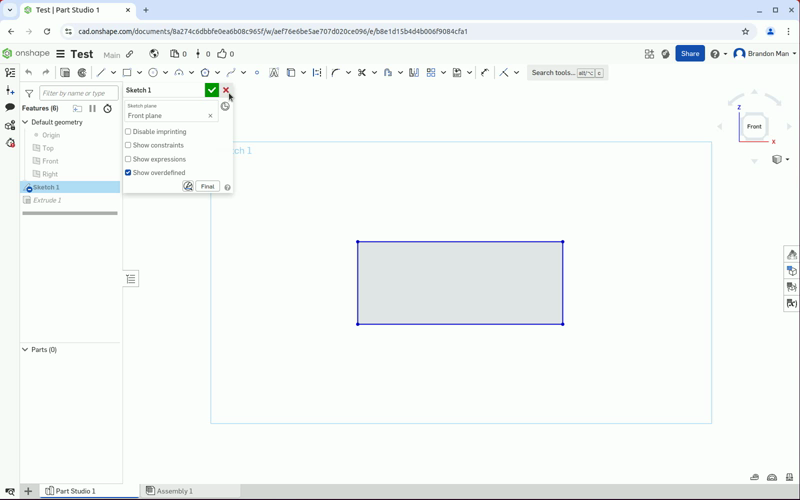
click(229, 92)
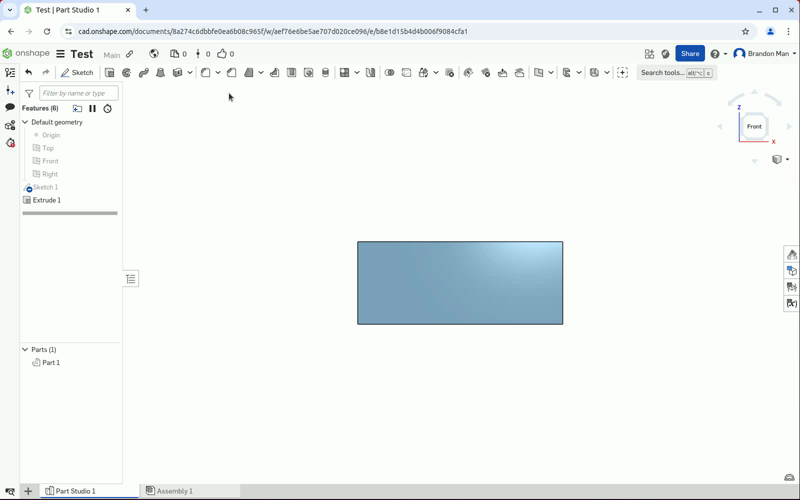
mouse_move(541, 75)
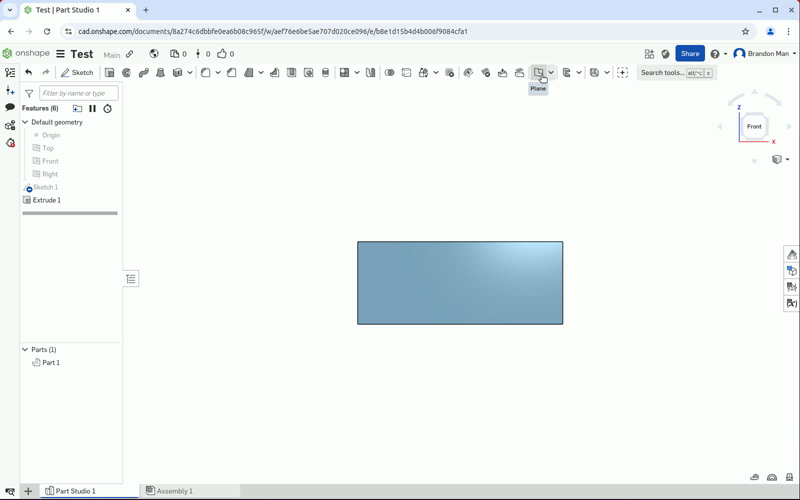
click(541, 75)
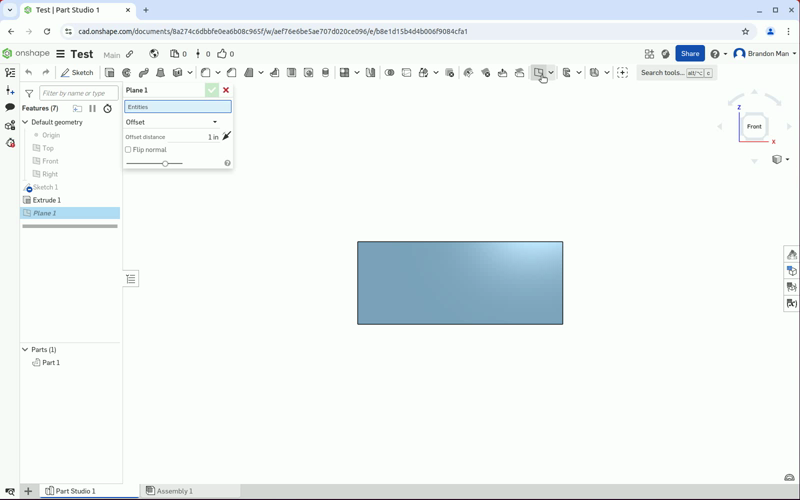
mouse_move(73, 163)
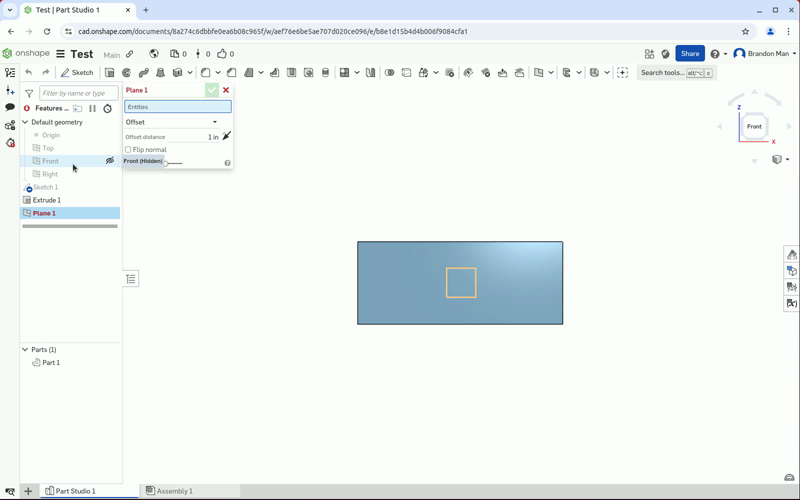
click(73, 163)
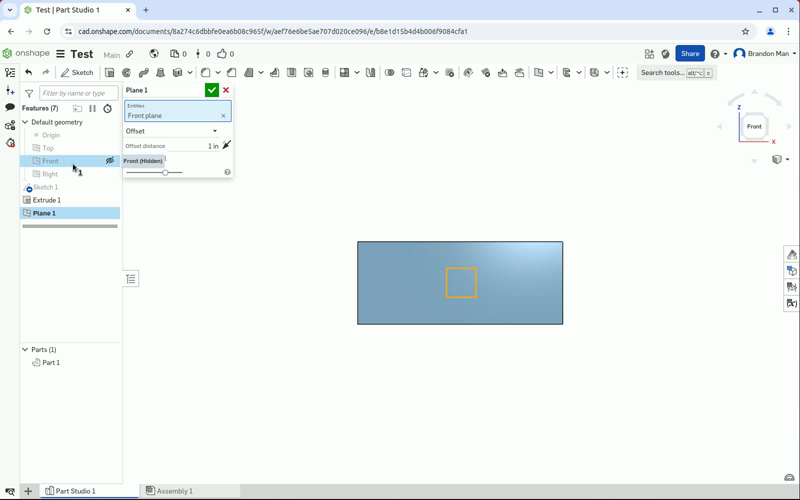
key(tab, 2)
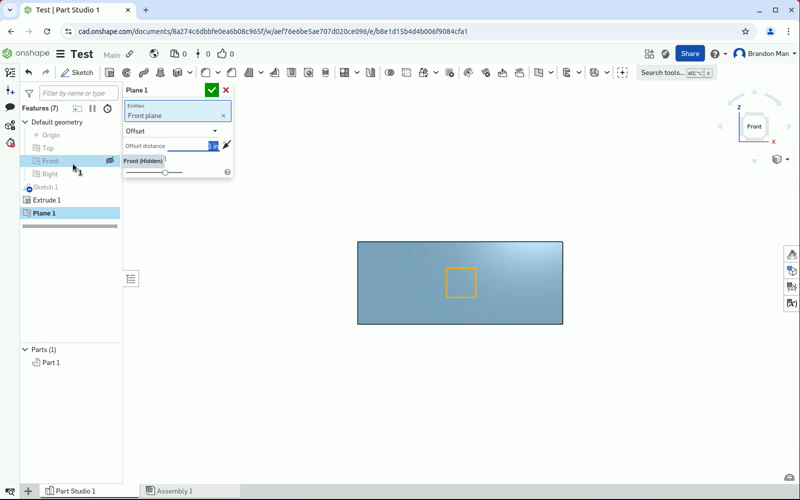
text(1.202)
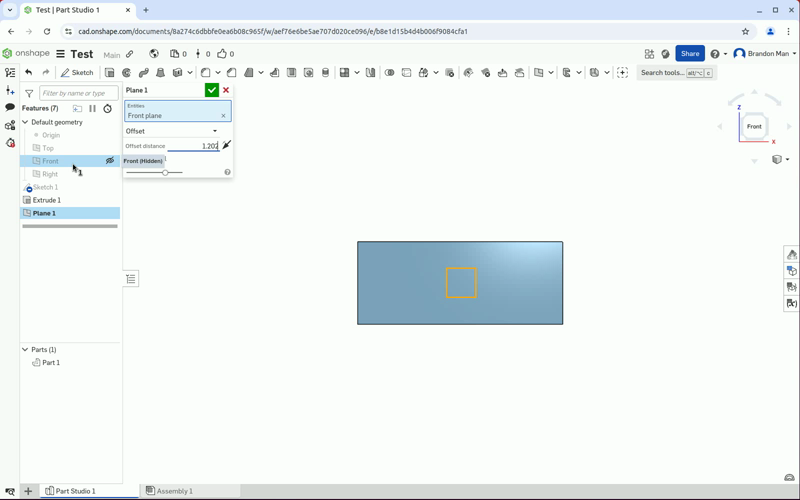
key(enter, 2)
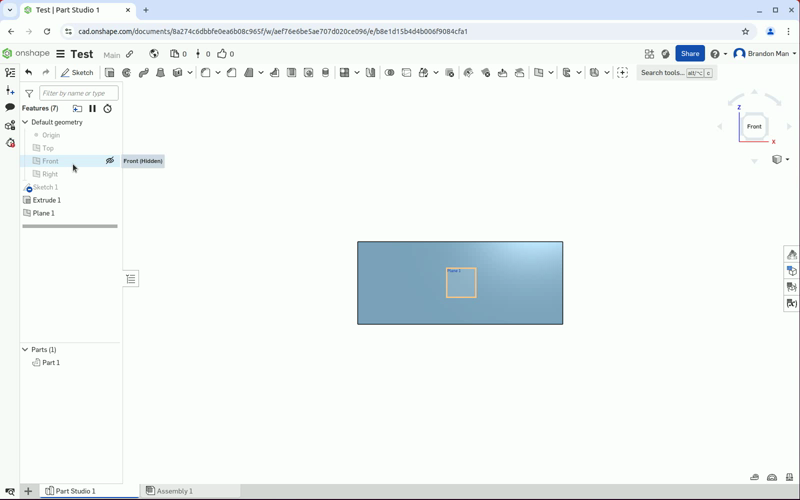
key(shift+s)
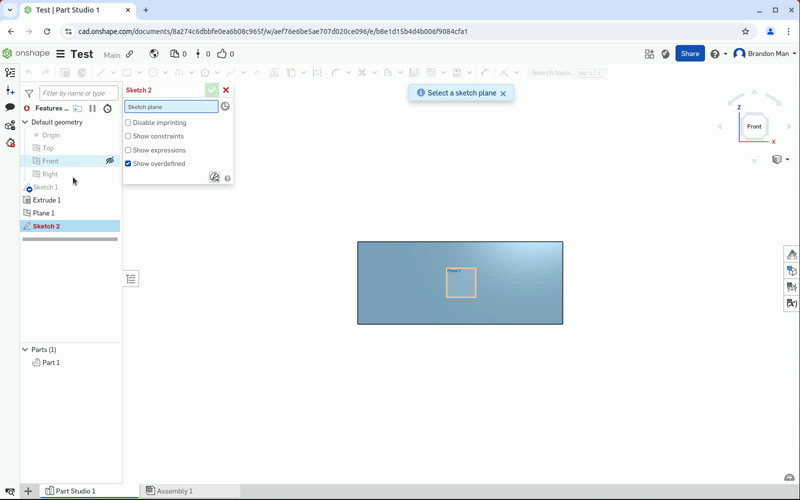
mouse_move(73, 215)
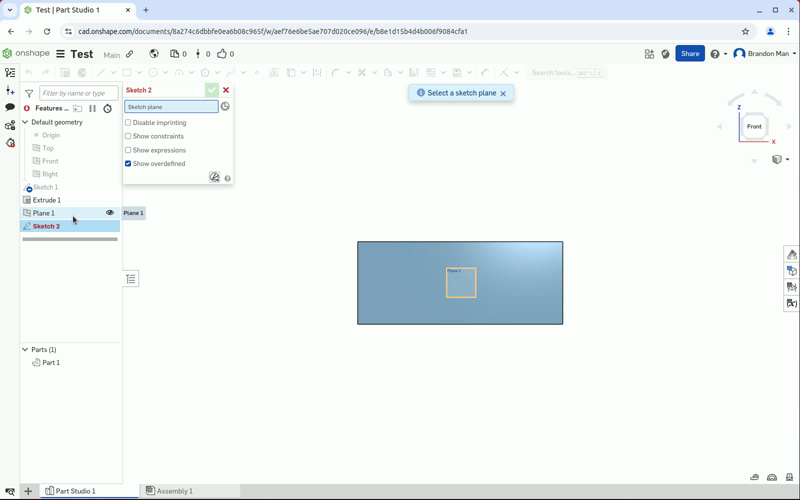
click(73, 215)
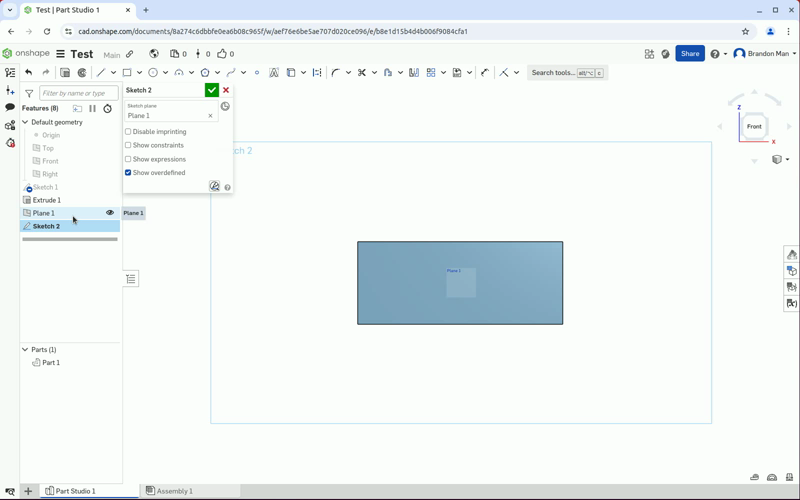
mouse_move(73, 352)
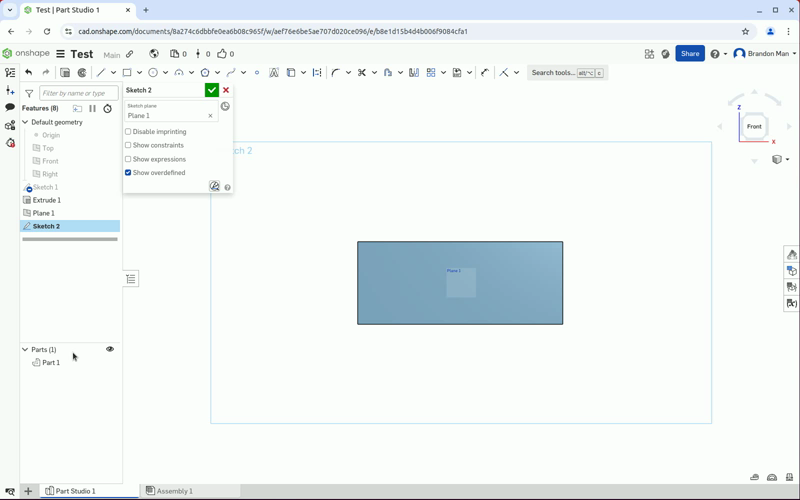
key(y)
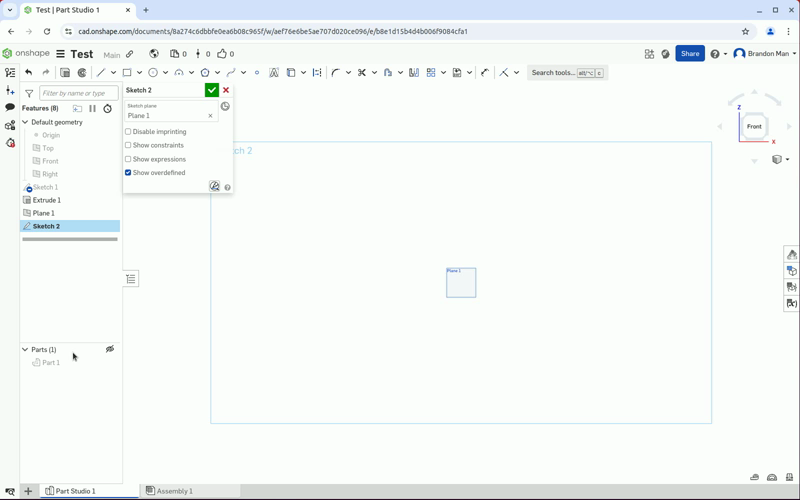
key(l)
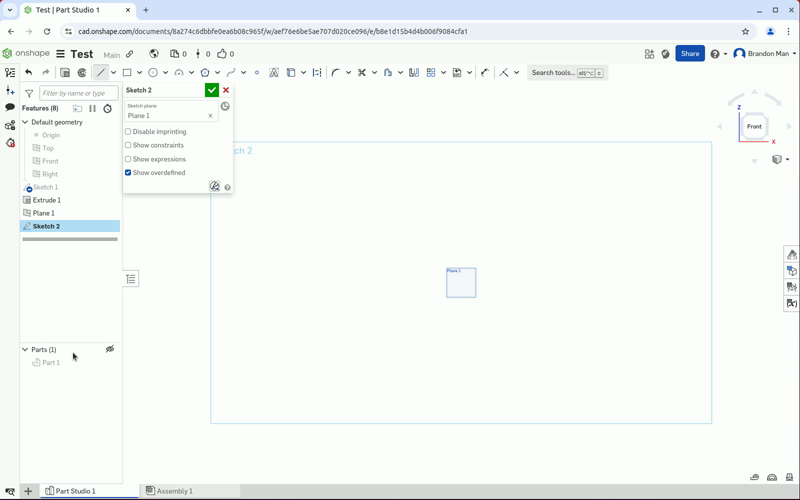
key_down(shift)
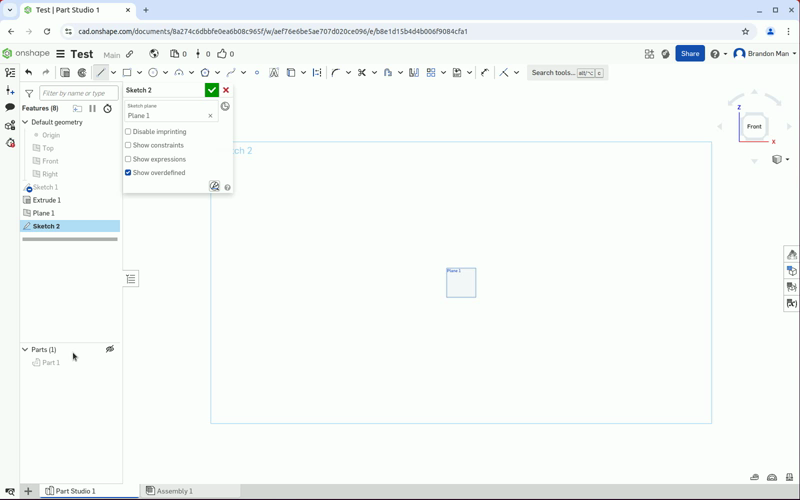
mouse_move(348, 299)
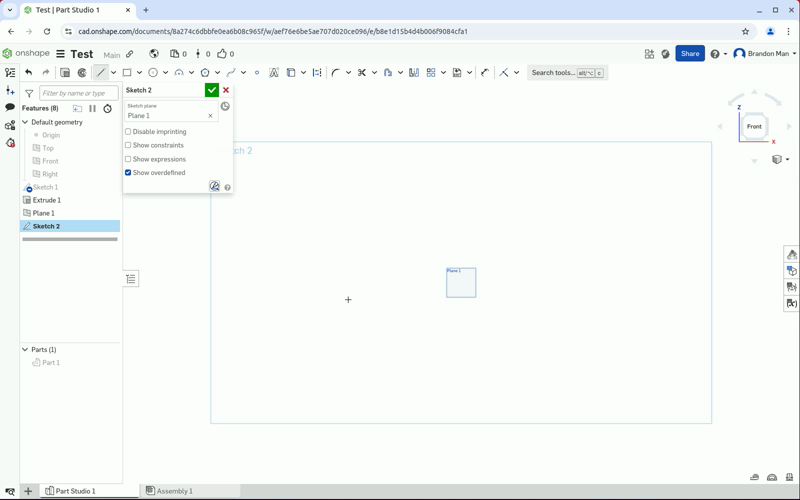
click(348, 299)
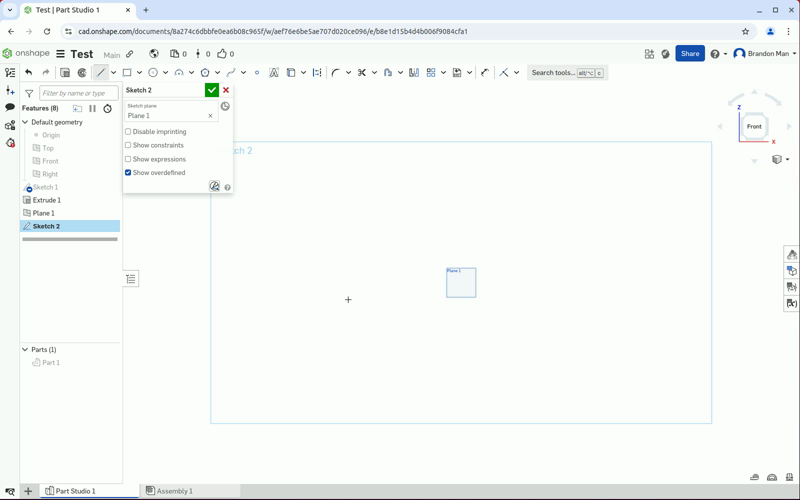
key_up(shift)
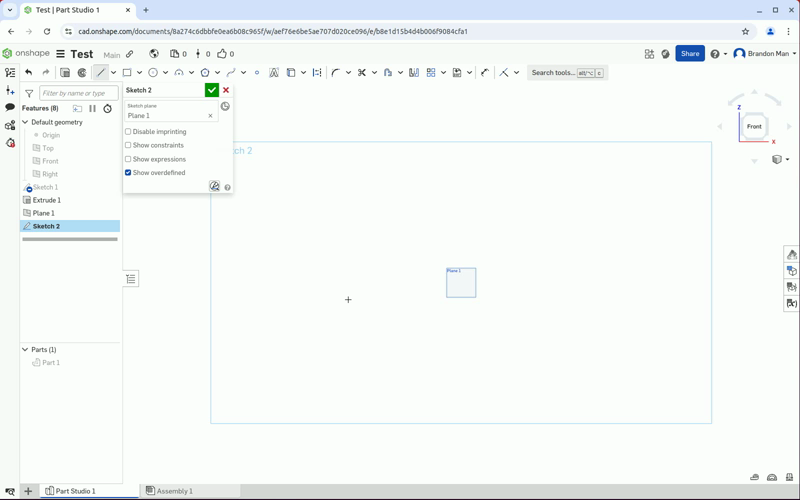
key_down(shift)
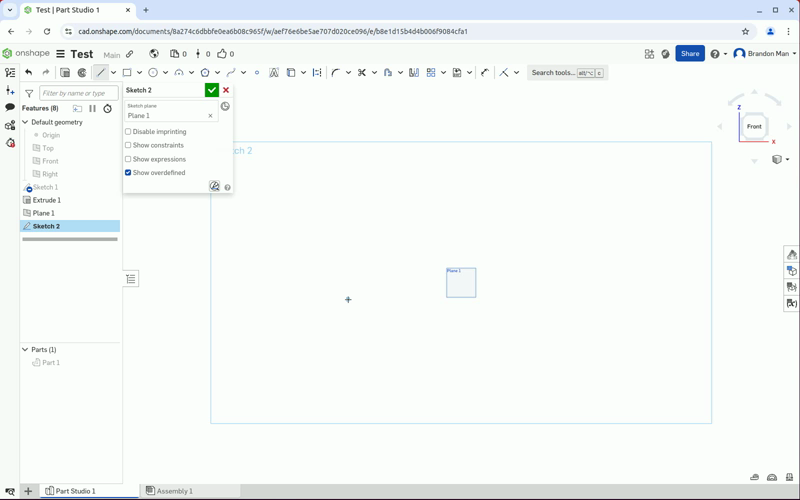
mouse_move(378, 299)
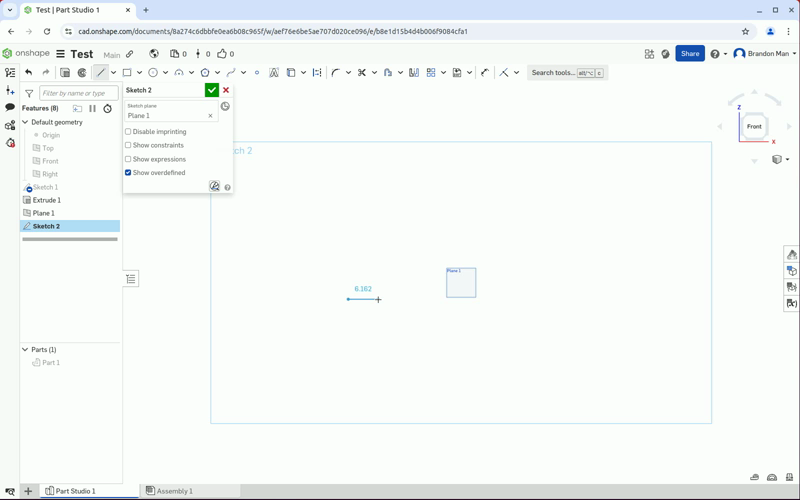
mouse_move(357, 299)
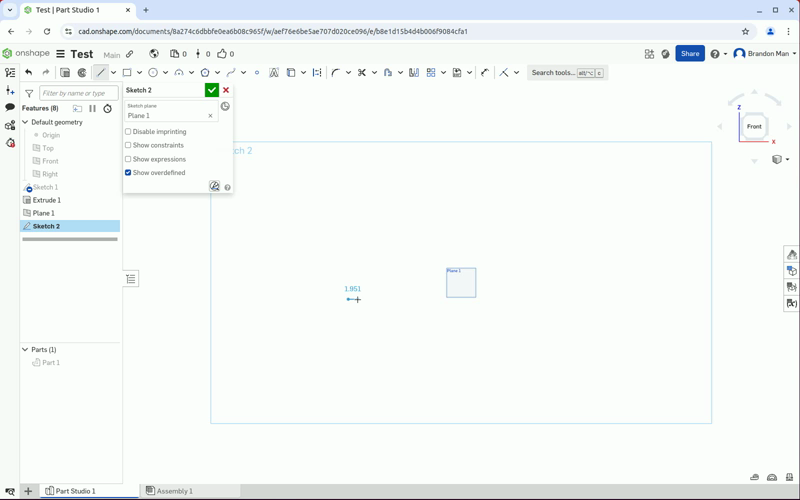
click(357, 299)
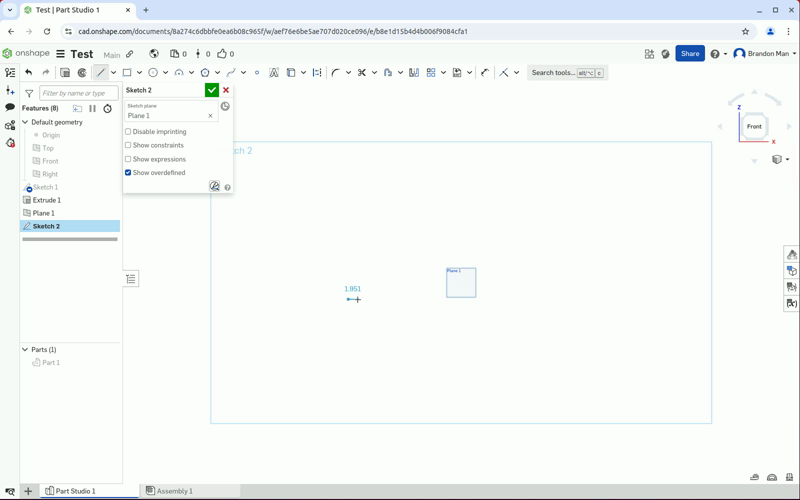
key_up(shift)
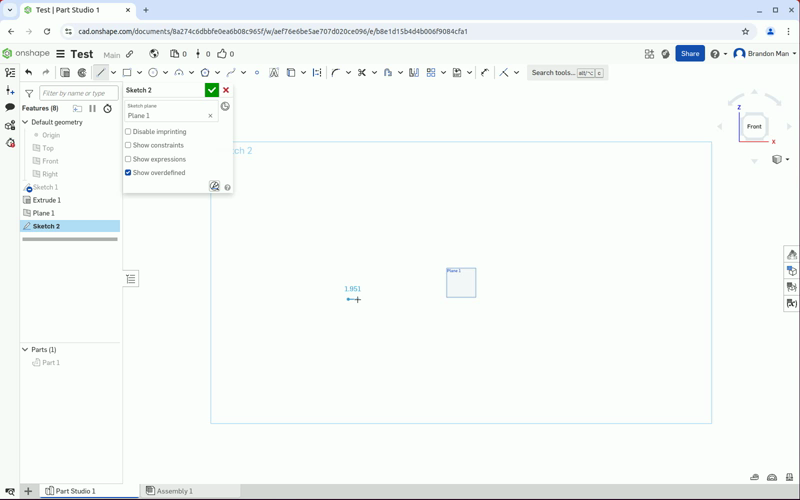
key_down(shift)
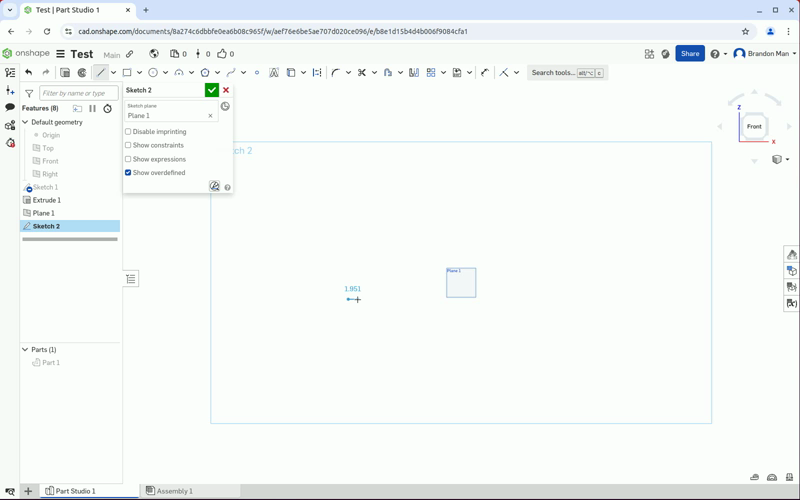
mouse_move(387, 299)
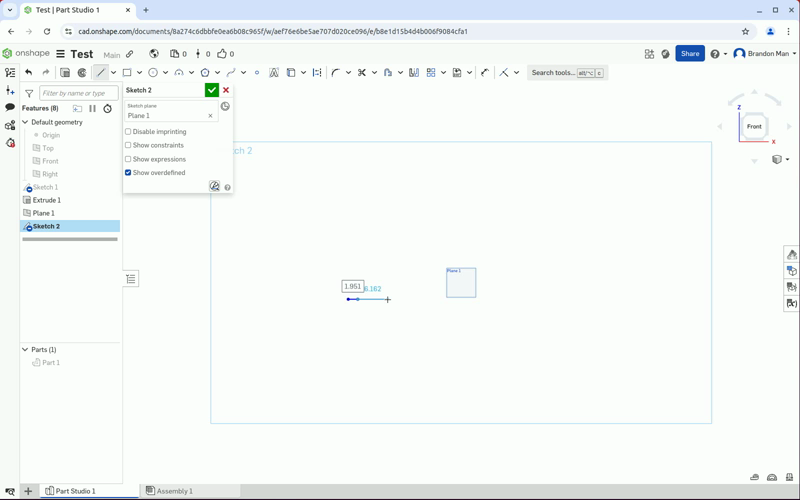
mouse_move(357, 266)
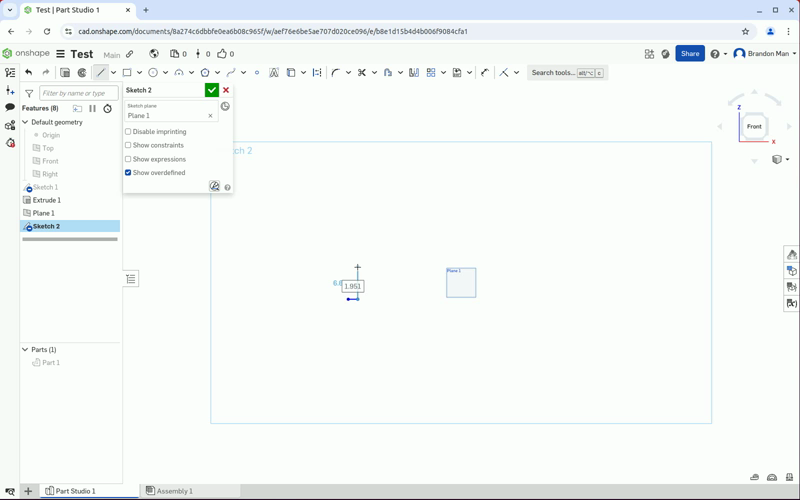
click(357, 266)
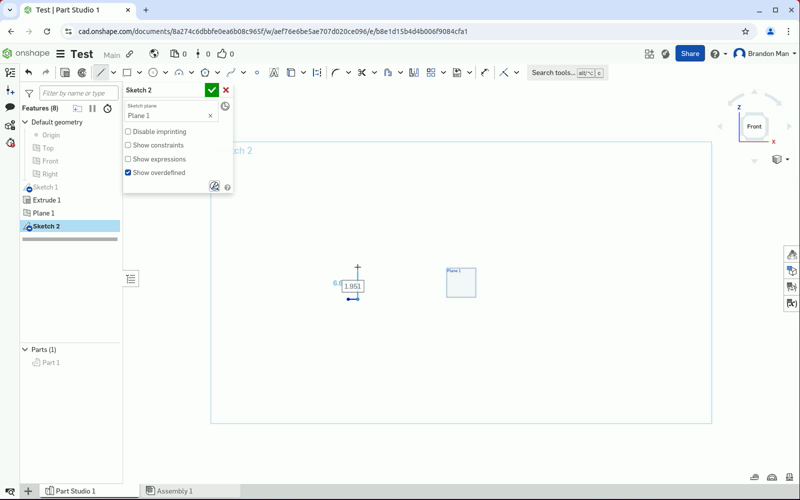
key_up(shift)
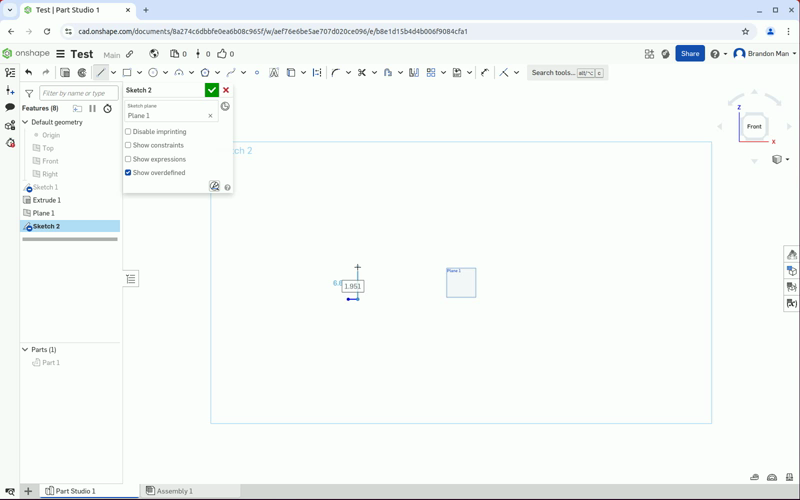
key_down(shift)
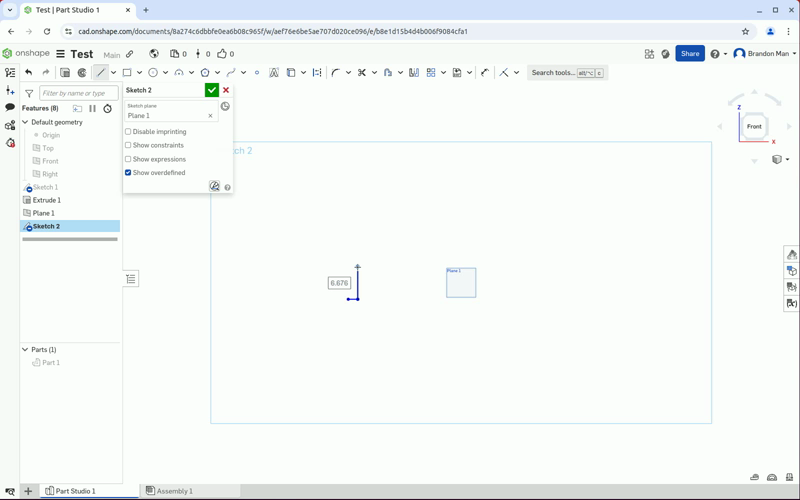
mouse_move(387, 266)
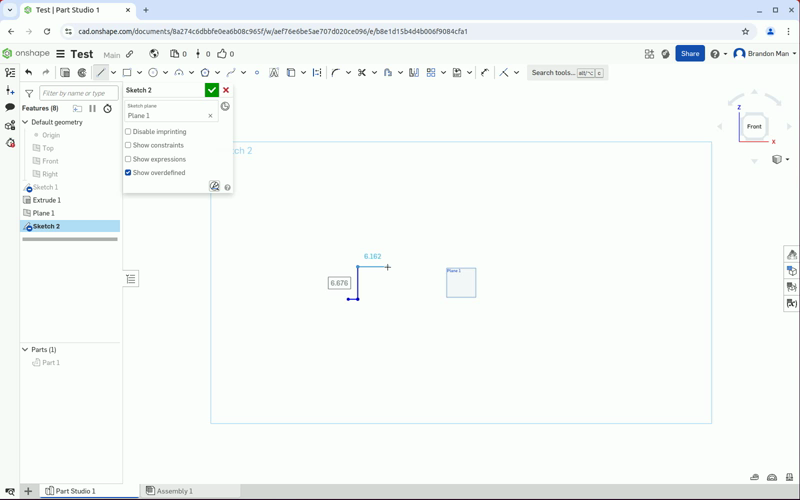
mouse_move(348, 266)
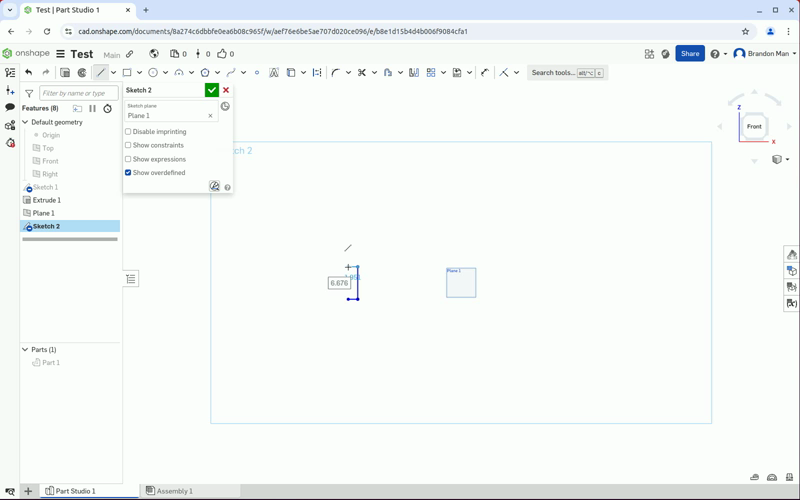
click(348, 266)
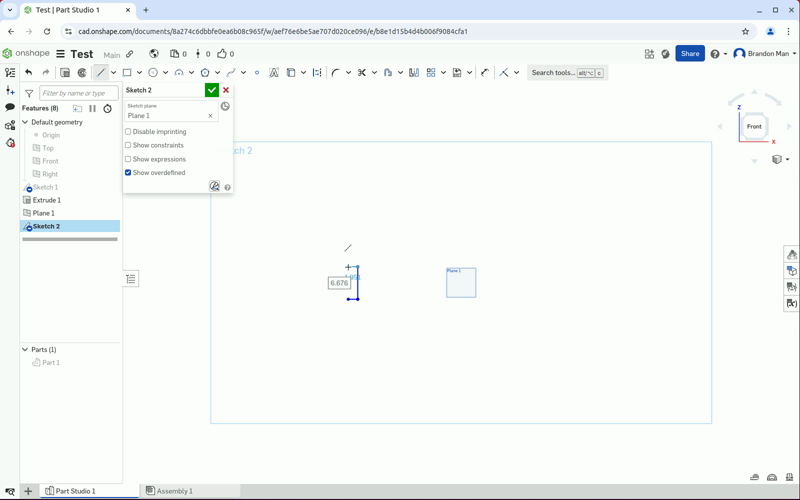
key_up(shift)
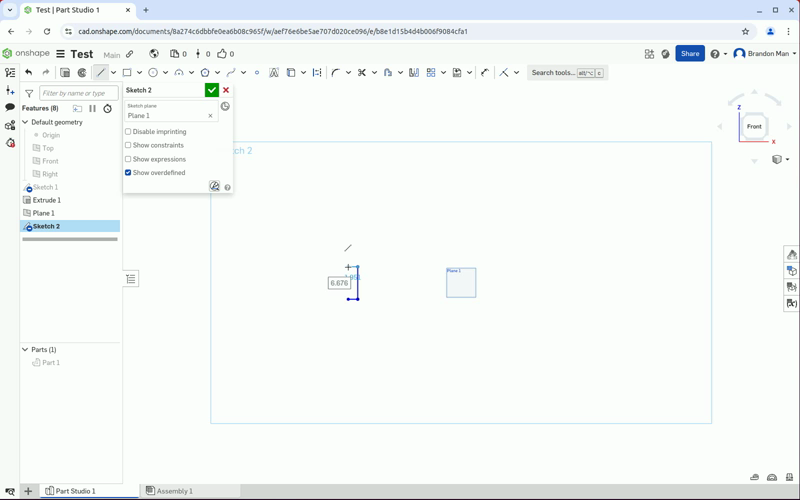
mouse_move(378, 266)
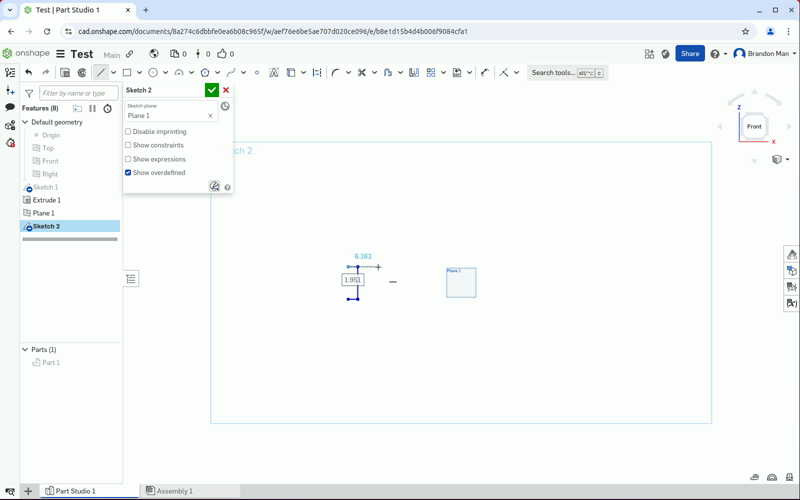
key_down(shift)
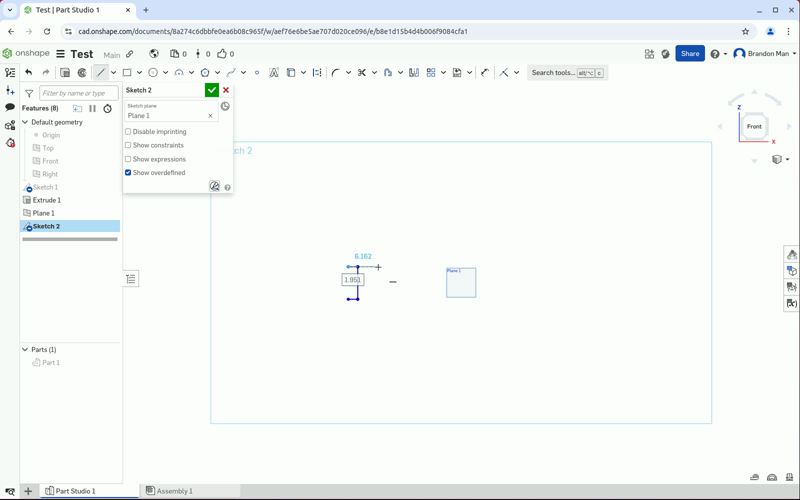
mouse_move(348, 299)
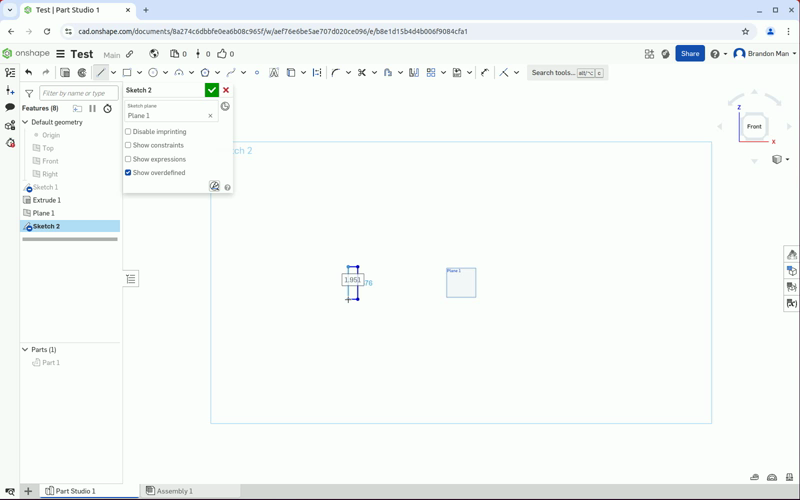
key_up(shift)
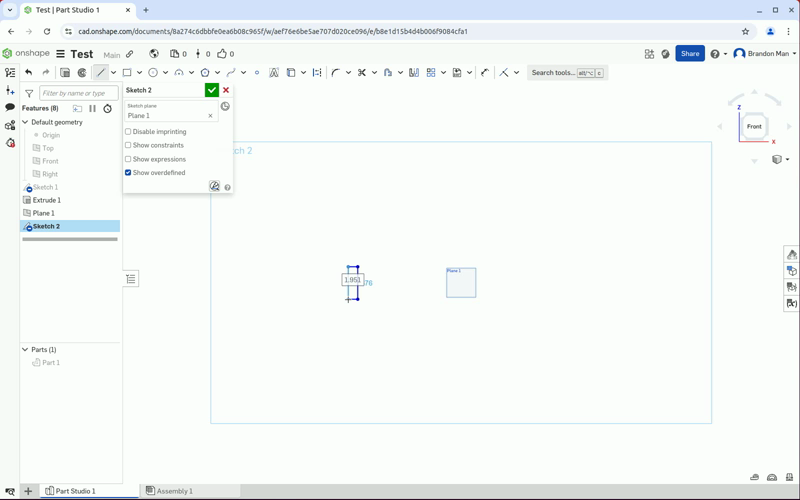
click(348, 299)
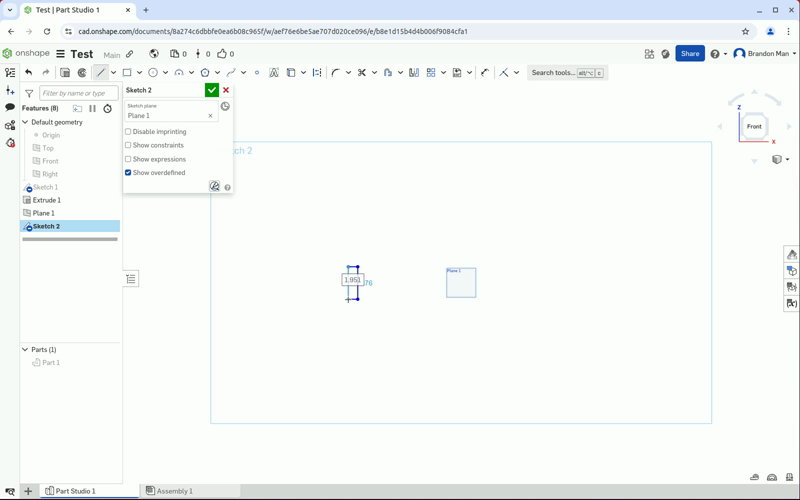
key(esc)
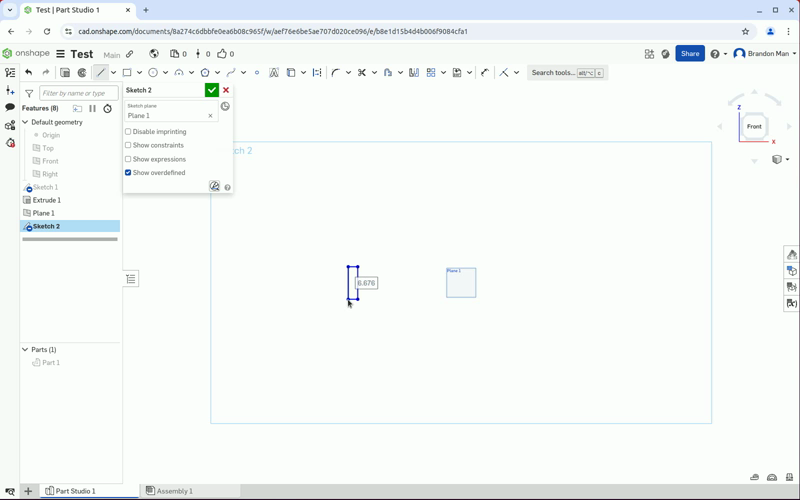
mouse_move(351, 289)
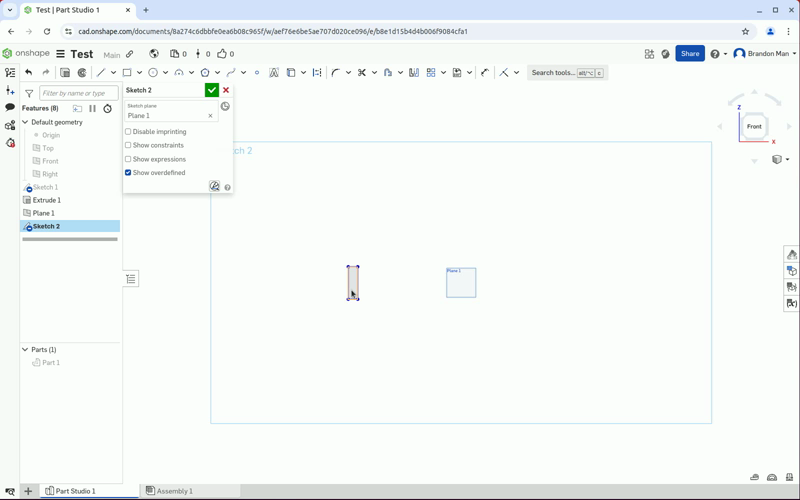
scroll(6)
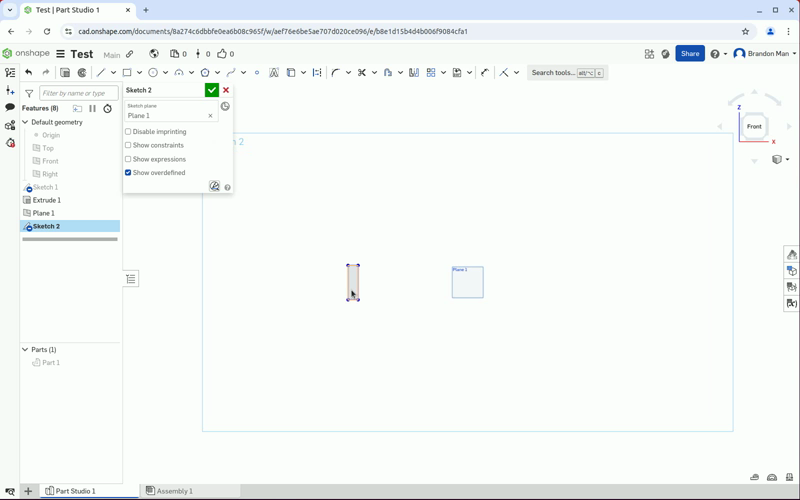
scroll(6)
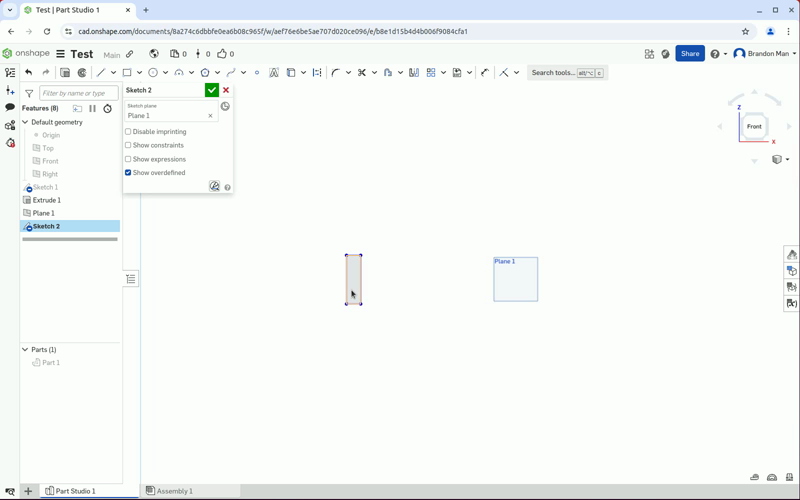
scroll(6)
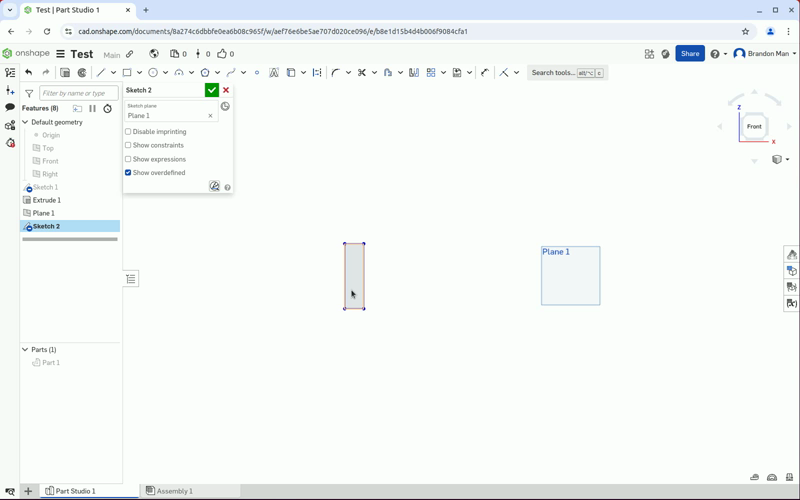
scroll(6)
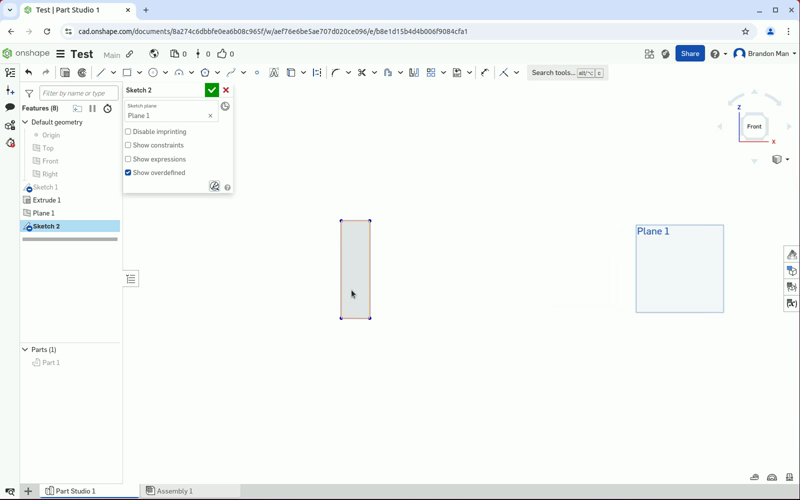
scroll(6)
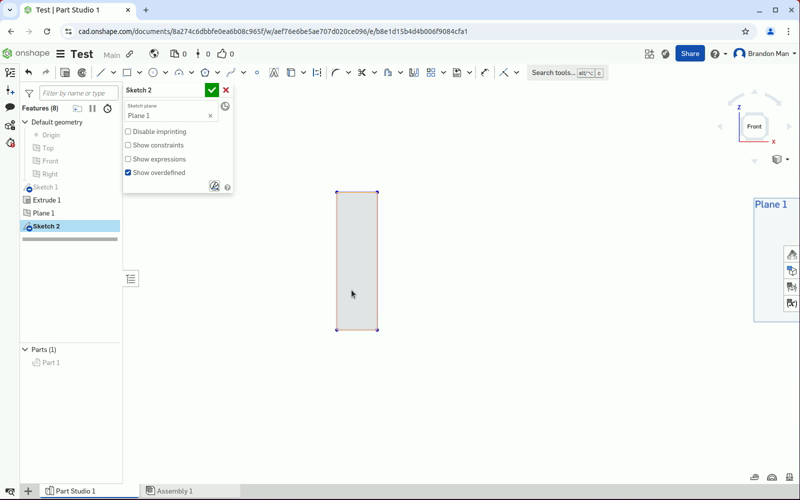
scroll(6)
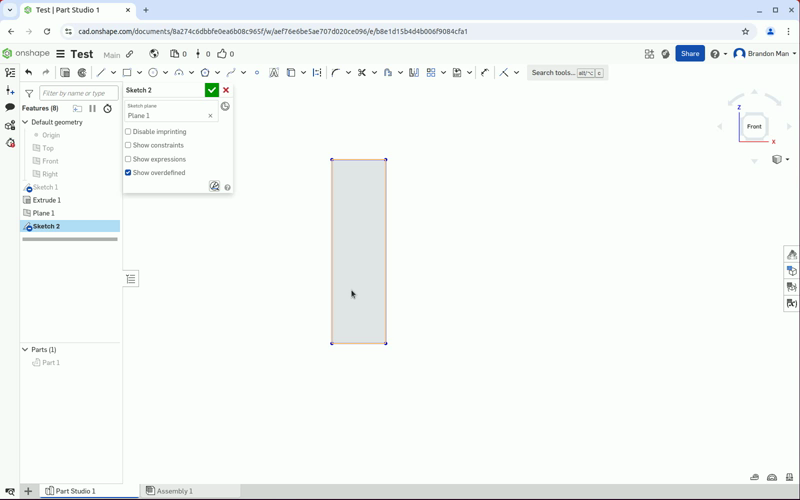
scroll(6)
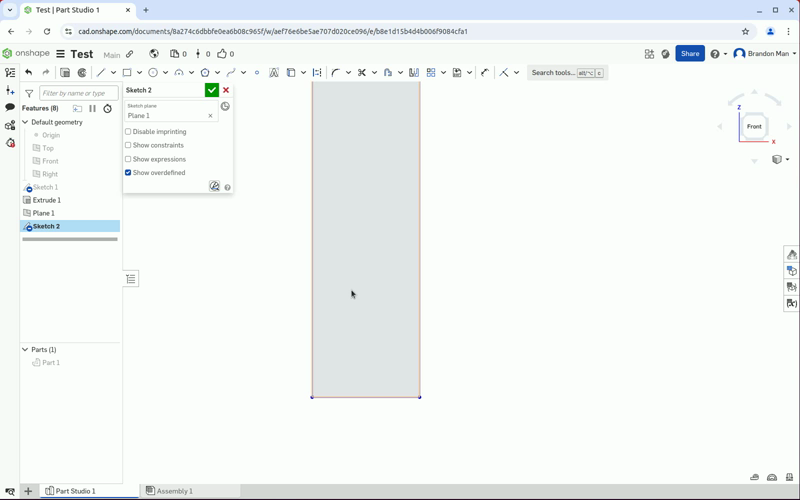
click(351, 289)
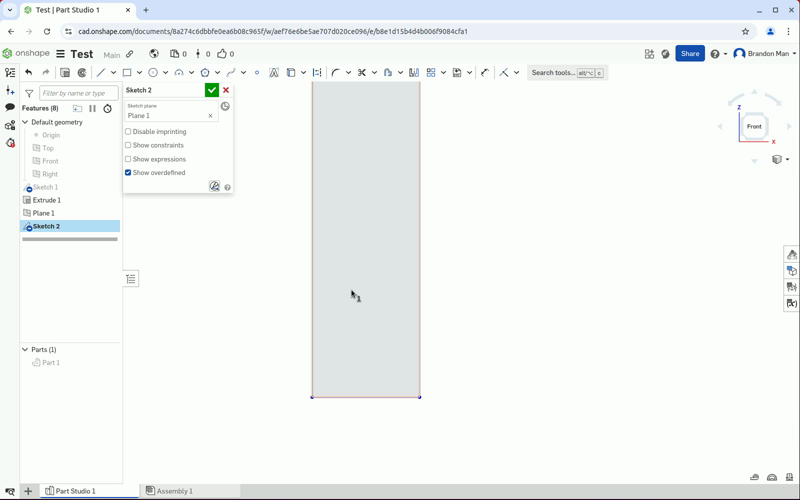
scroll(-6)
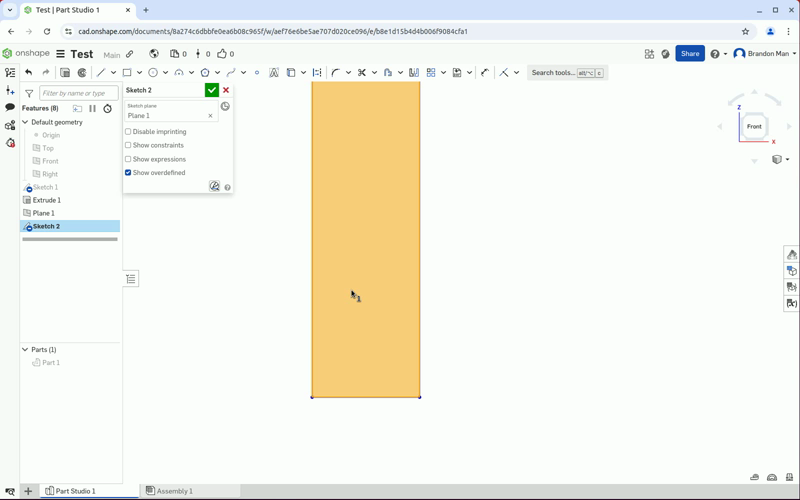
scroll(-6)
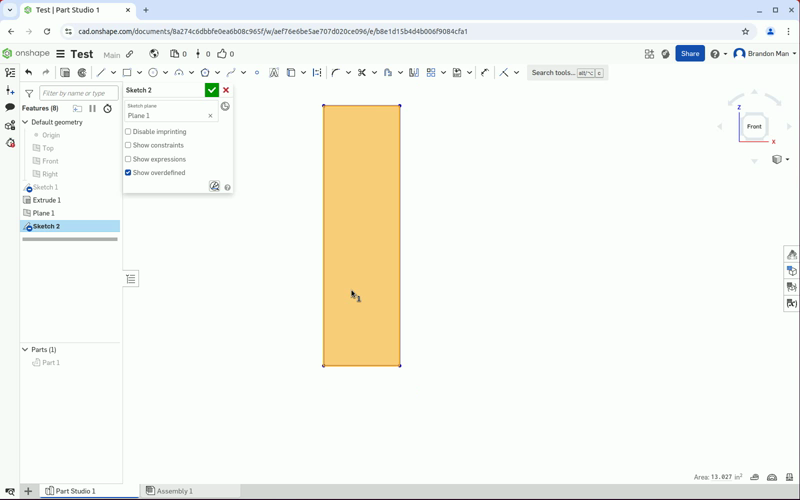
scroll(-6)
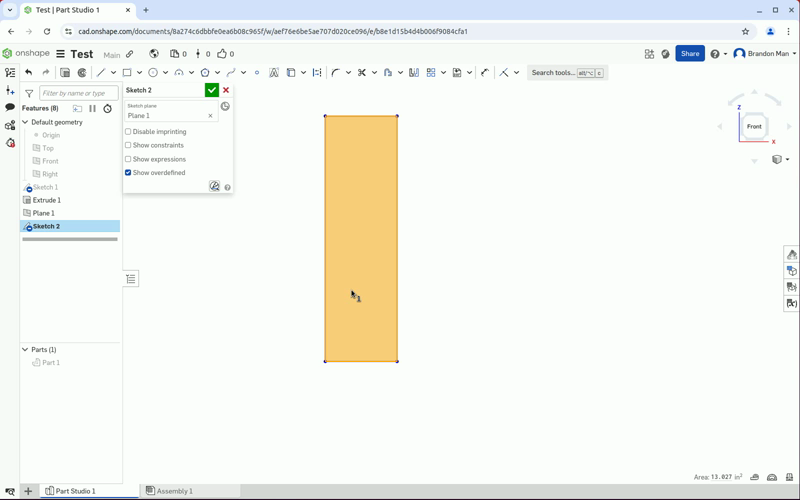
scroll(-6)
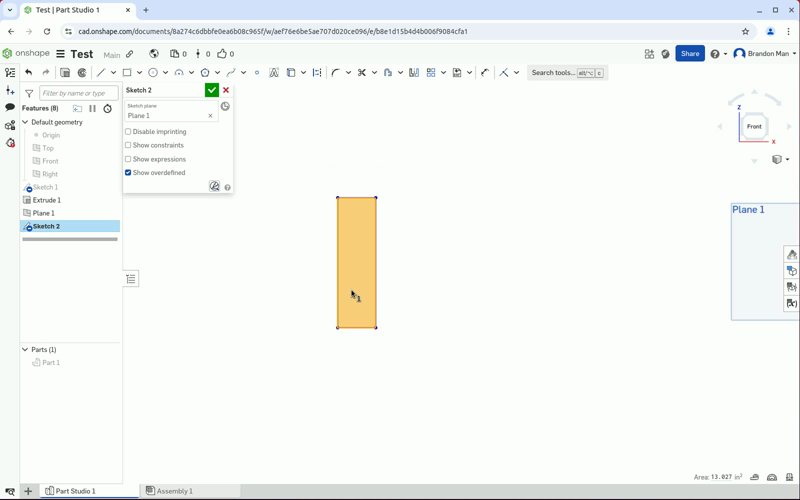
scroll(-6)
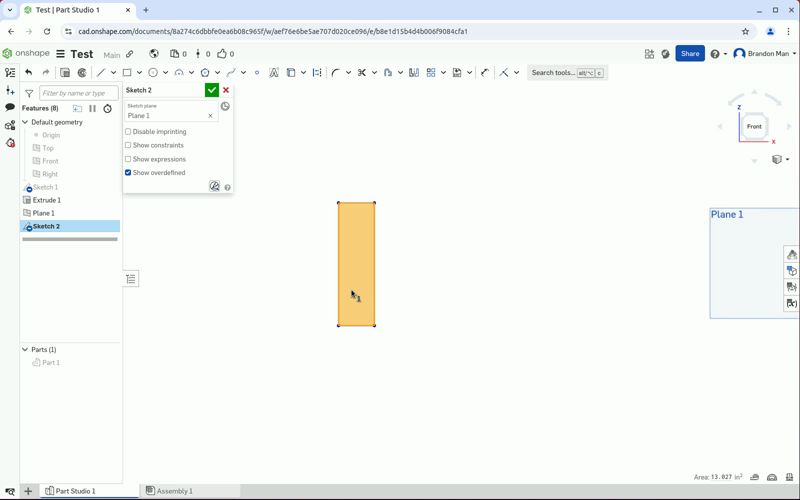
scroll(-6)
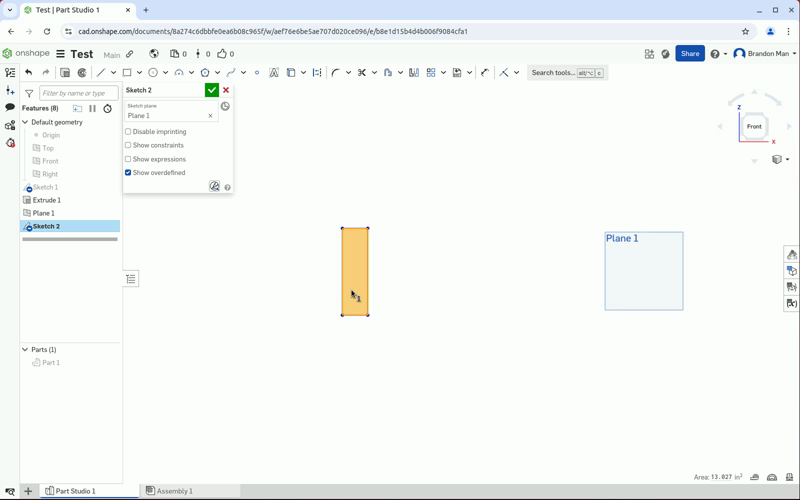
scroll(-6)
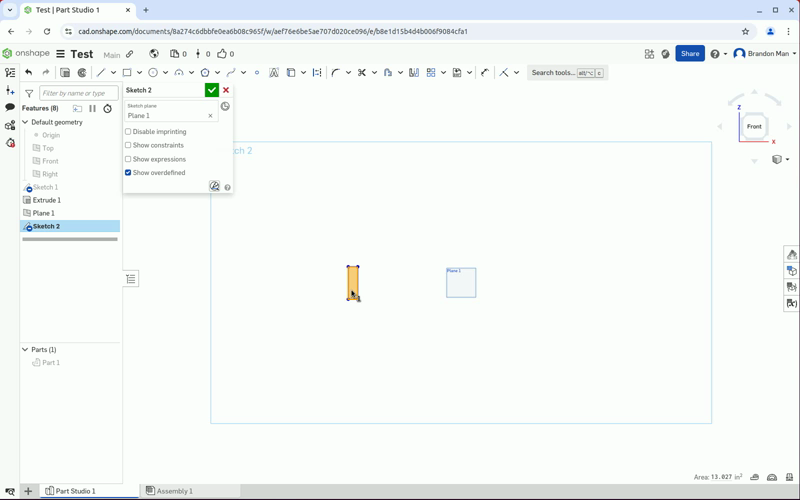
mouse_move(73, 352)
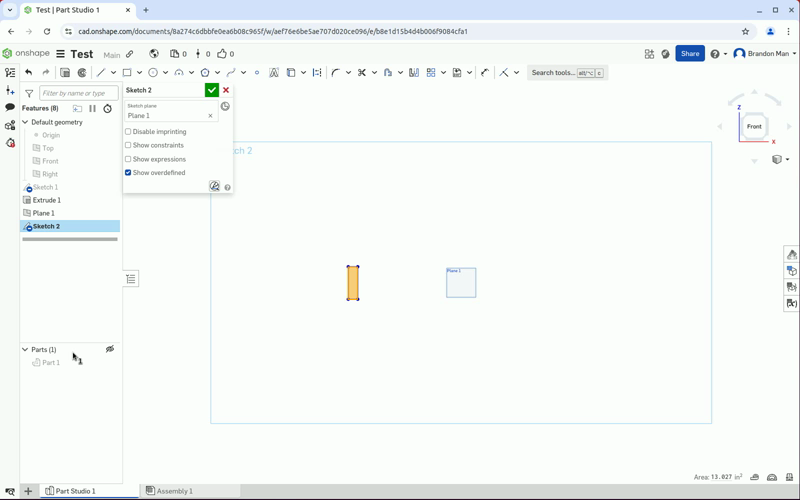
key(shift+y)
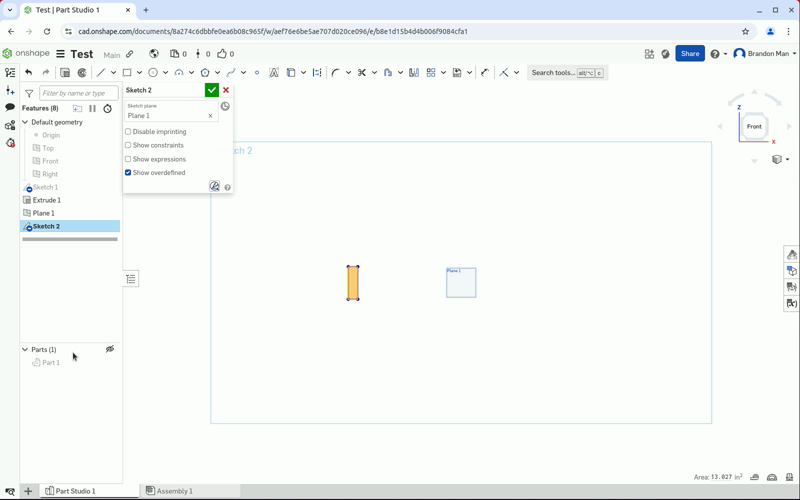
key(shift+e)
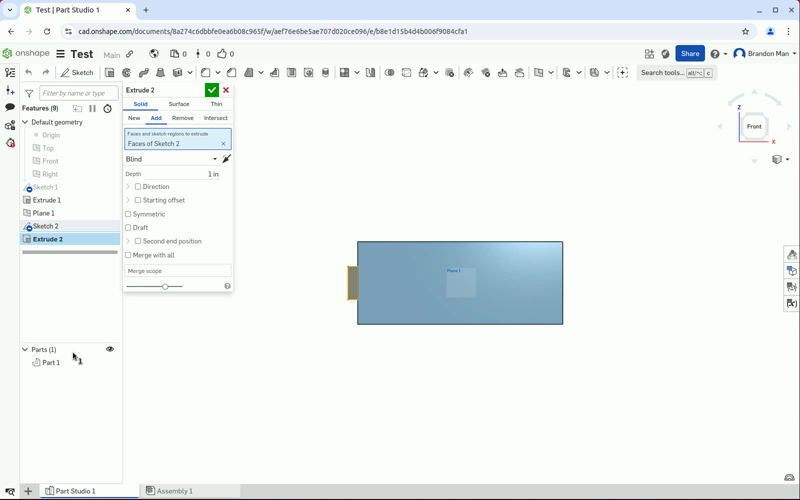
mouse_move(143, 106)
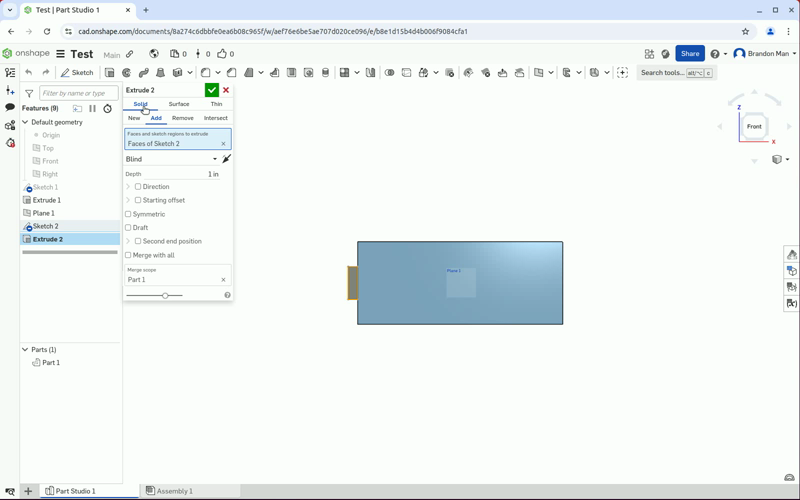
click(143, 106)
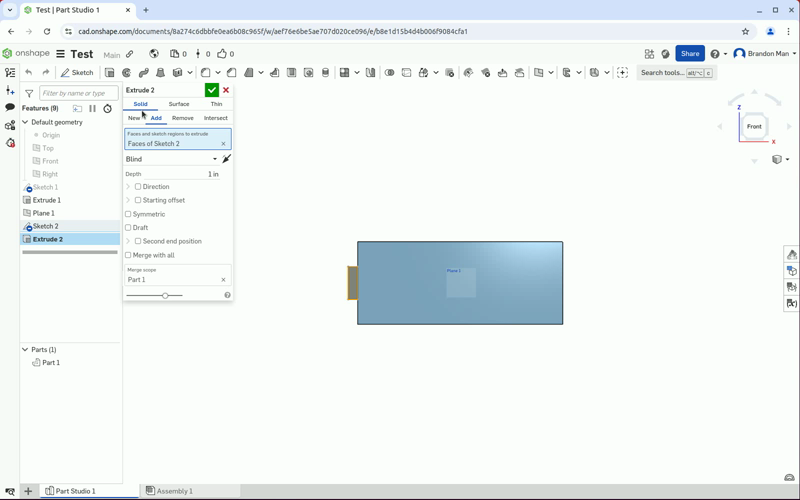
mouse_move(137, 120)
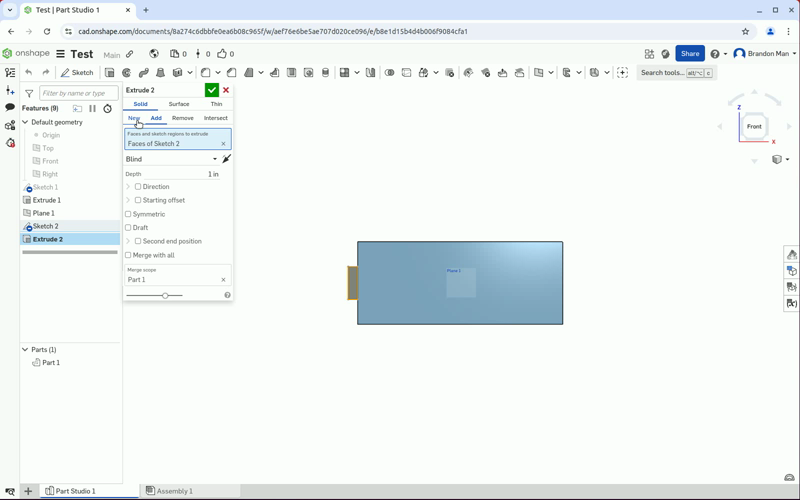
click(137, 120)
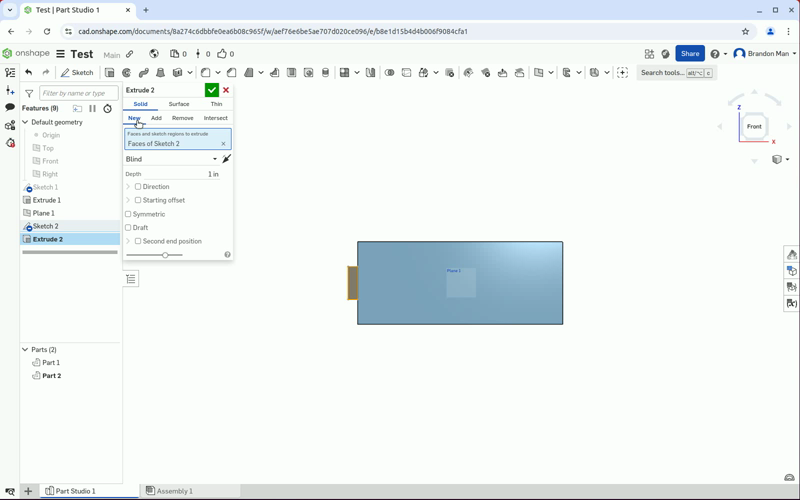
key(tab, 4)
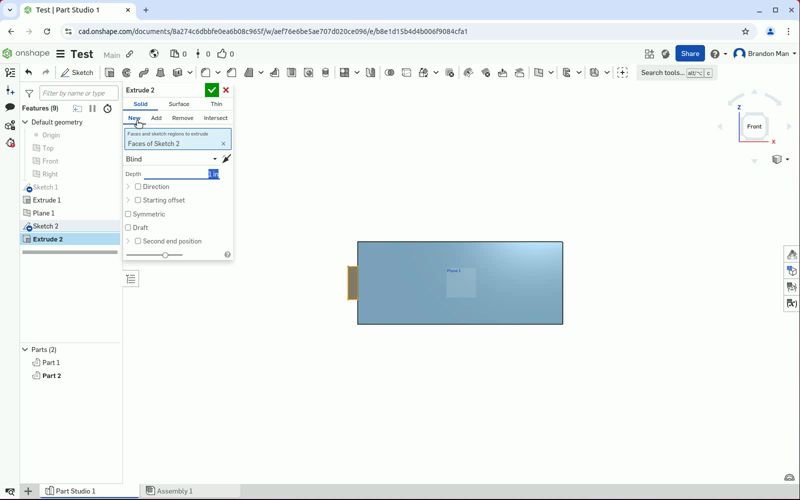
text(3.851)
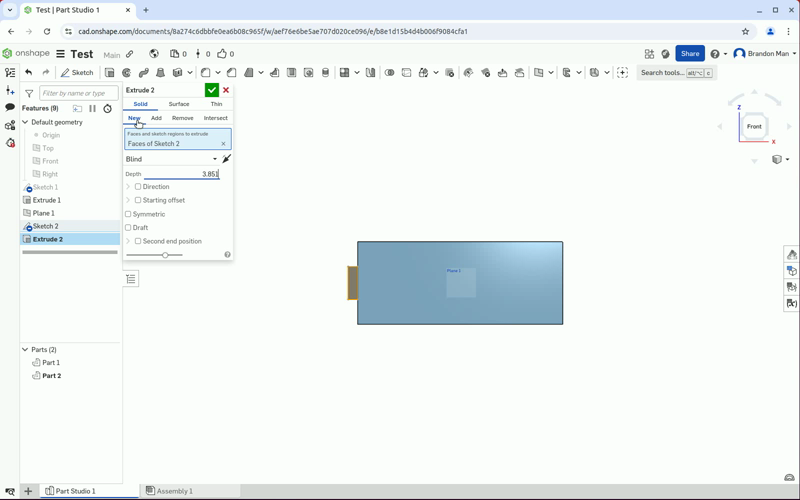
key(enter)
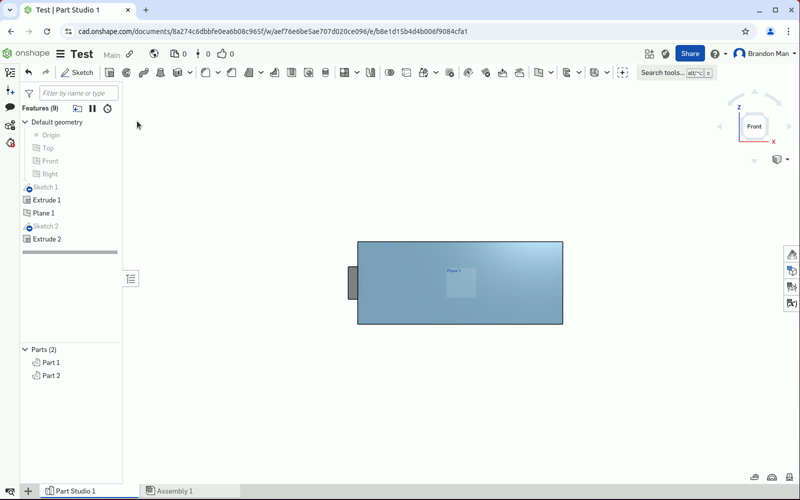
key(shift+h)
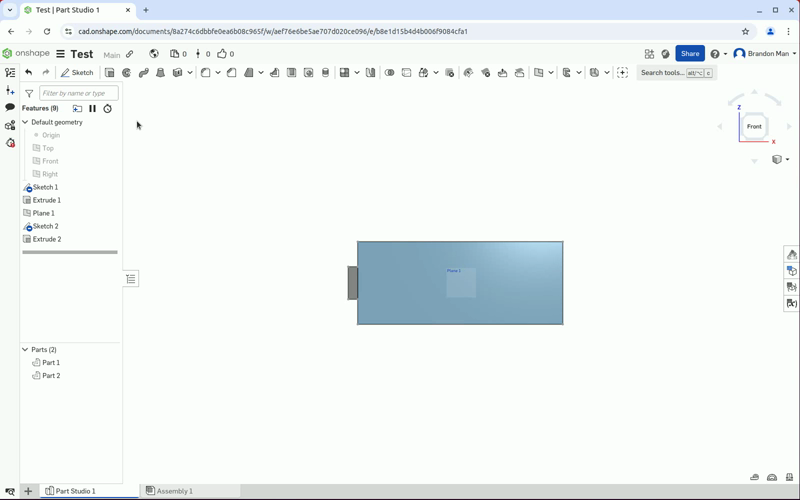
key(shift+h)
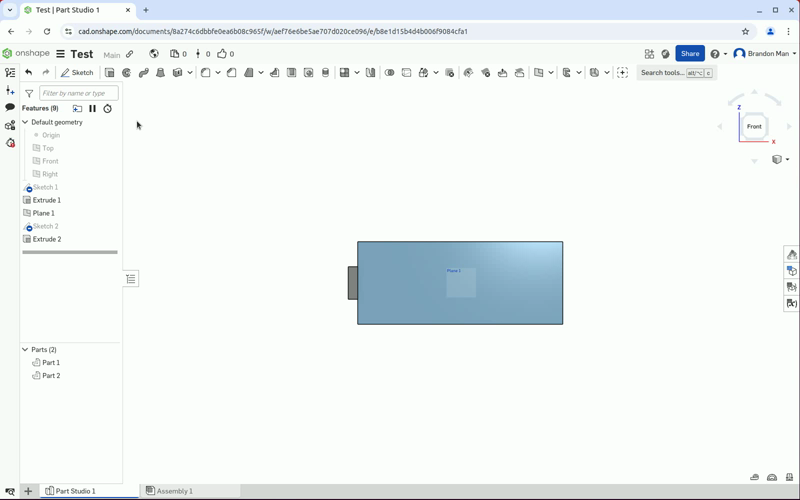
mouse_move(73, 189)
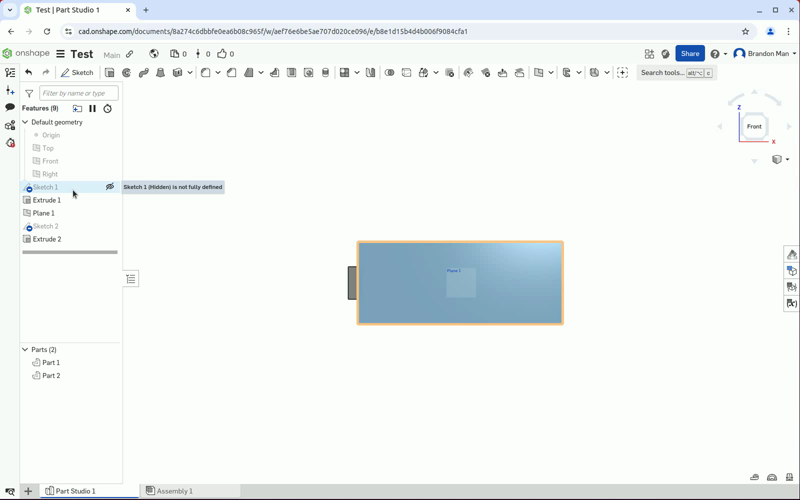
click(73, 189)
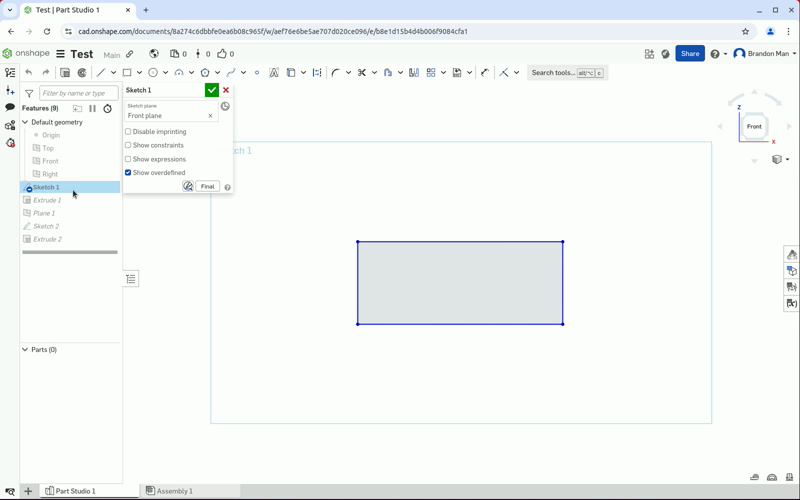
mouse_move(229, 92)
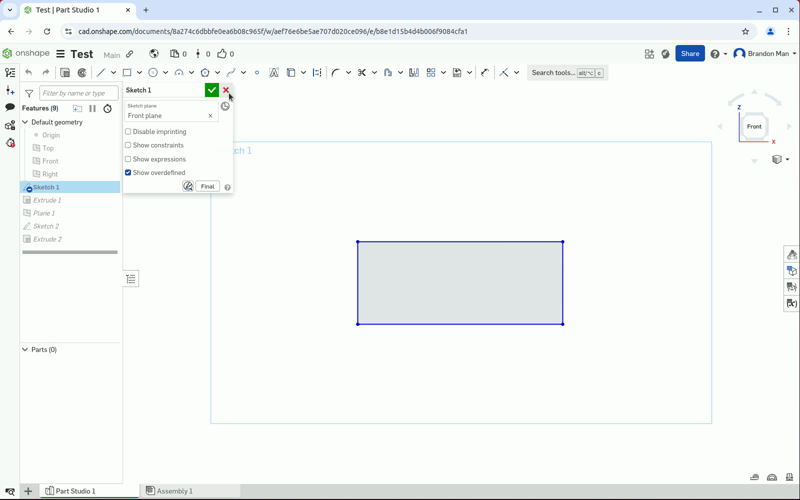
click(229, 92)
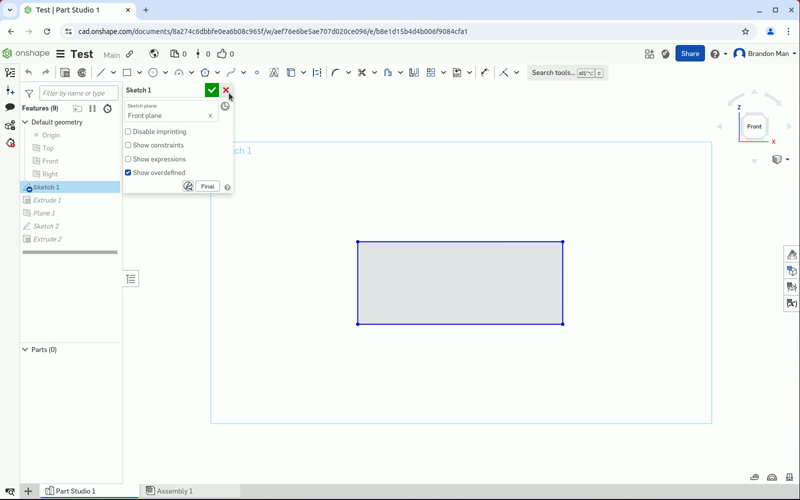
key(shift+s)
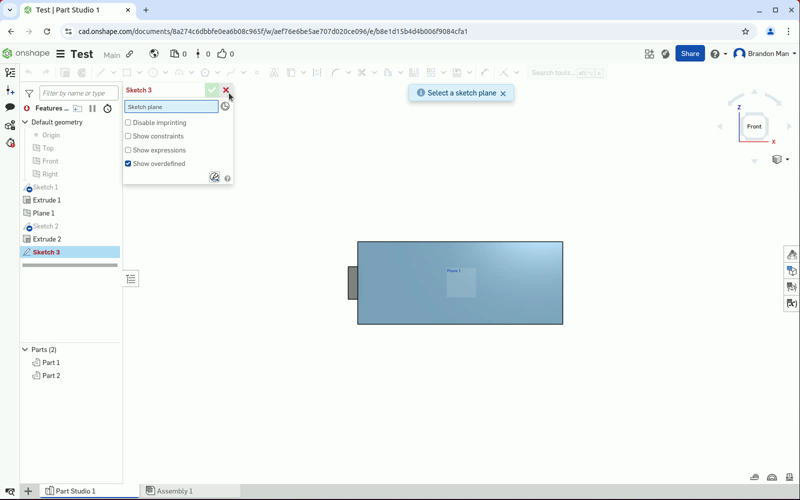
mouse_move(73, 215)
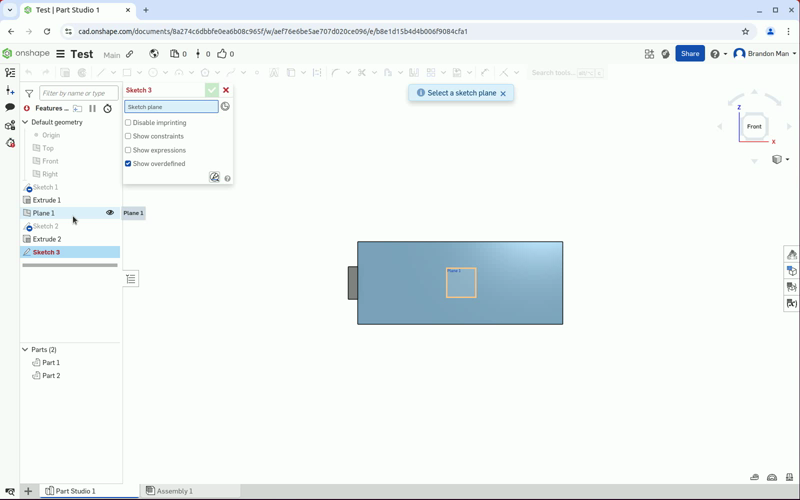
click(73, 215)
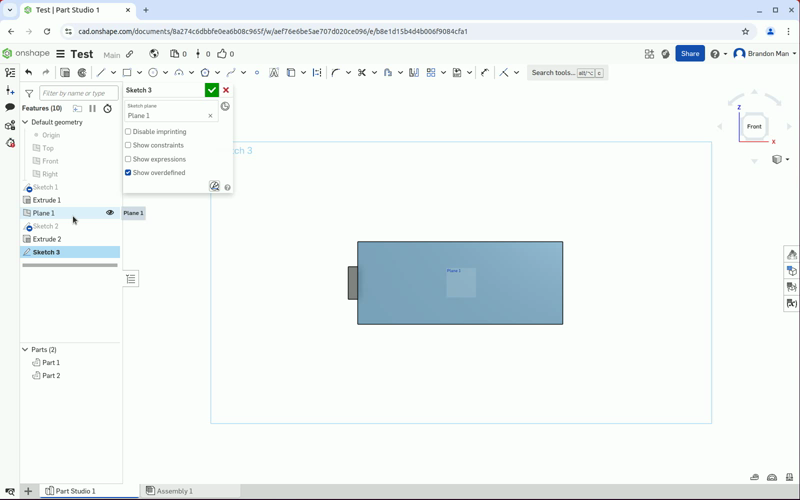
mouse_move(73, 352)
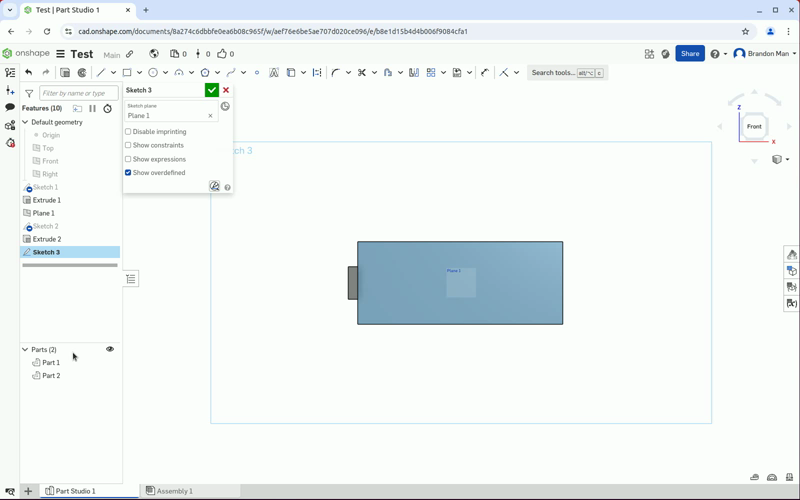
key(y)
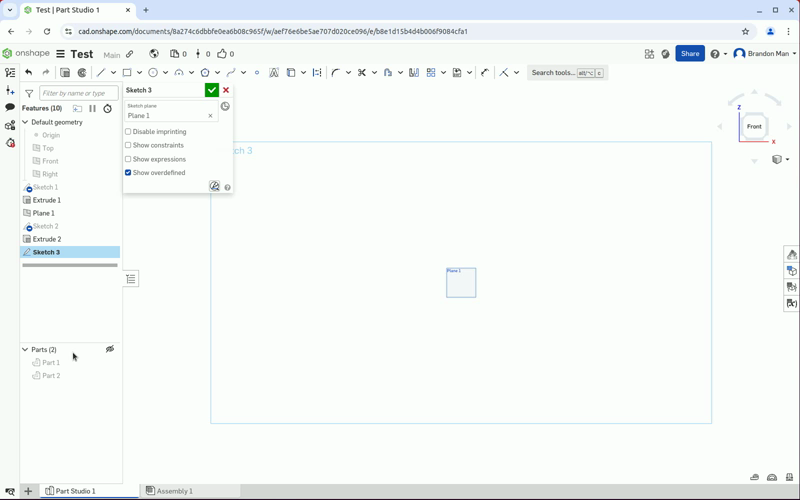
key(l)
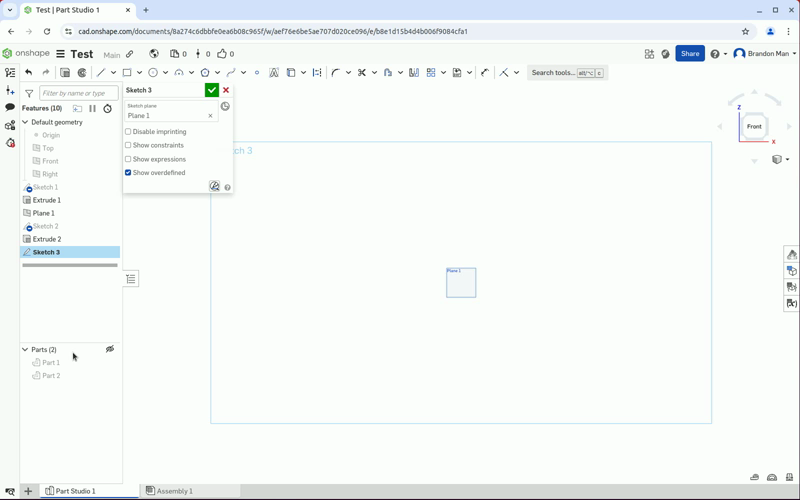
key_down(shift)
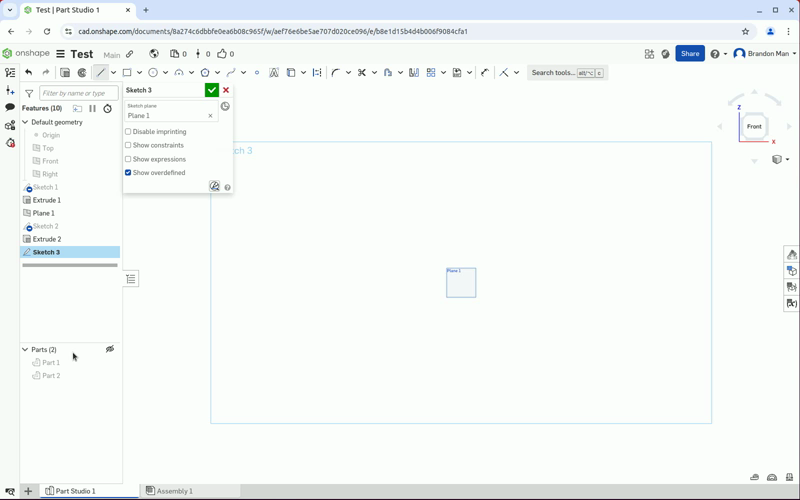
mouse_move(357, 299)
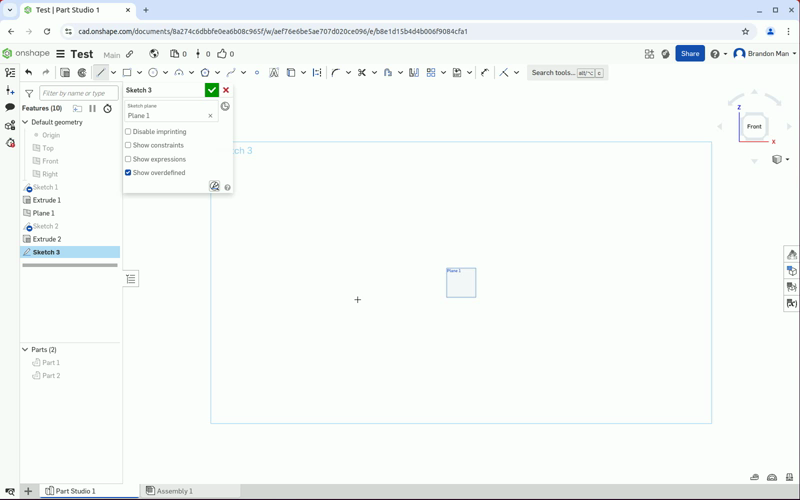
click(357, 299)
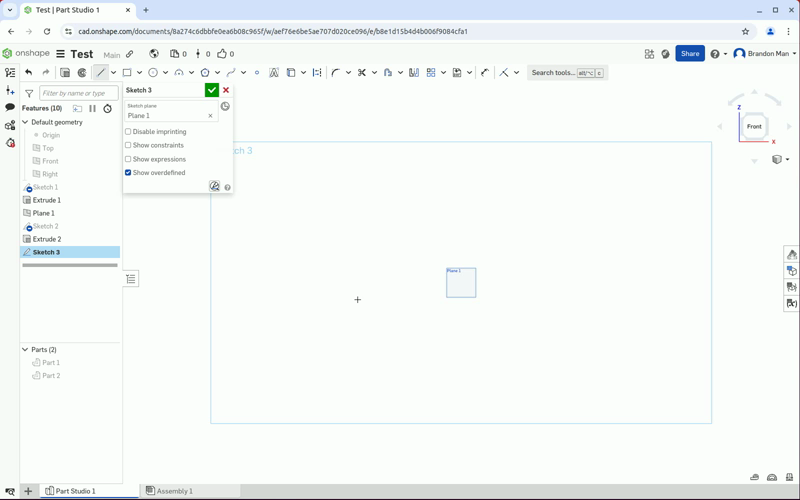
key_up(shift)
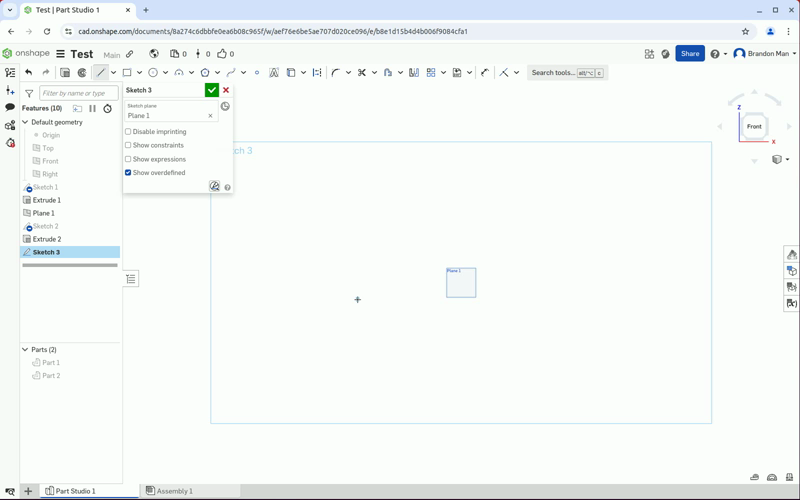
key_down(shift)
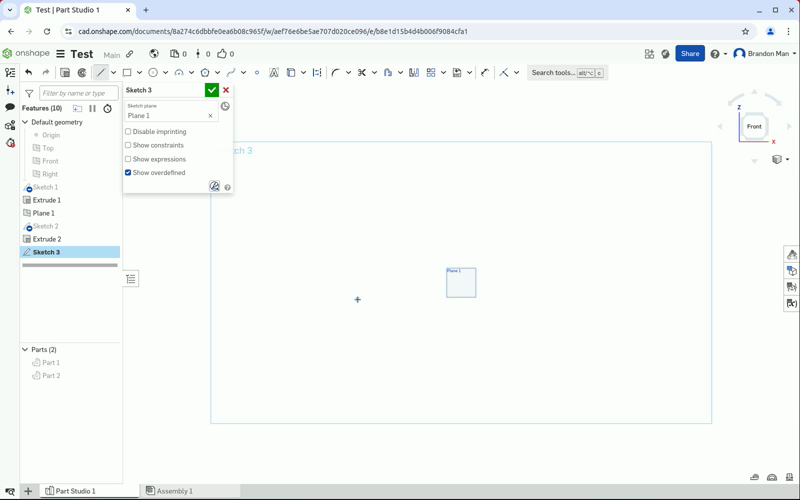
mouse_move(387, 299)
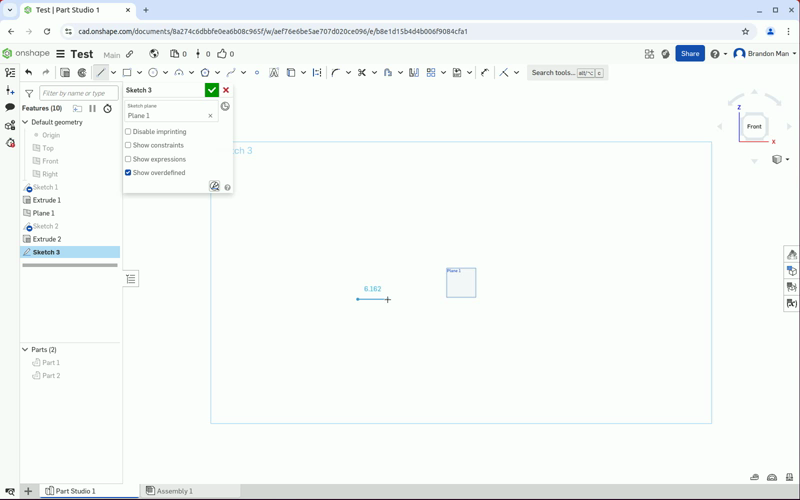
mouse_move(374, 299)
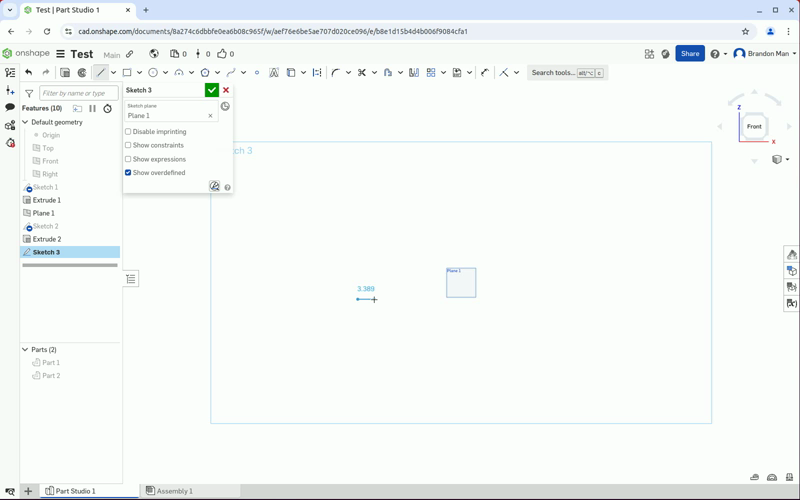
click(374, 299)
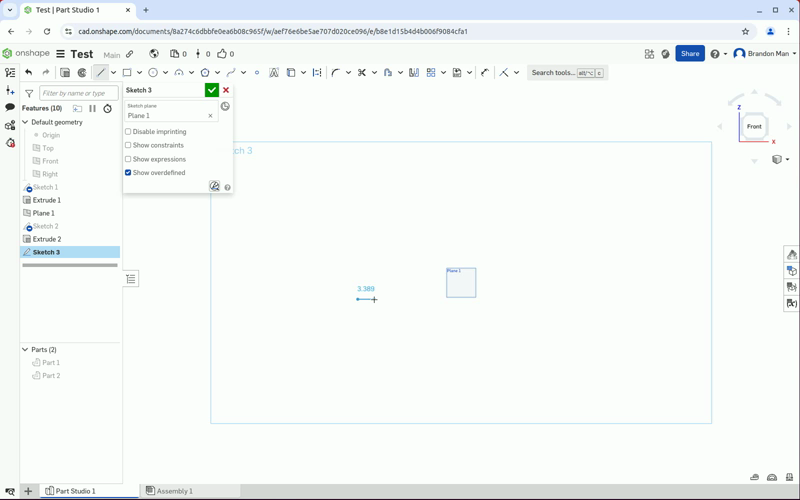
key_up(shift)
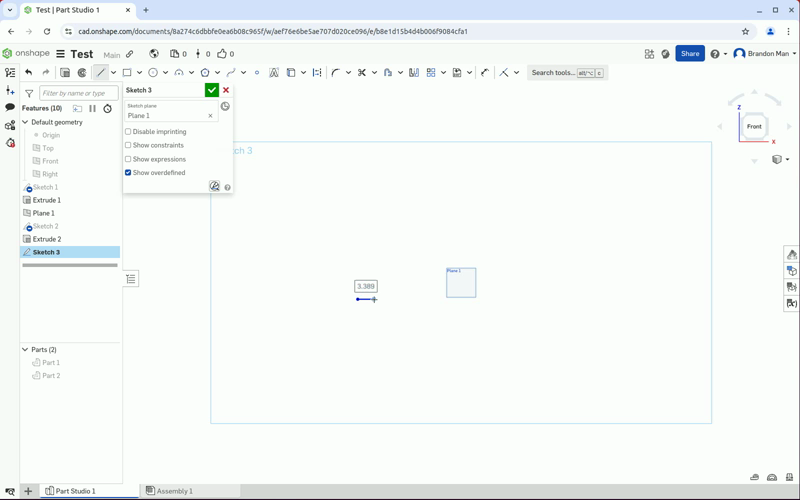
key_down(shift)
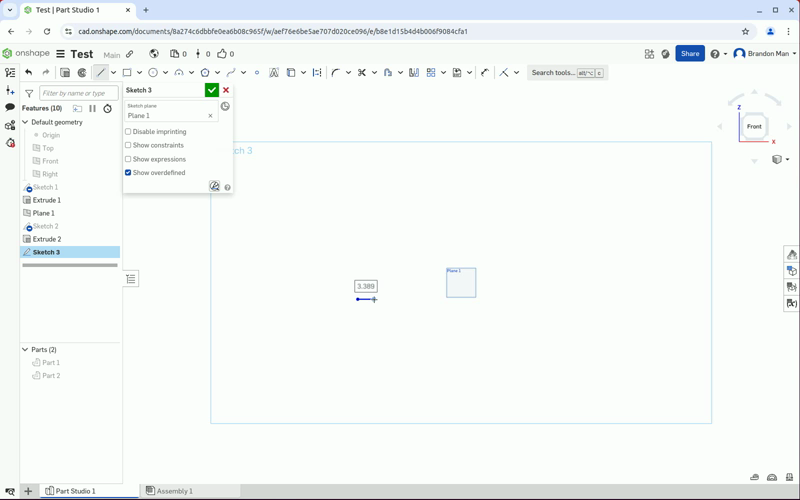
mouse_move(404, 299)
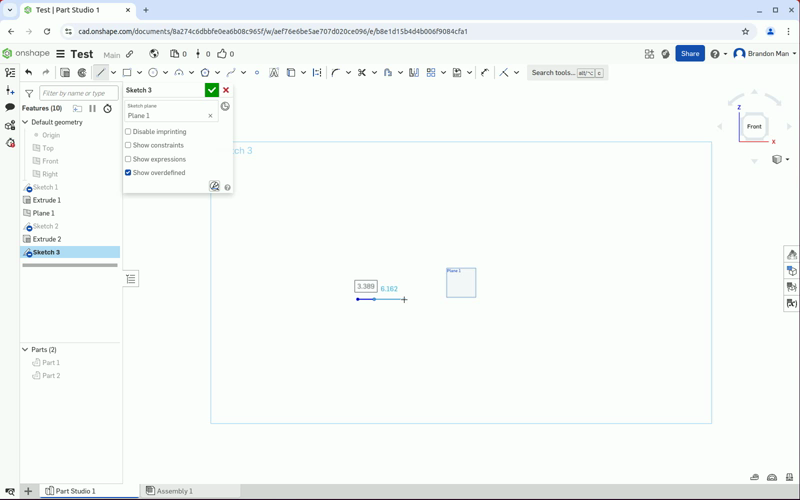
mouse_move(374, 266)
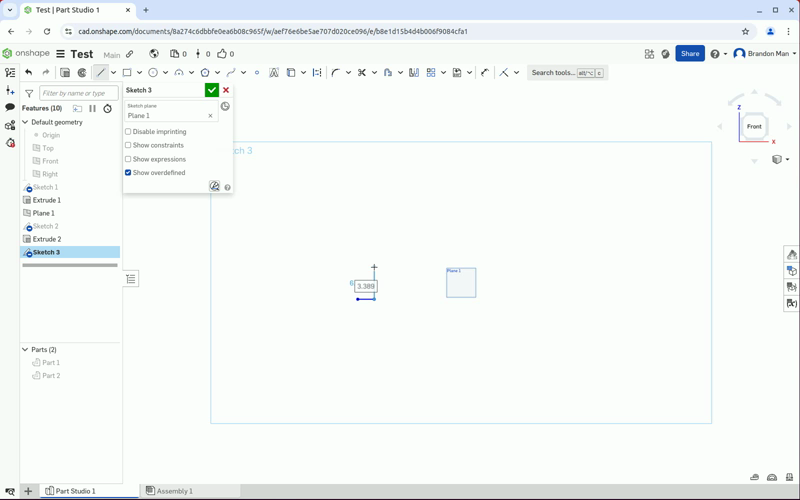
click(374, 266)
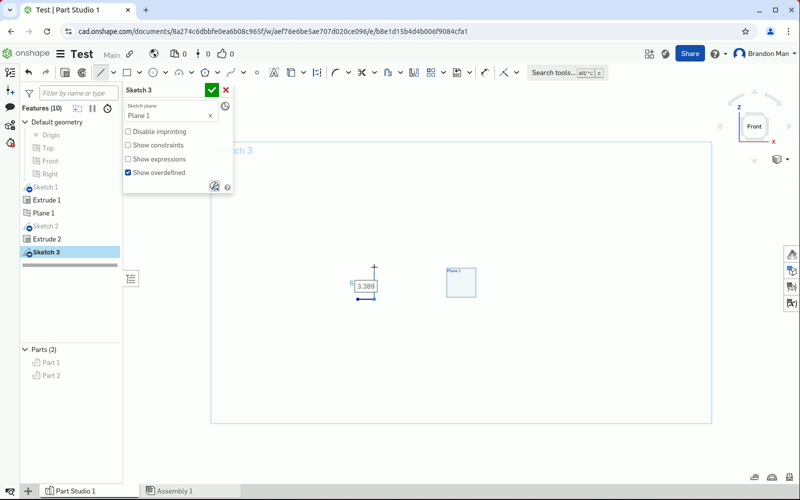
key_up(shift)
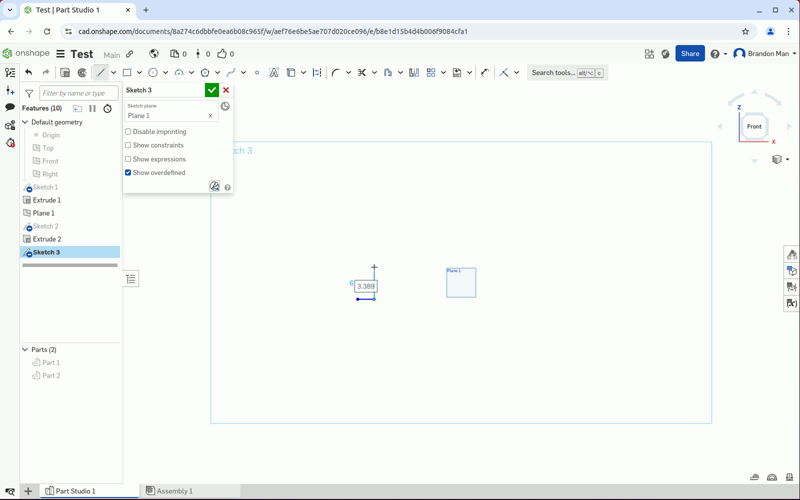
key_down(shift)
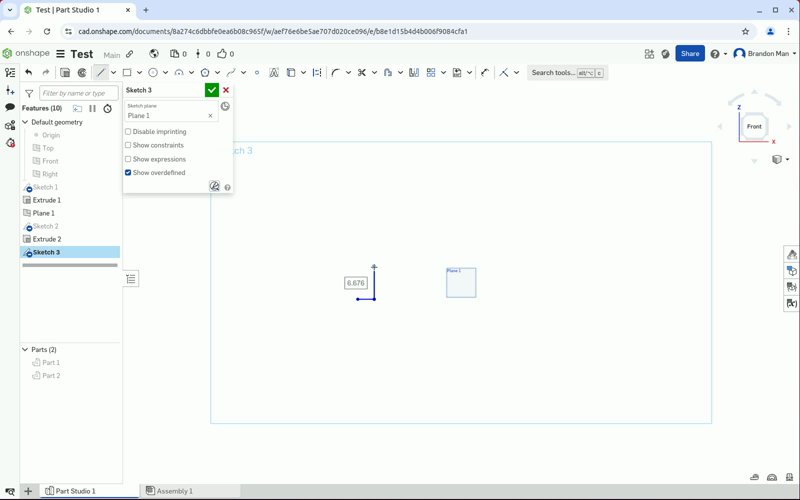
mouse_move(404, 266)
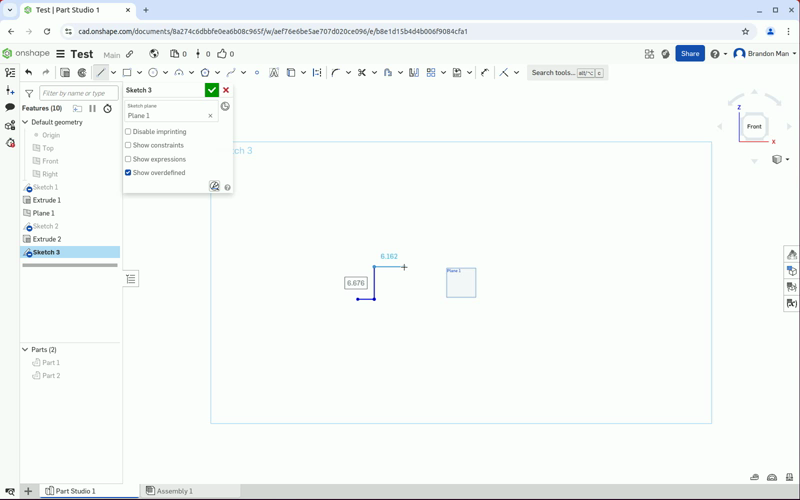
mouse_move(357, 266)
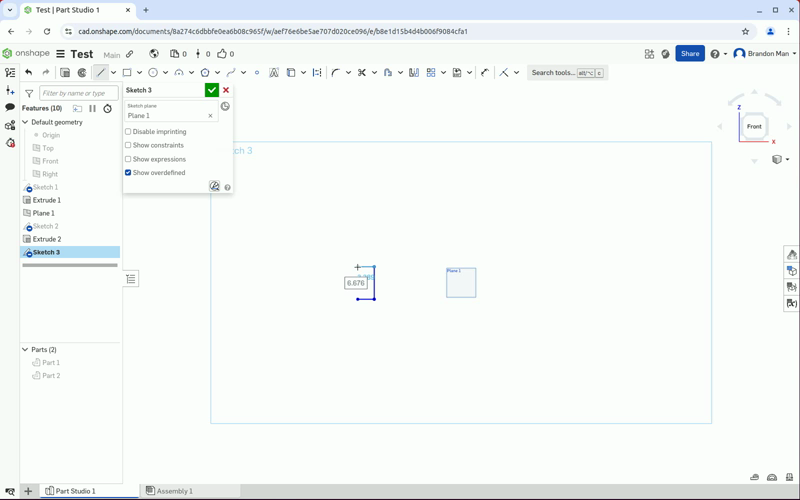
click(357, 266)
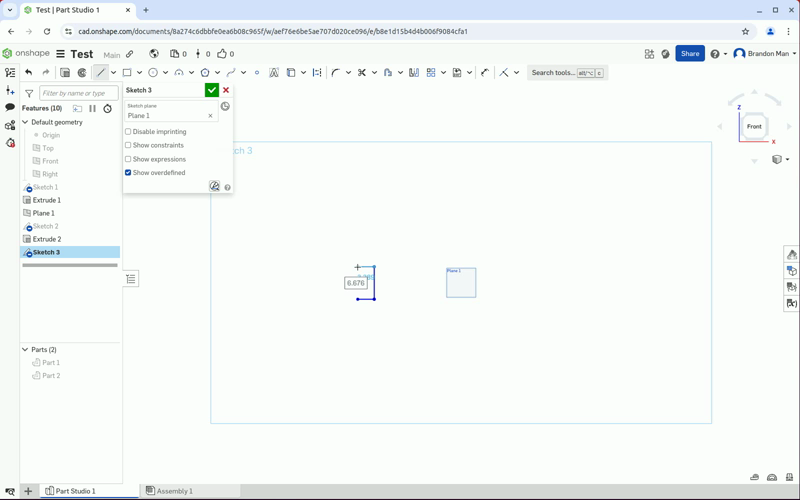
key_up(shift)
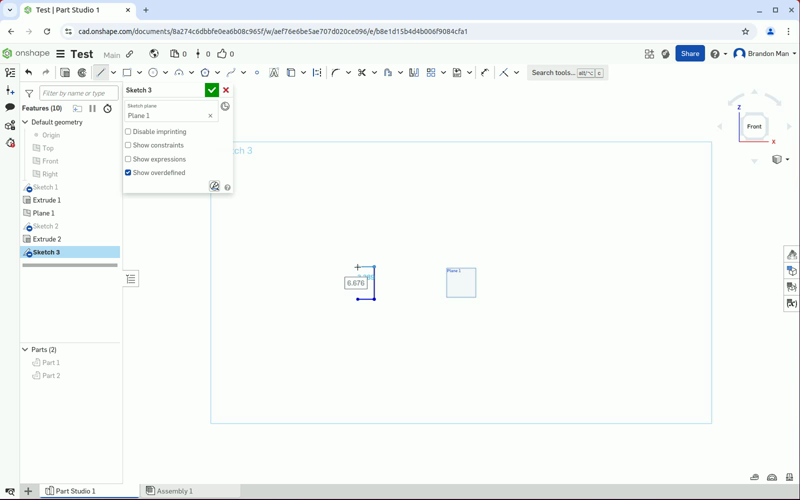
mouse_move(387, 266)
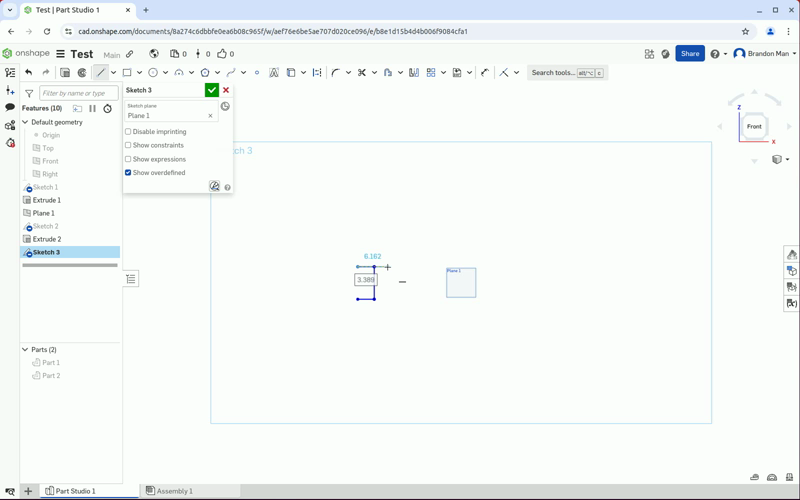
key_down(shift)
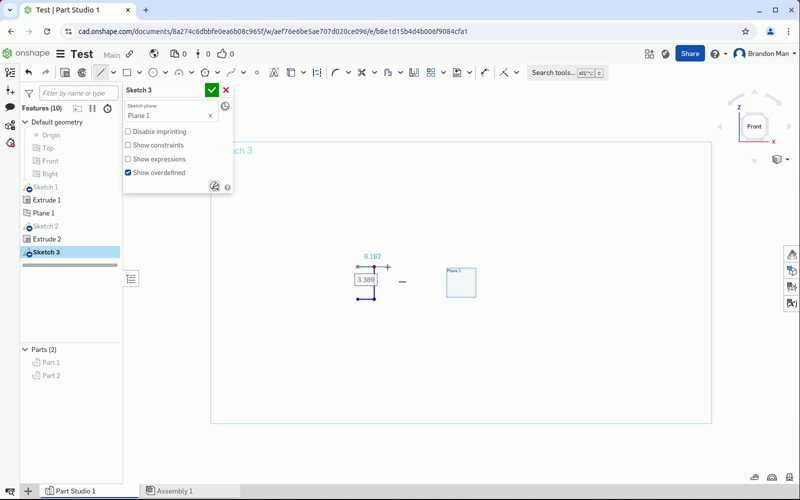
mouse_move(357, 299)
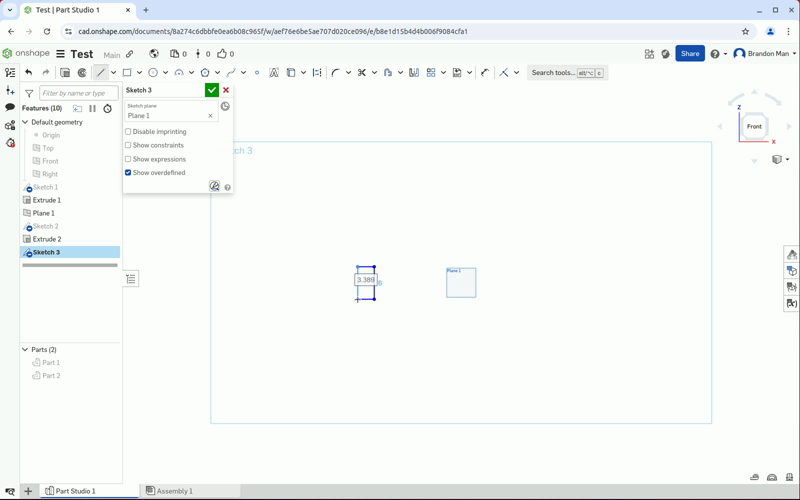
key_up(shift)
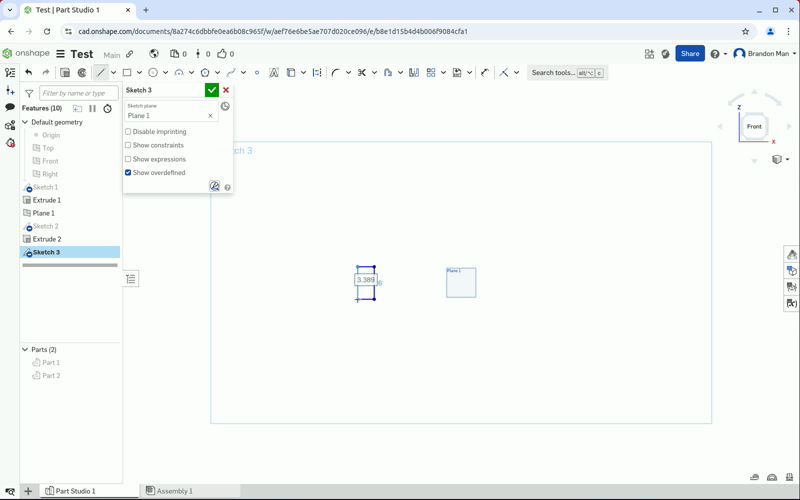
click(357, 299)
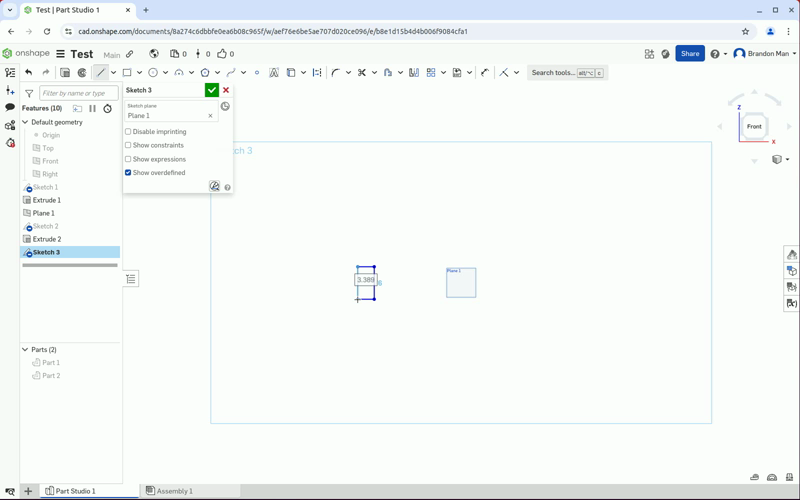
key(esc)
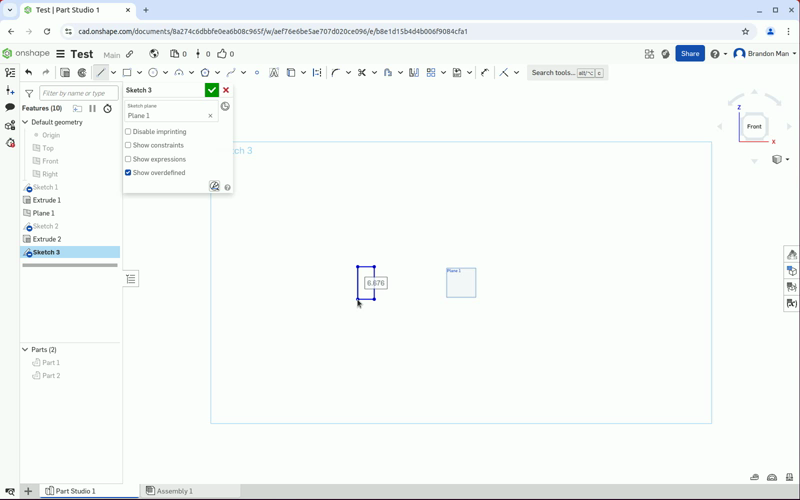
mouse_move(363, 269)
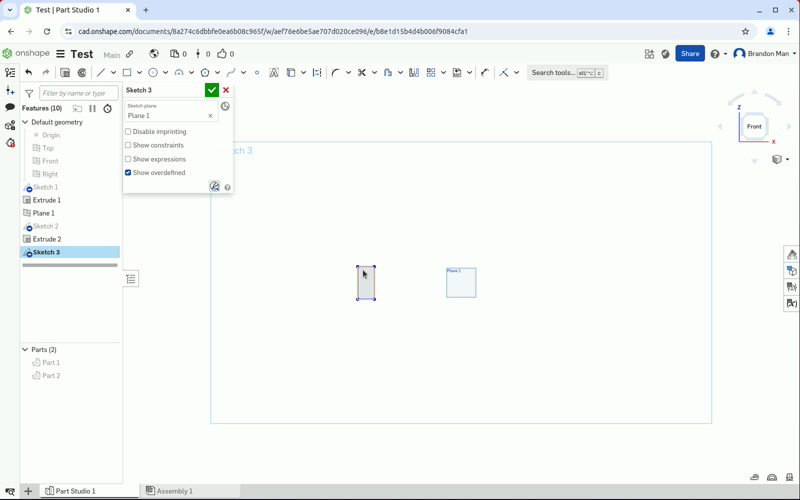
scroll(6)
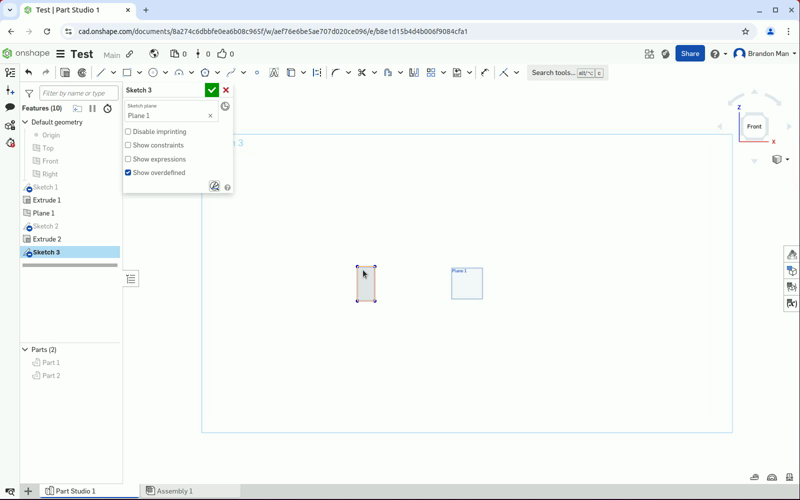
scroll(6)
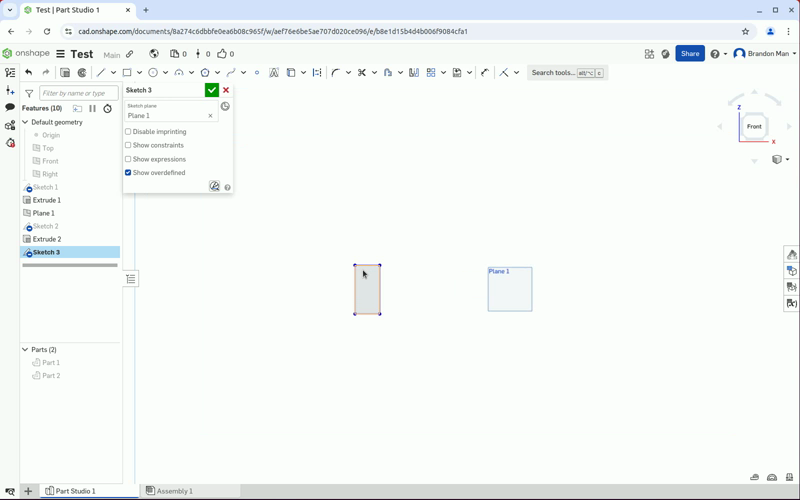
scroll(6)
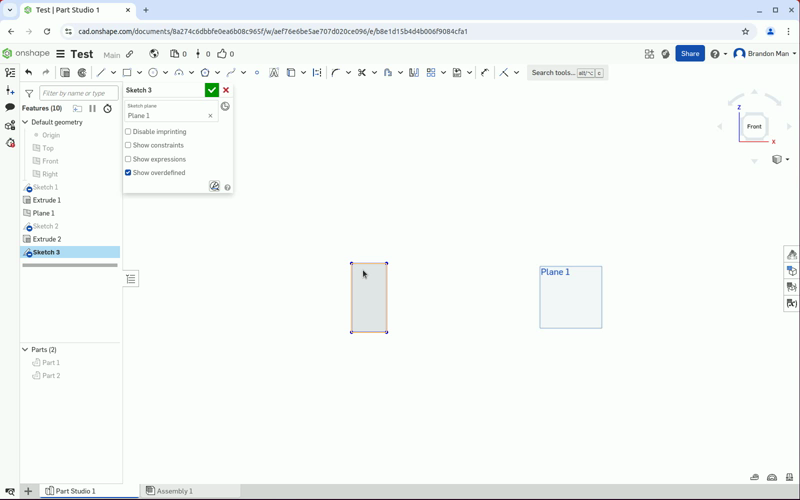
scroll(6)
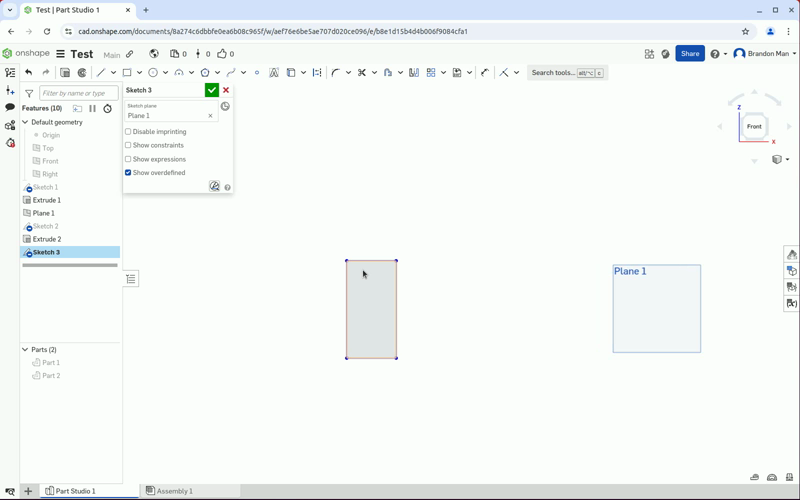
scroll(6)
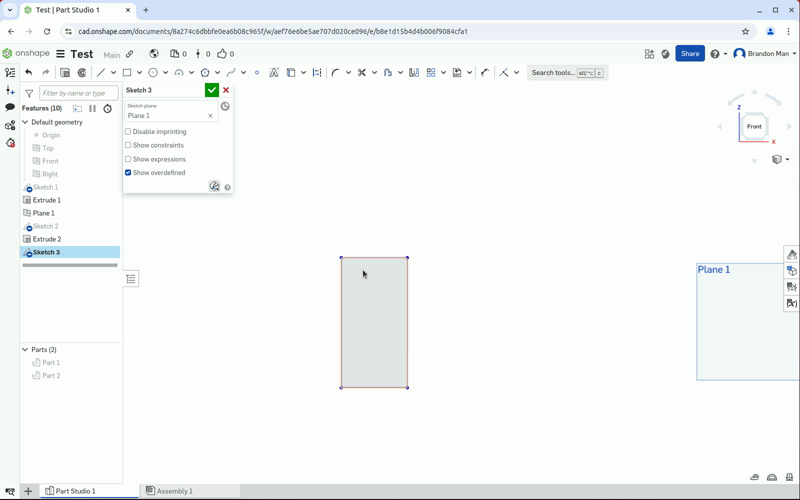
scroll(6)
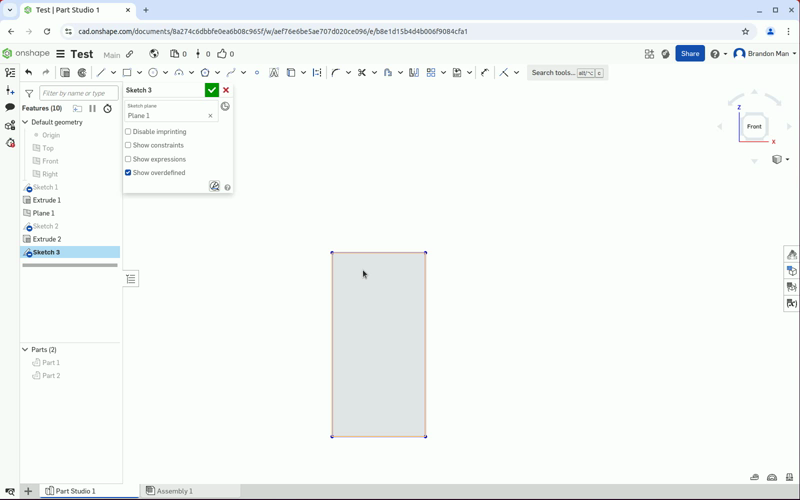
scroll(6)
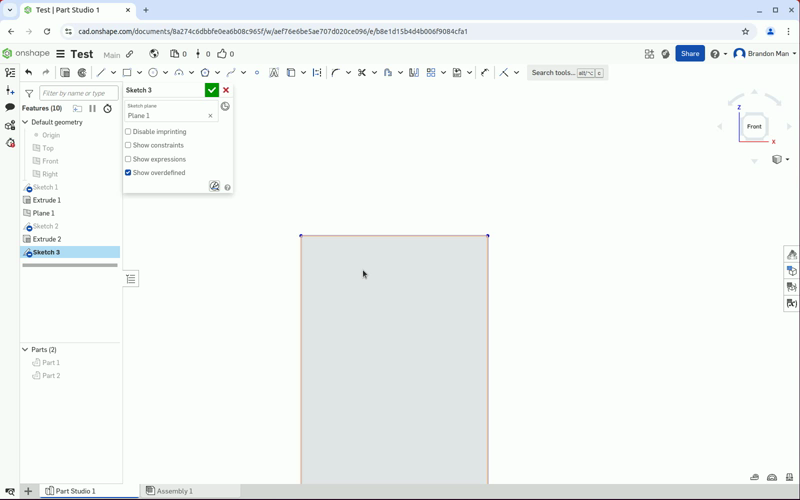
click(363, 269)
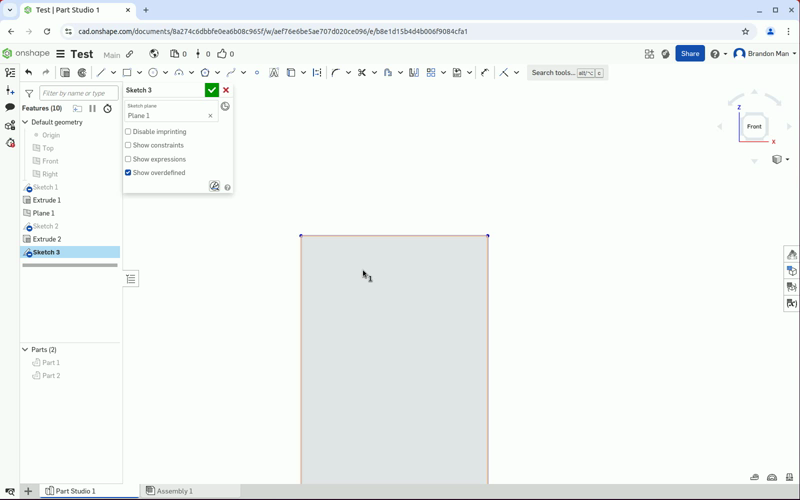
scroll(-6)
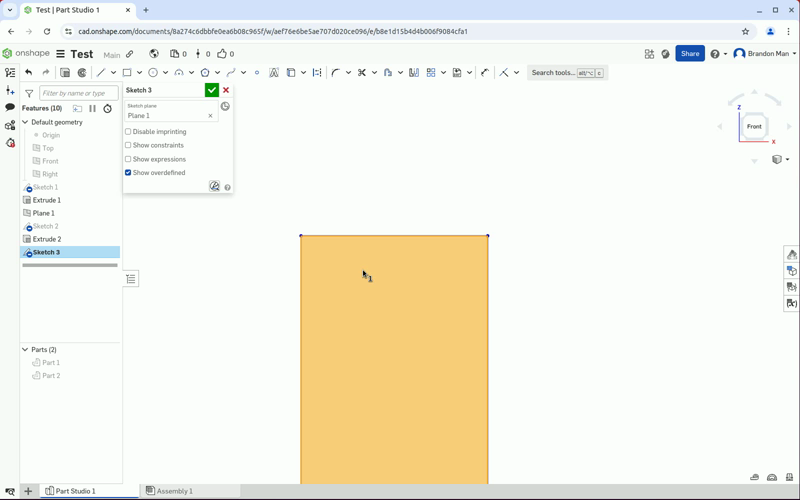
scroll(-6)
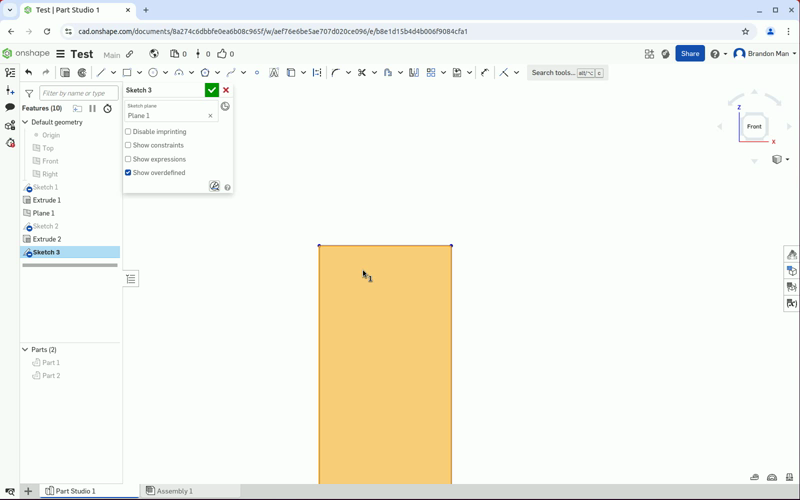
scroll(-6)
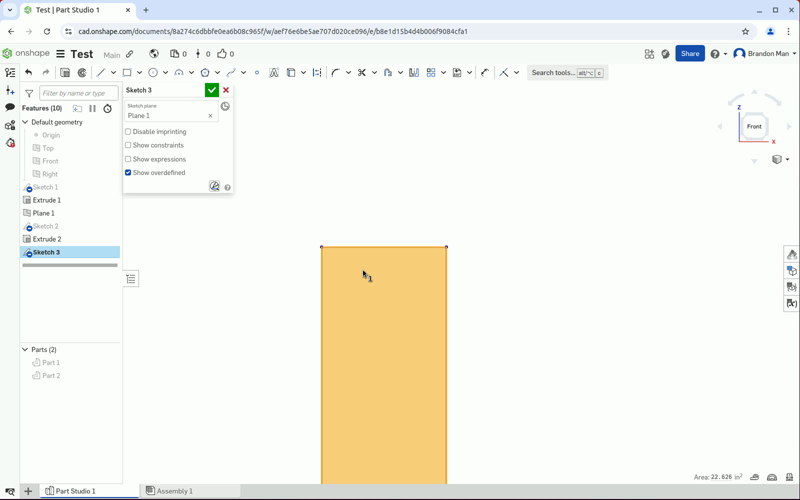
scroll(-6)
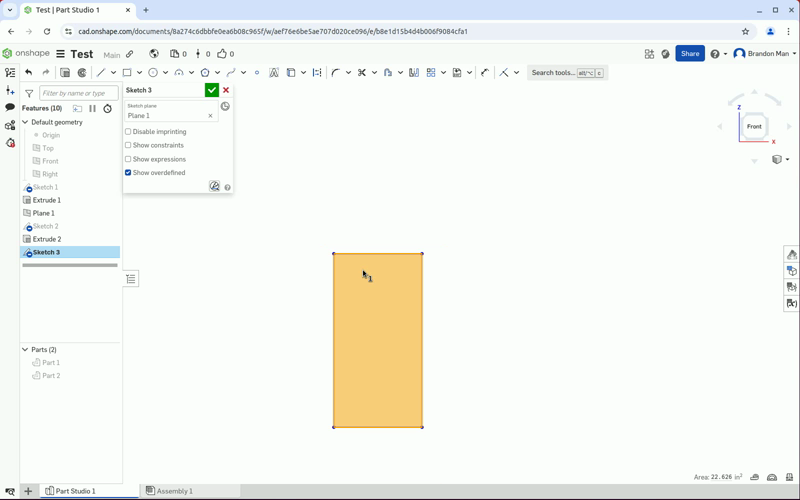
scroll(-6)
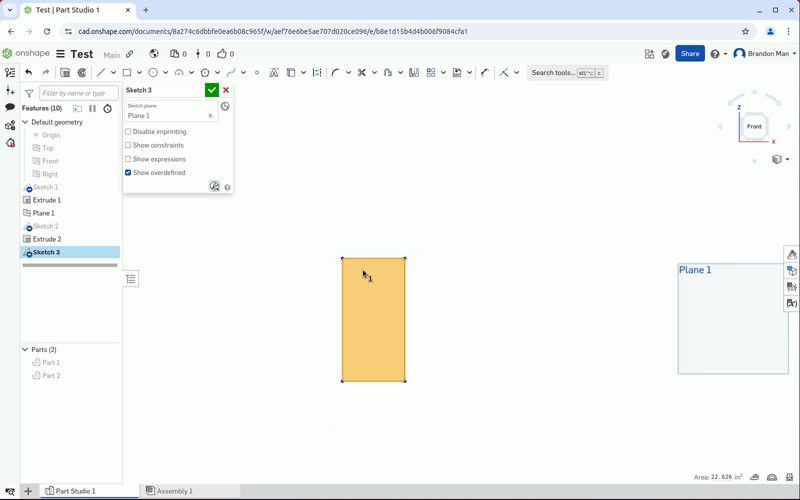
scroll(-6)
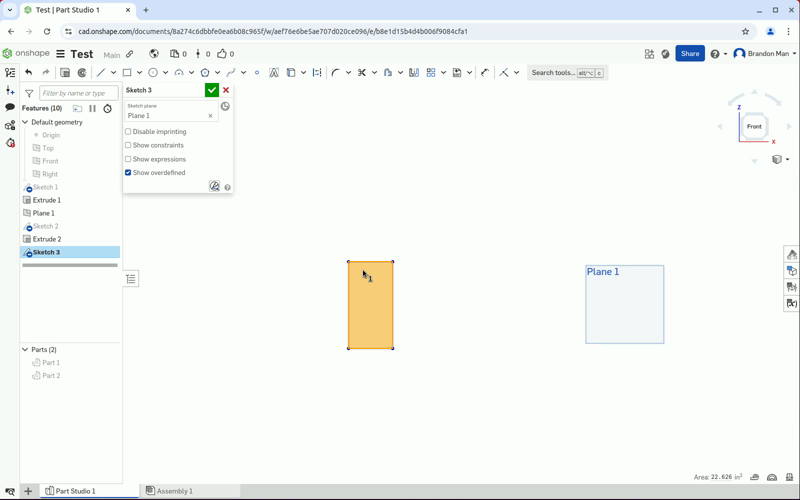
scroll(-6)
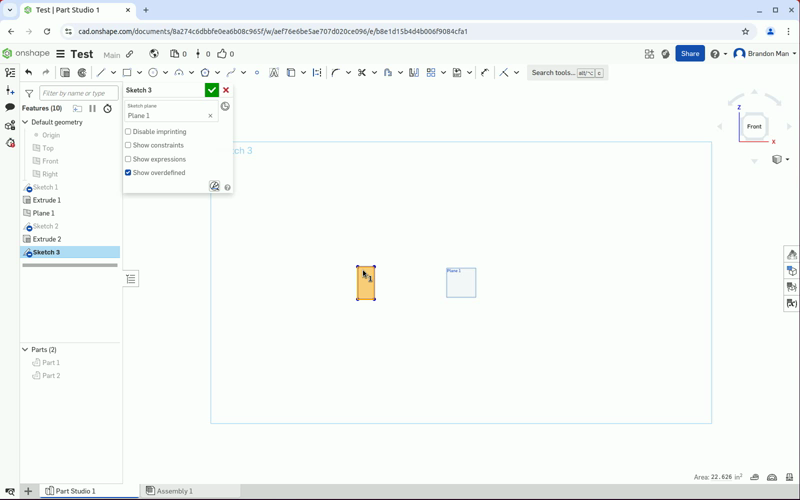
mouse_move(73, 352)
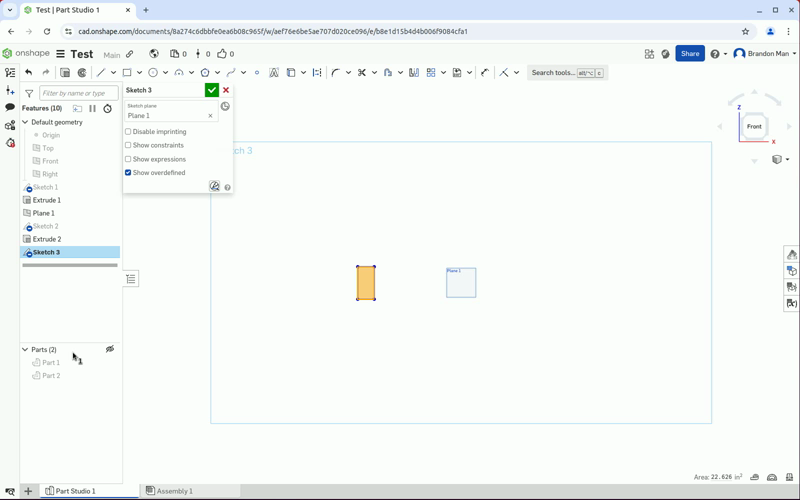
key(shift+y)
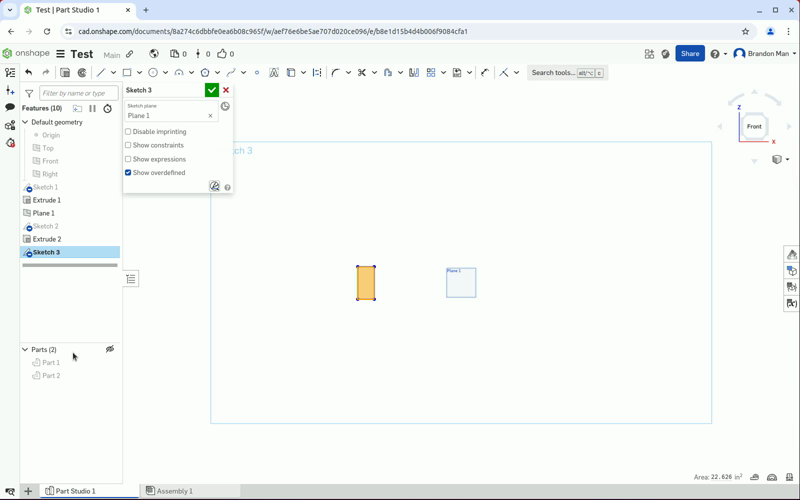
key(shift+e)
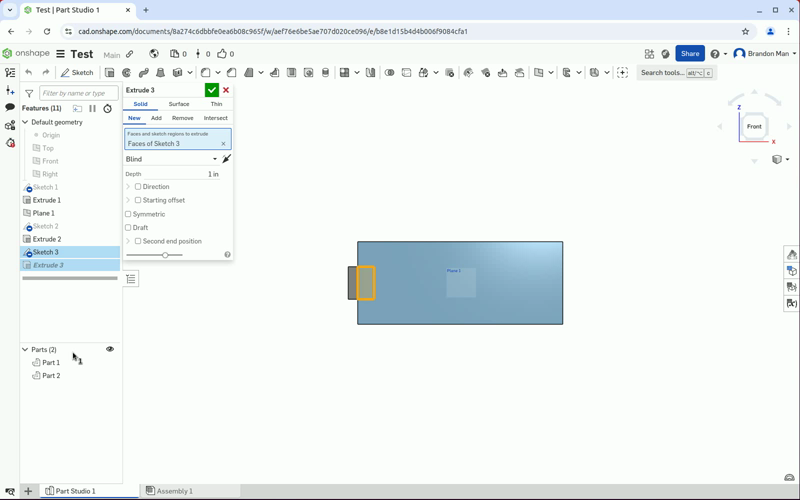
mouse_move(143, 106)
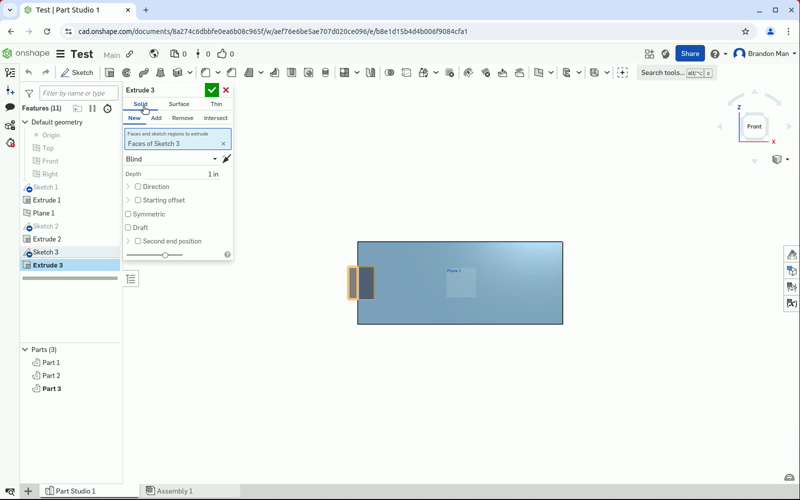
click(143, 106)
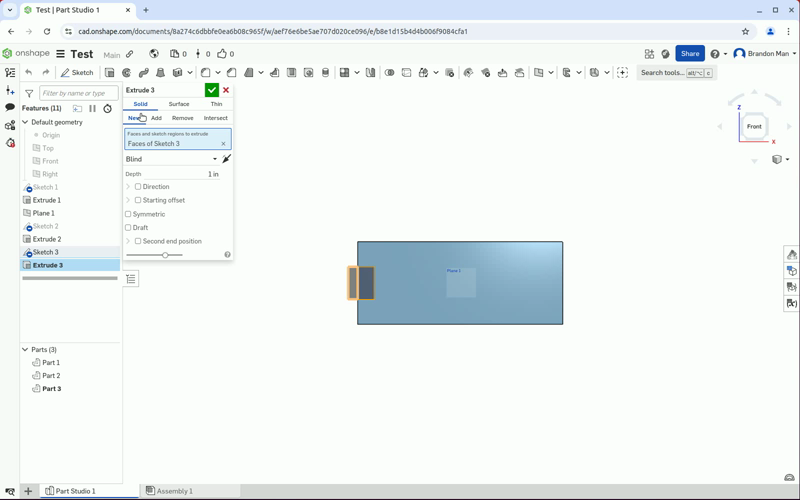
mouse_move(137, 120)
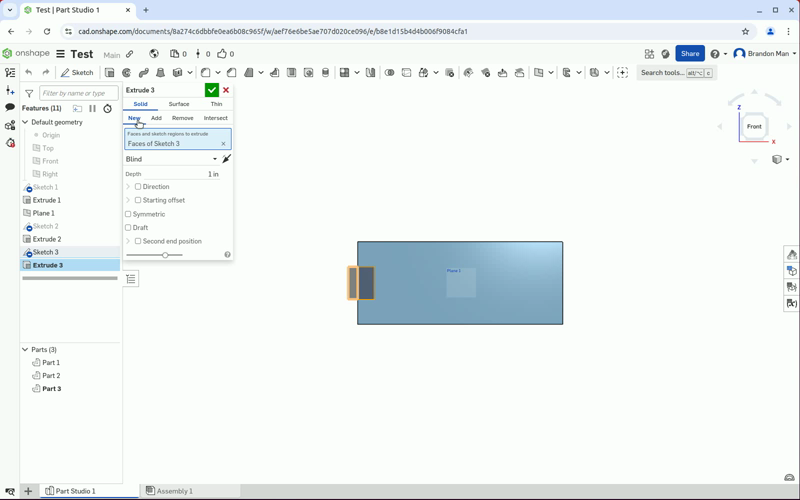
click(137, 120)
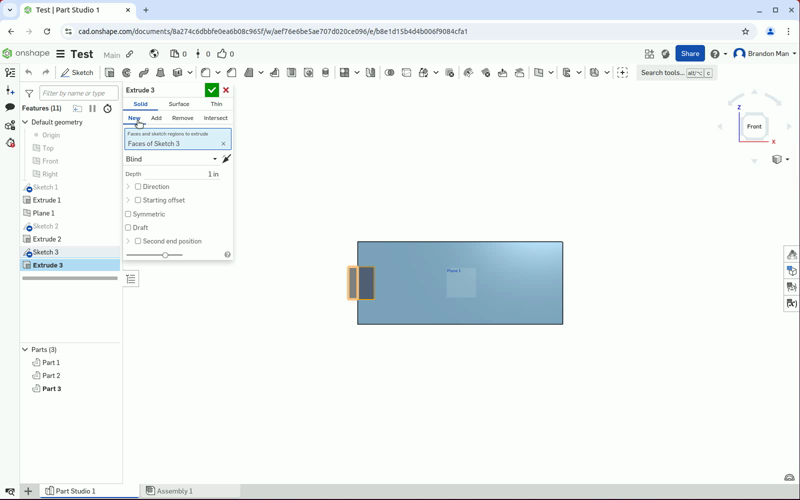
key(tab, 4)
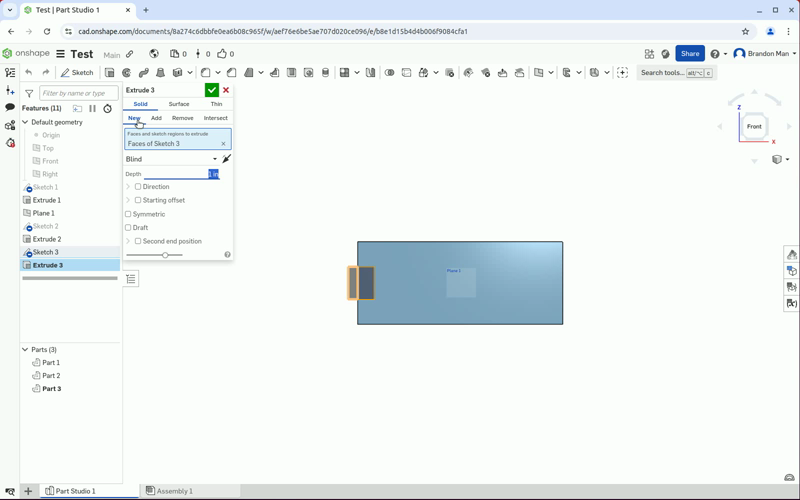
text(3.851)
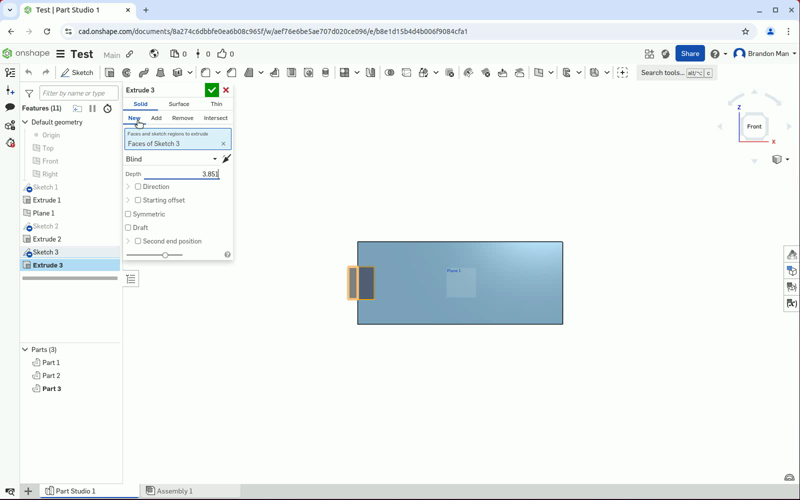
key(enter)
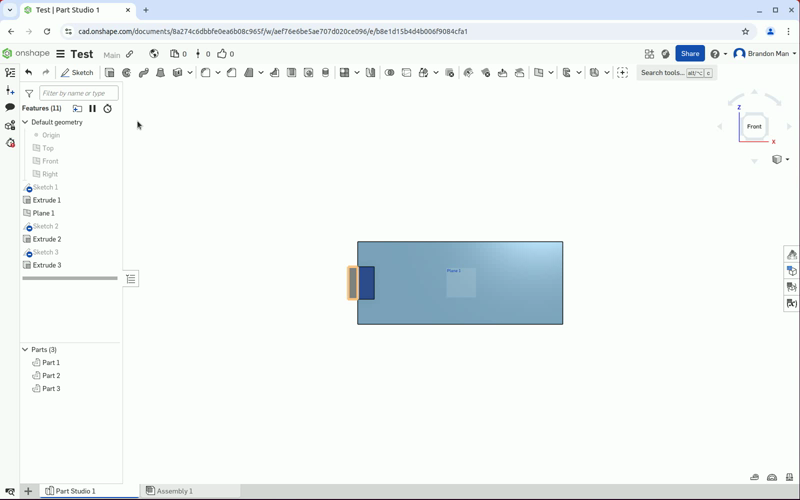
key(shift+h)
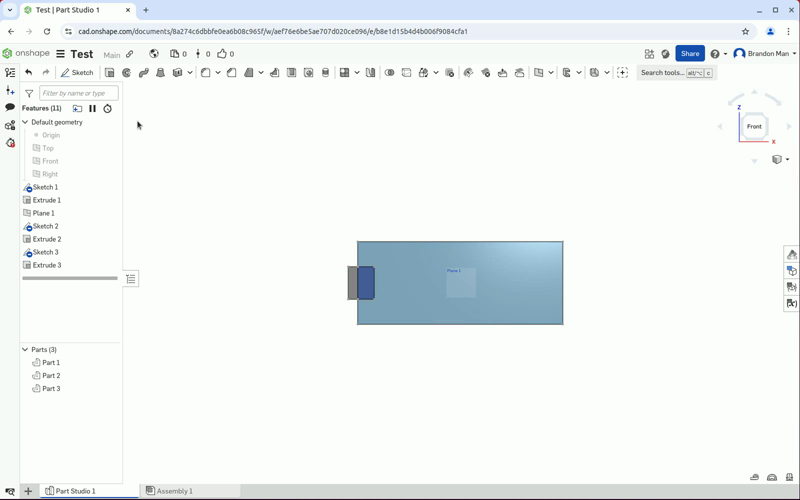
key(shift+h)
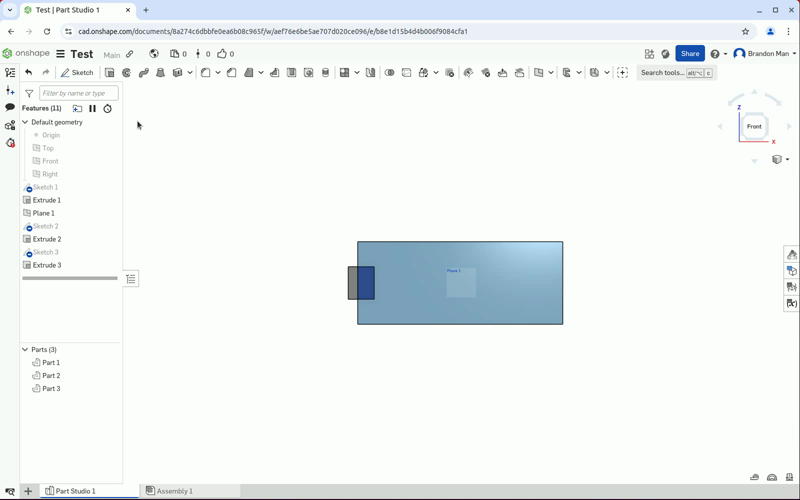
mouse_move(73, 189)
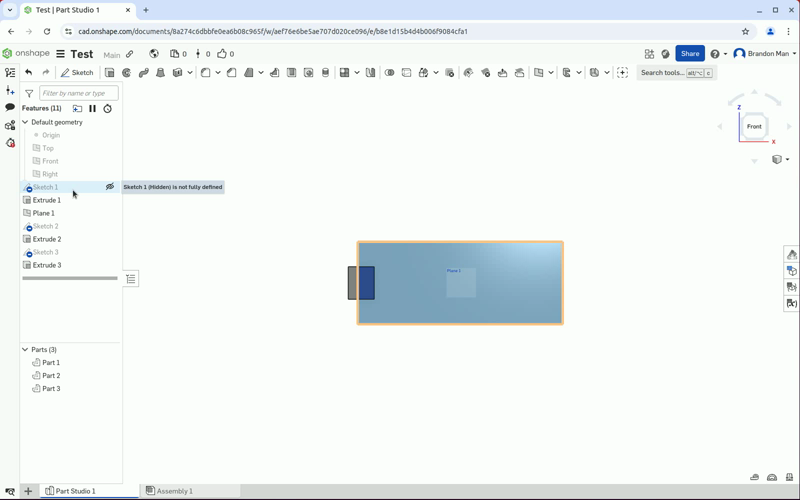
click(73, 189)
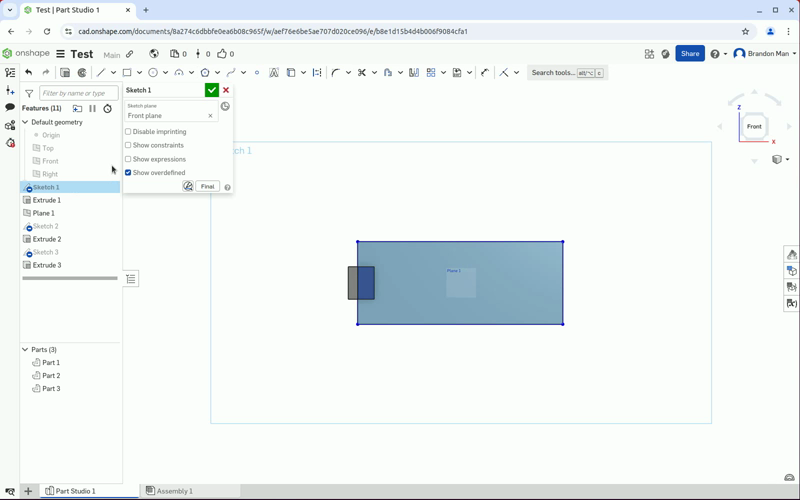
mouse_move(229, 92)
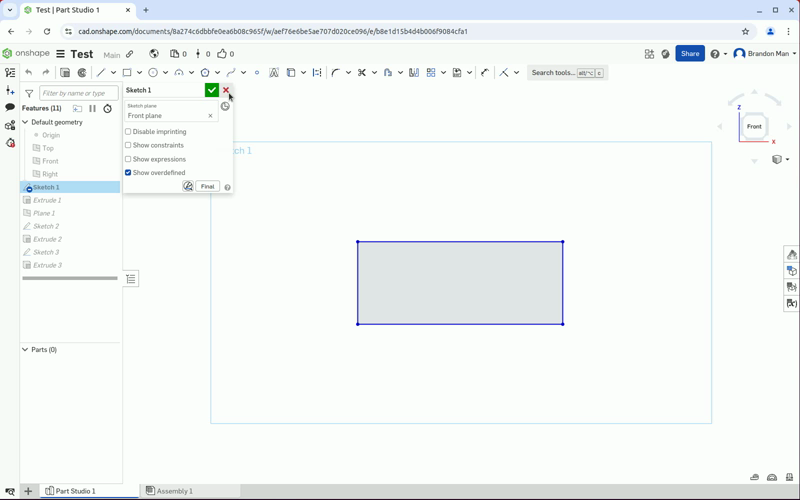
click(229, 92)
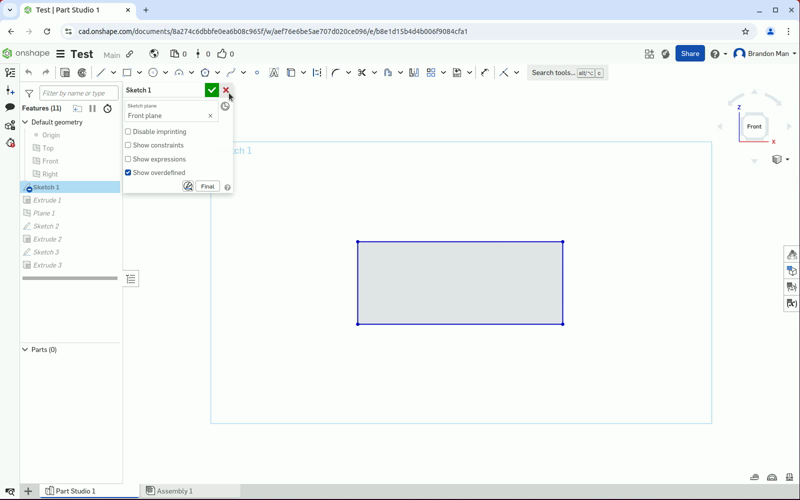
key(shift+s)
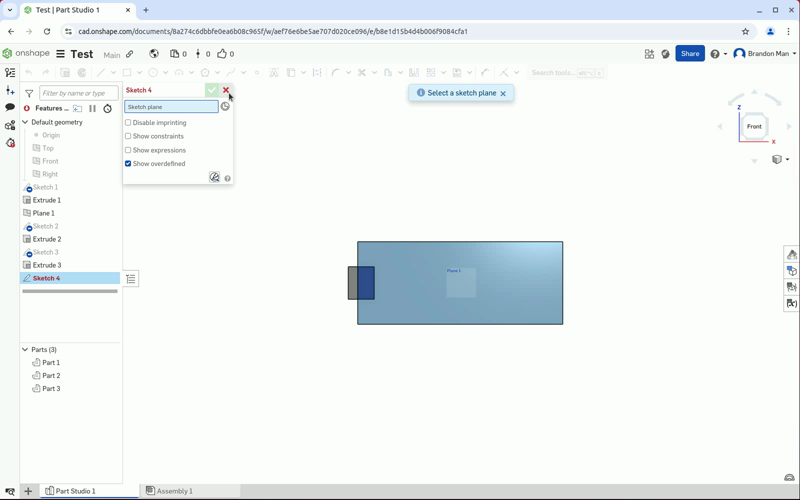
mouse_move(73, 215)
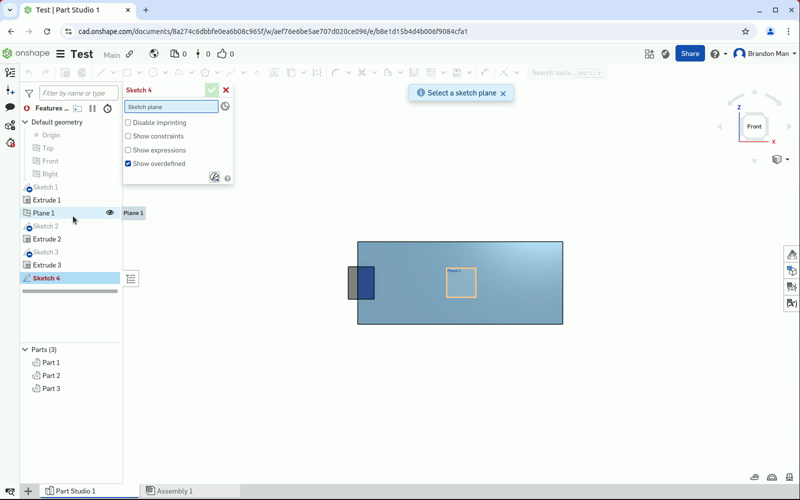
click(73, 215)
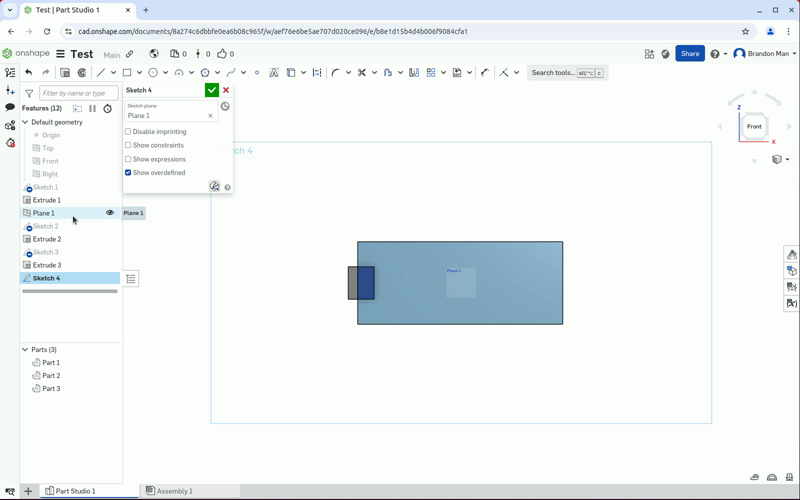
mouse_move(73, 352)
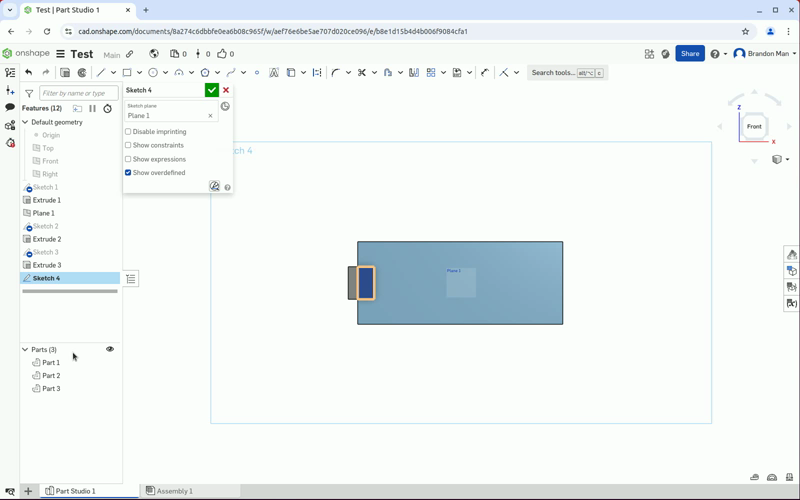
key(y)
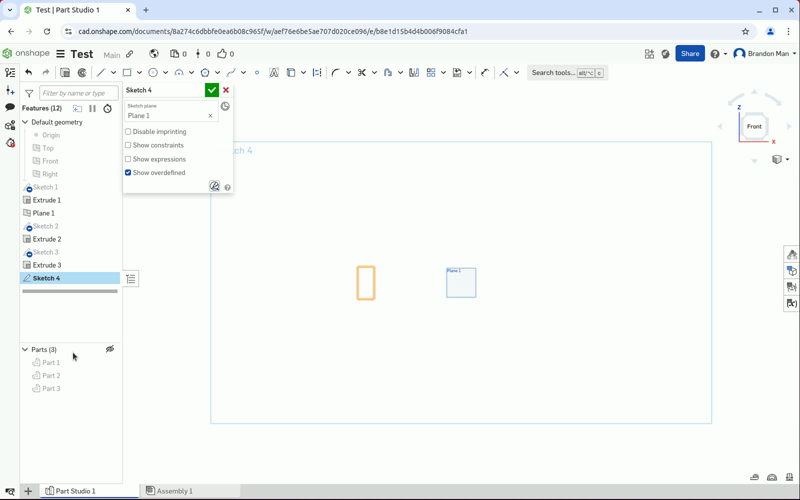
key(l)
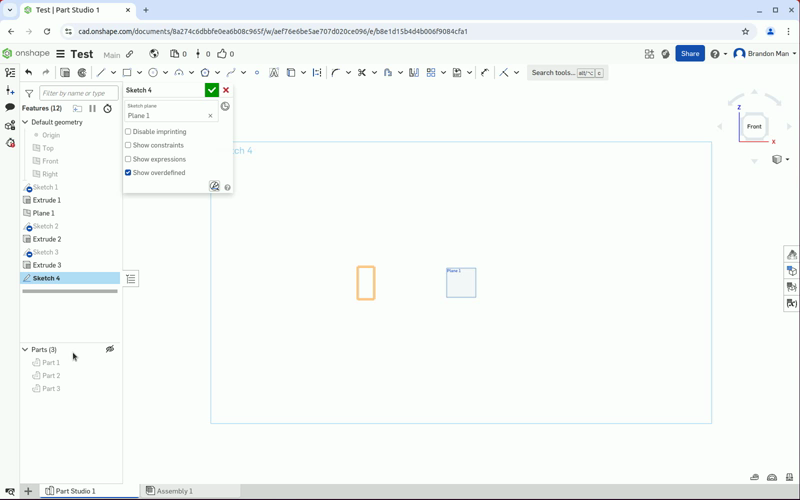
key_down(shift)
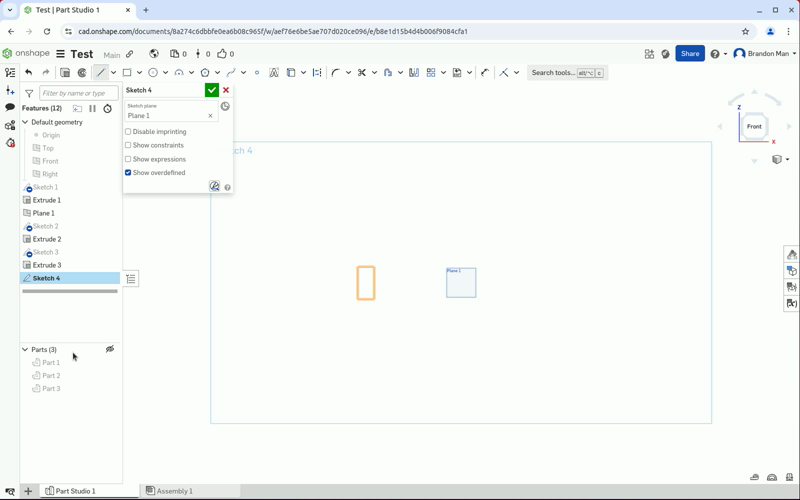
mouse_move(545, 305)
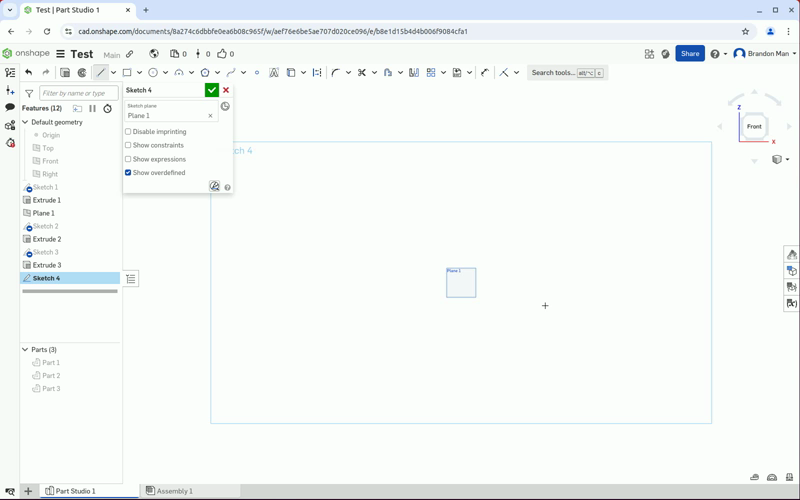
click(545, 305)
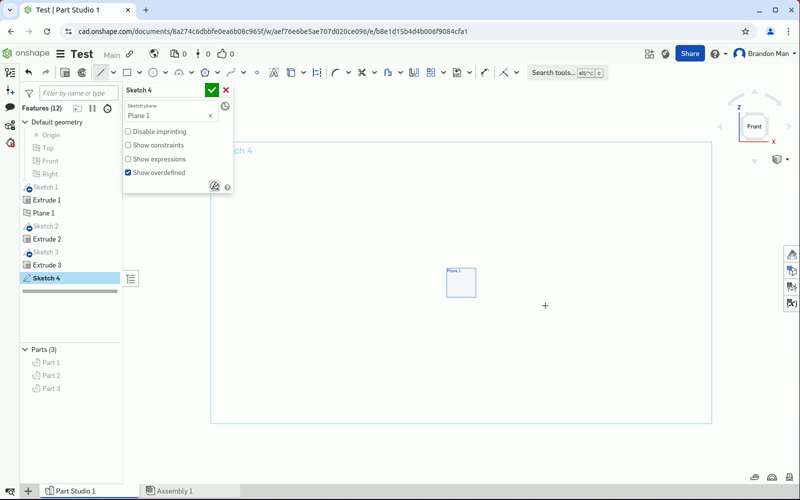
key_up(shift)
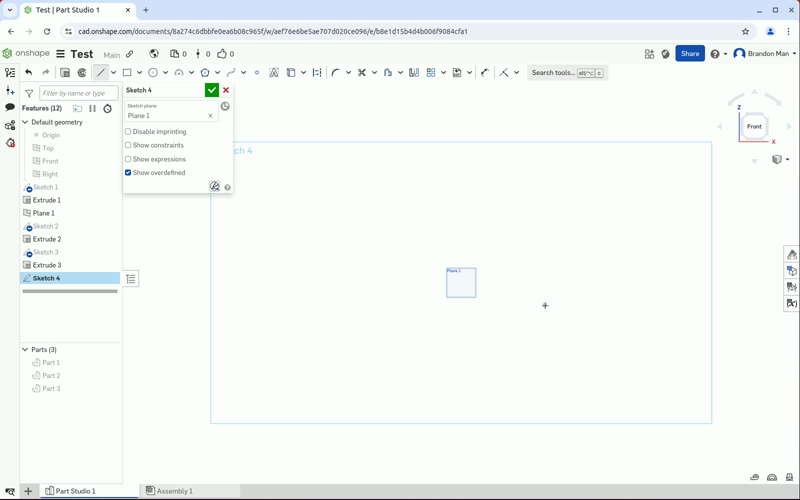
key_down(shift)
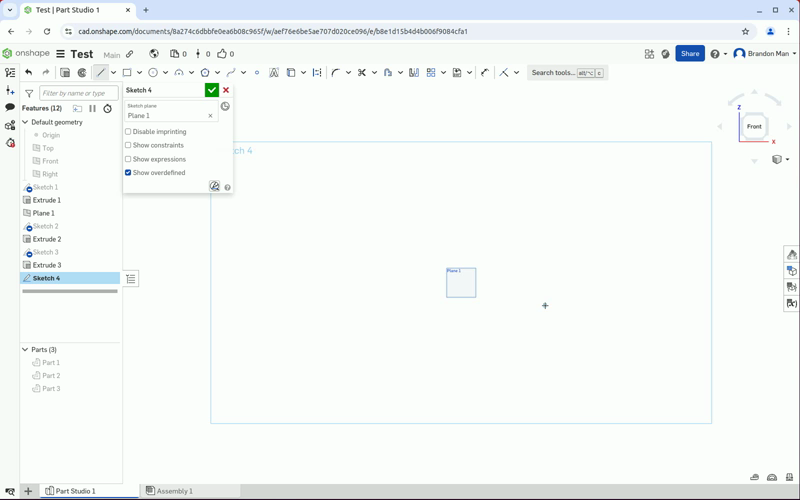
mouse_move(575, 305)
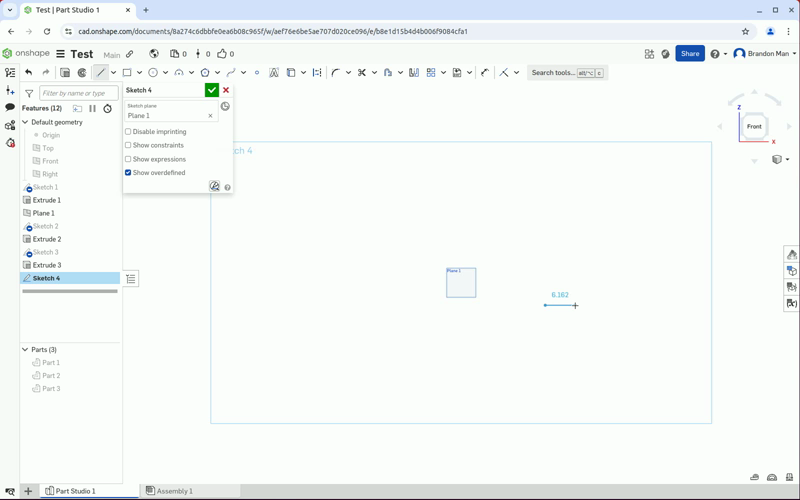
mouse_move(564, 305)
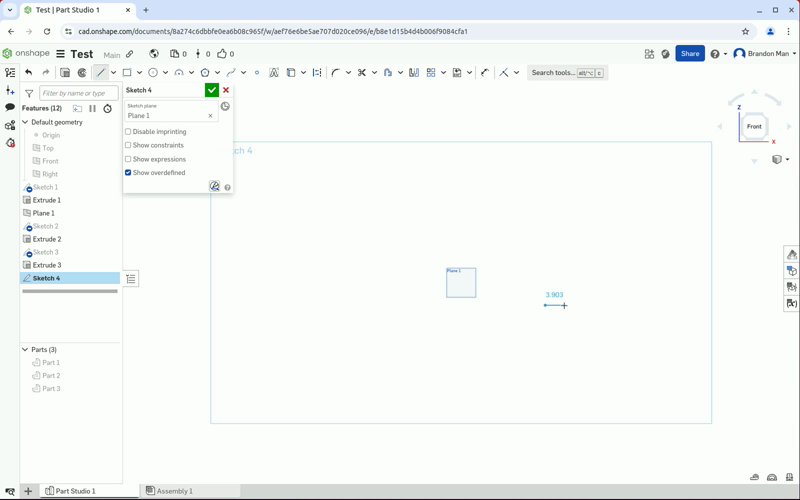
click(564, 305)
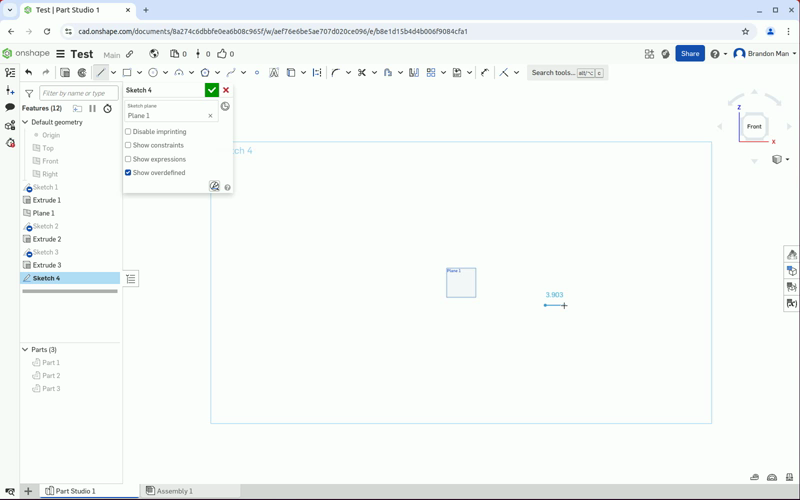
key_up(shift)
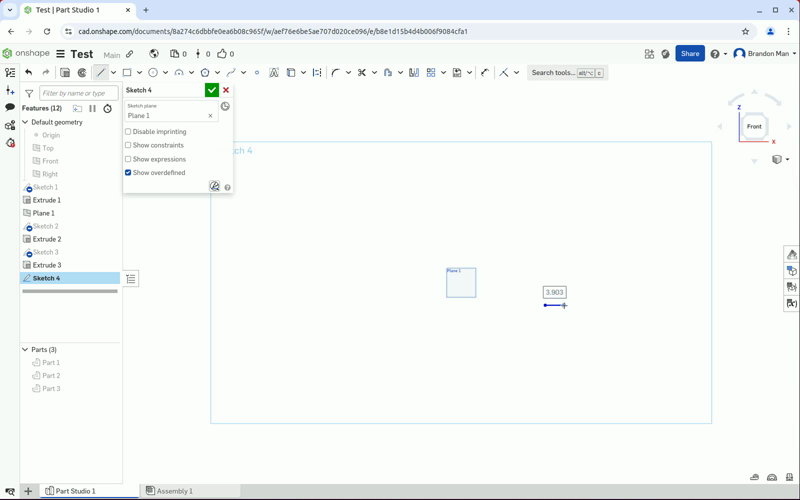
key_down(shift)
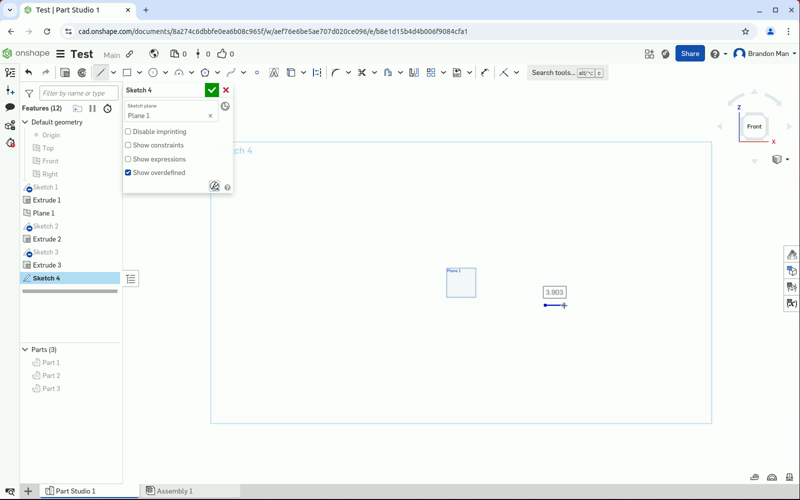
mouse_move(564, 241)
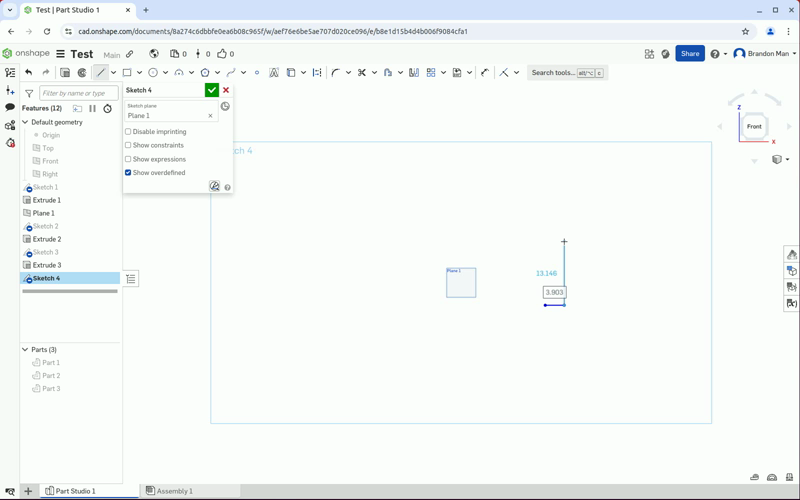
click(564, 241)
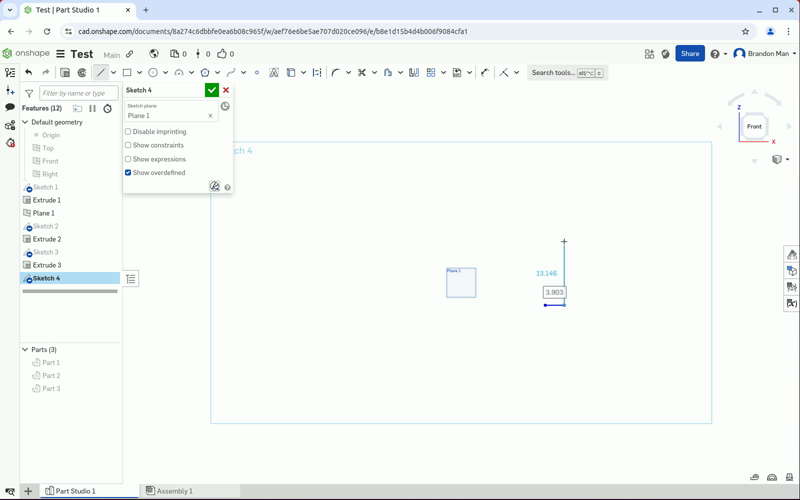
key_up(shift)
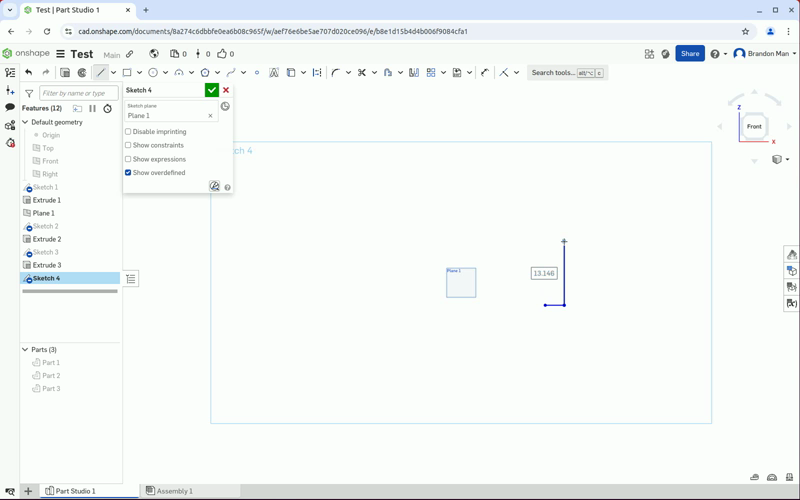
key_down(shift)
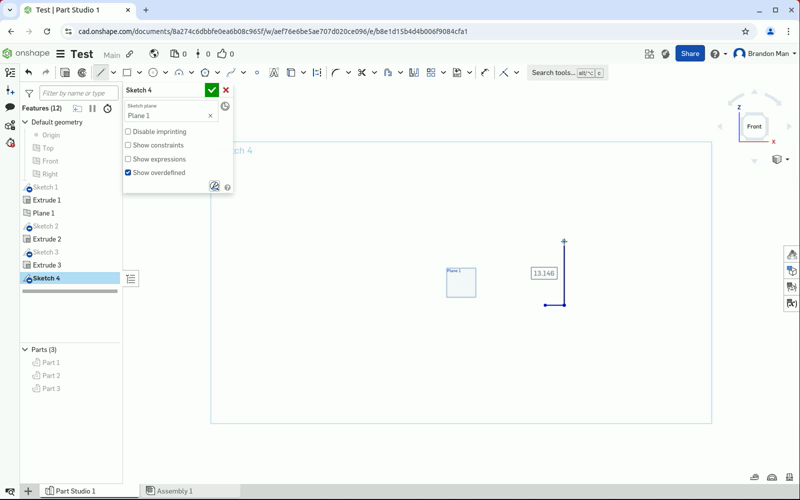
mouse_move(589, 241)
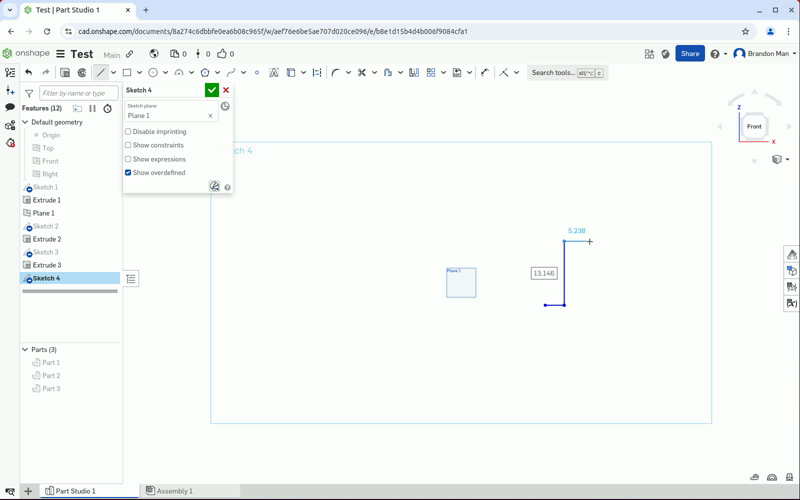
mouse_move(545, 241)
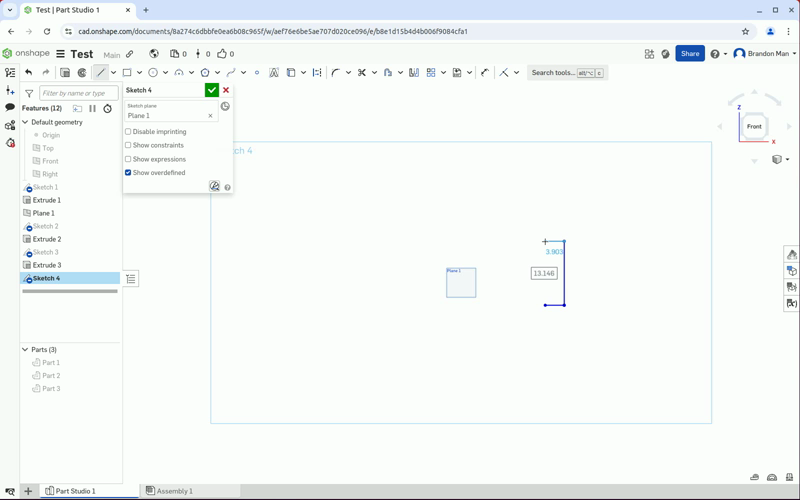
click(545, 241)
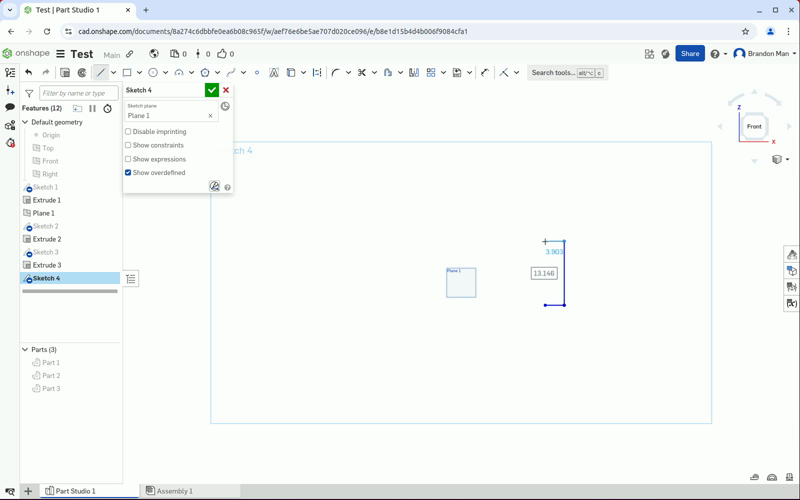
key_up(shift)
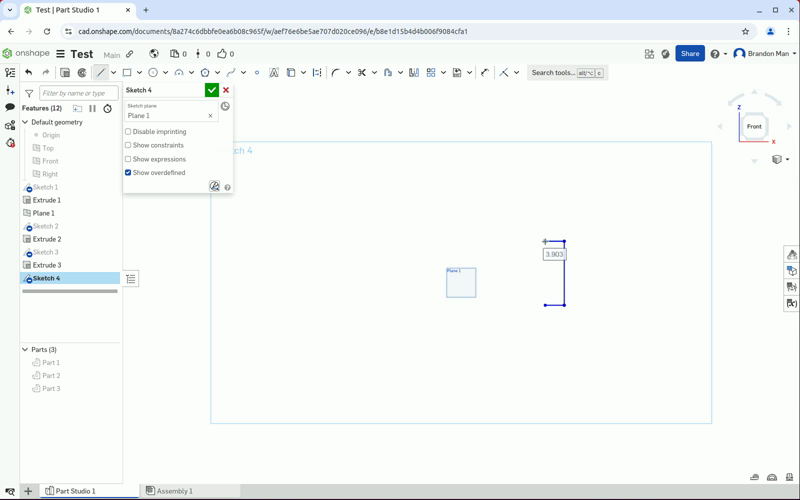
key_down(shift)
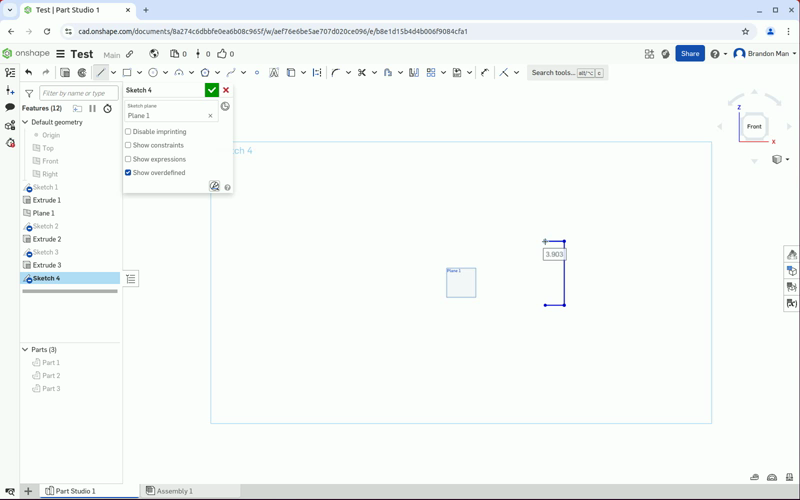
mouse_move(545, 305)
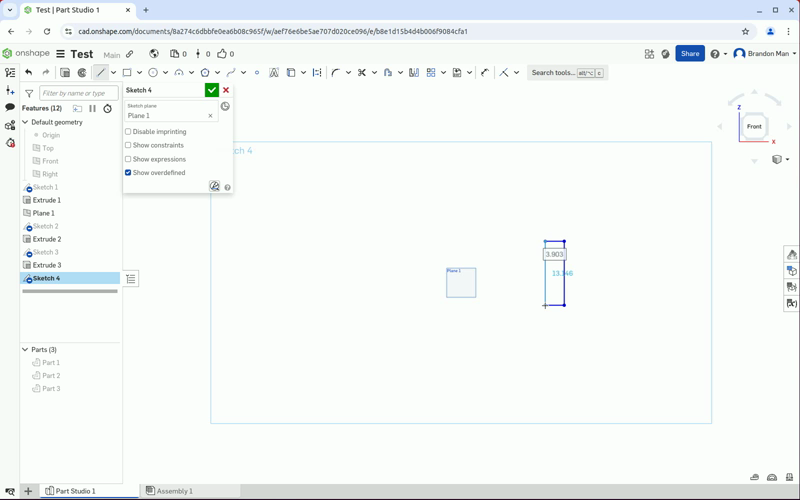
key_up(shift)
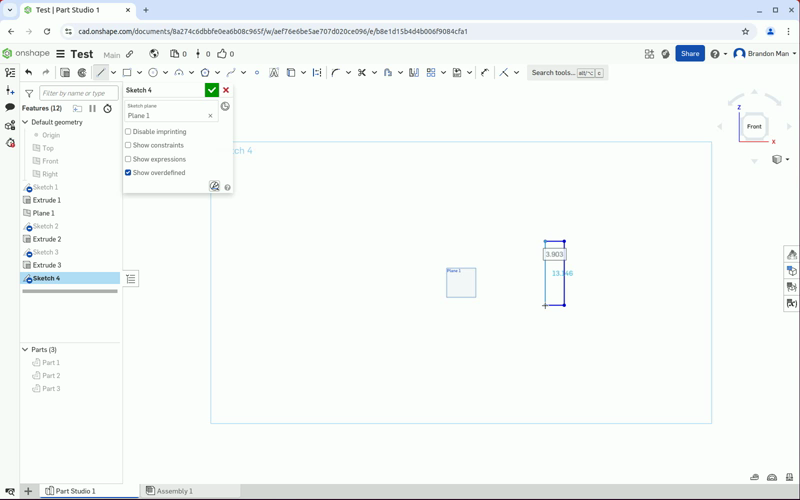
click(545, 305)
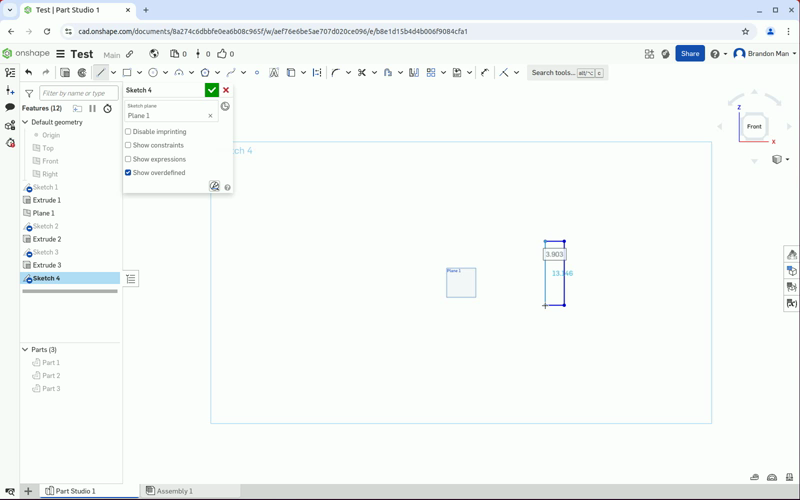
key(esc)
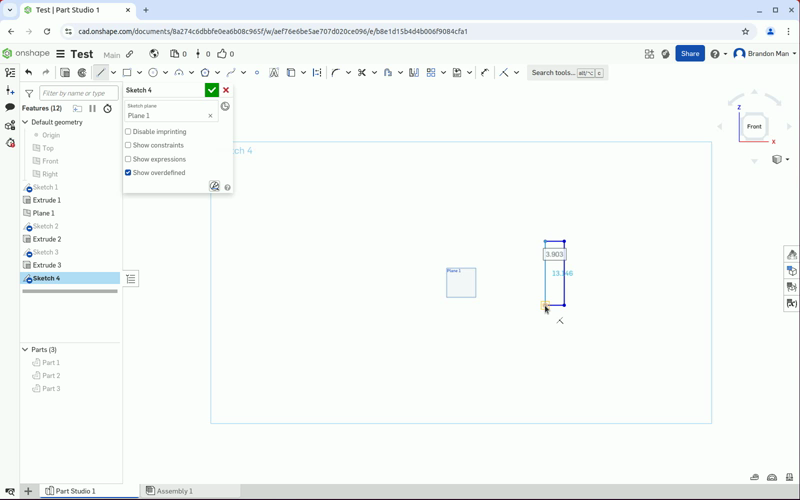
mouse_move(560, 246)
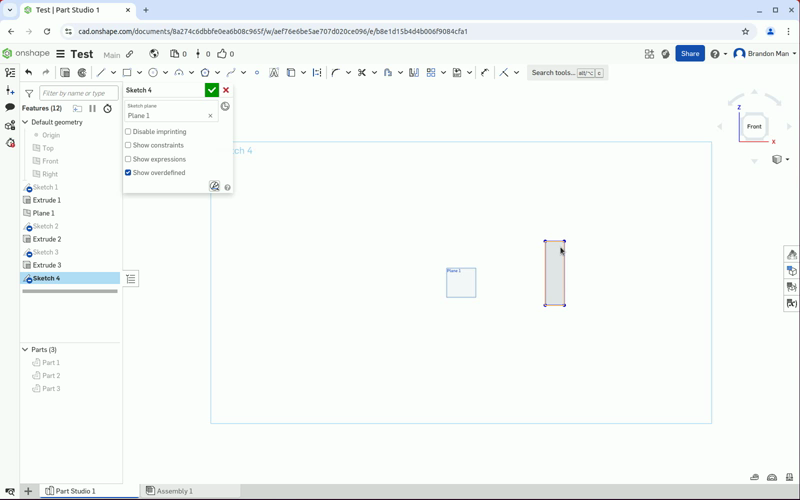
scroll(6)
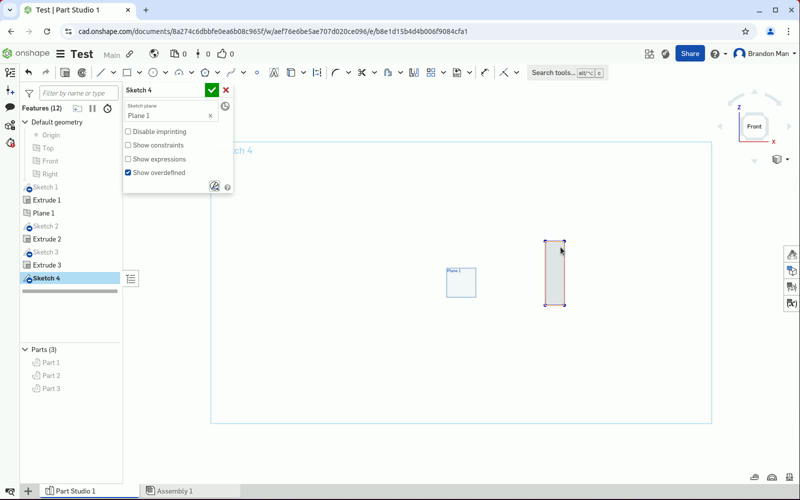
scroll(6)
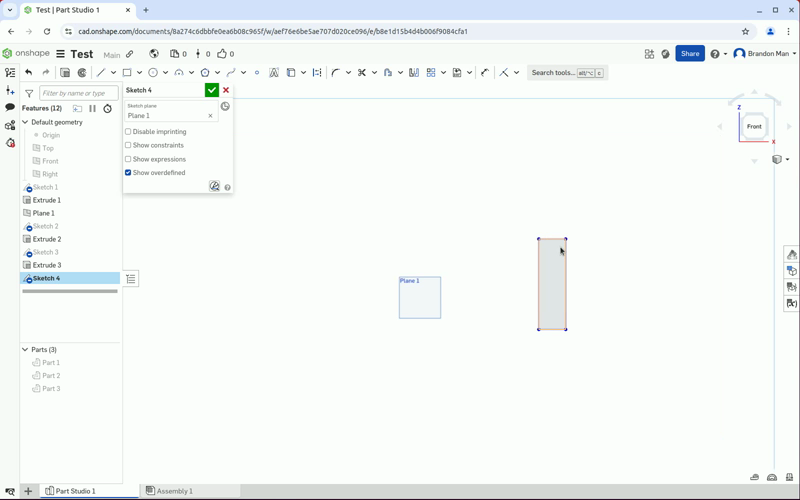
scroll(6)
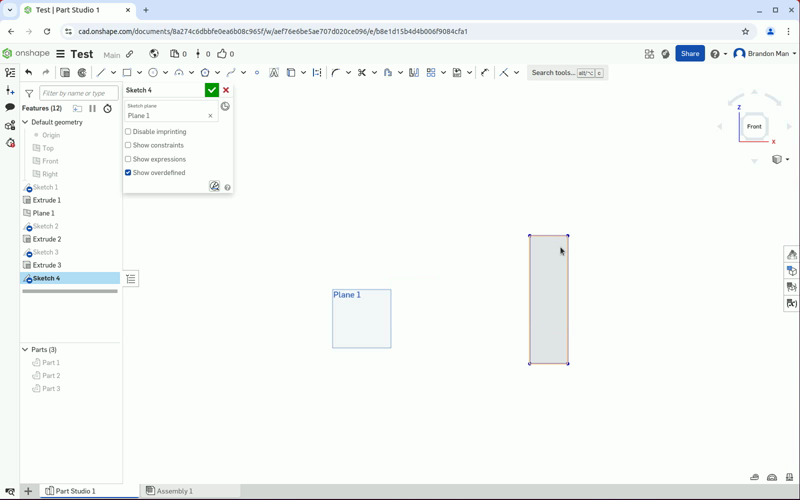
scroll(6)
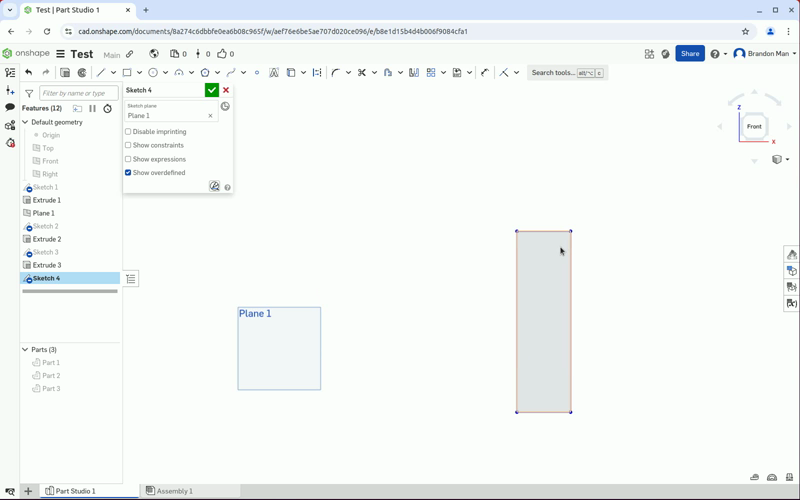
scroll(6)
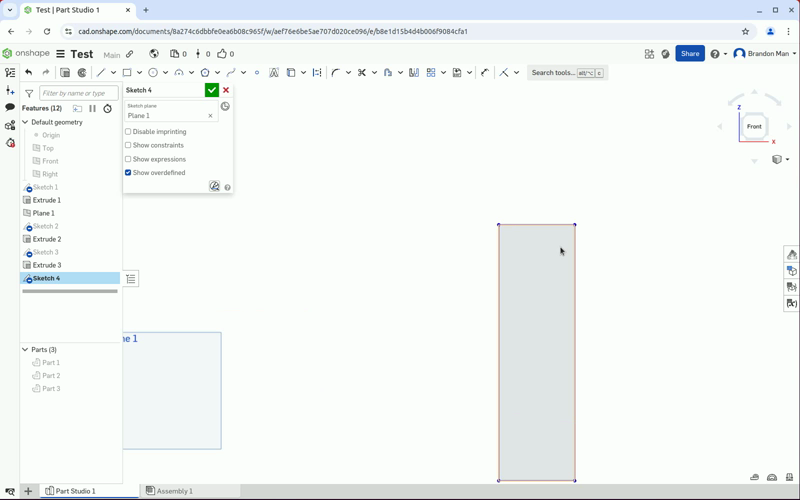
scroll(6)
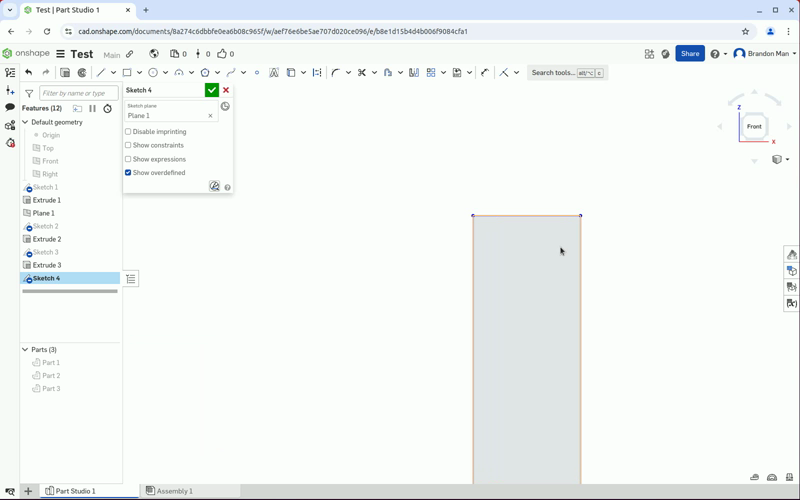
scroll(6)
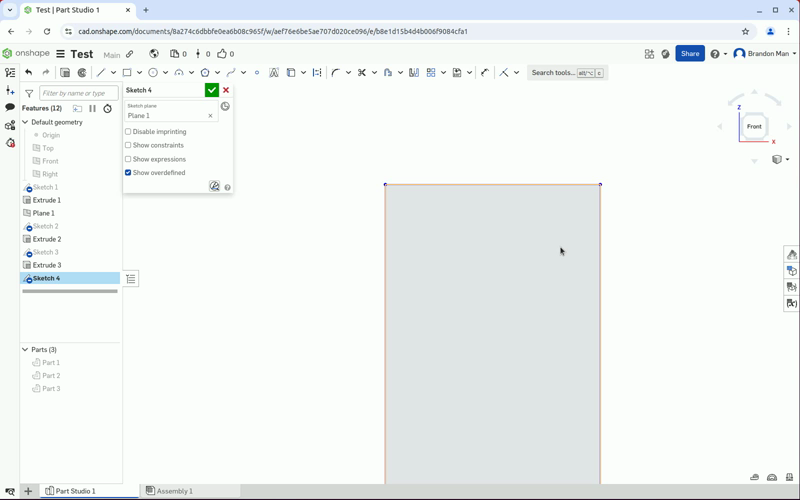
click(560, 246)
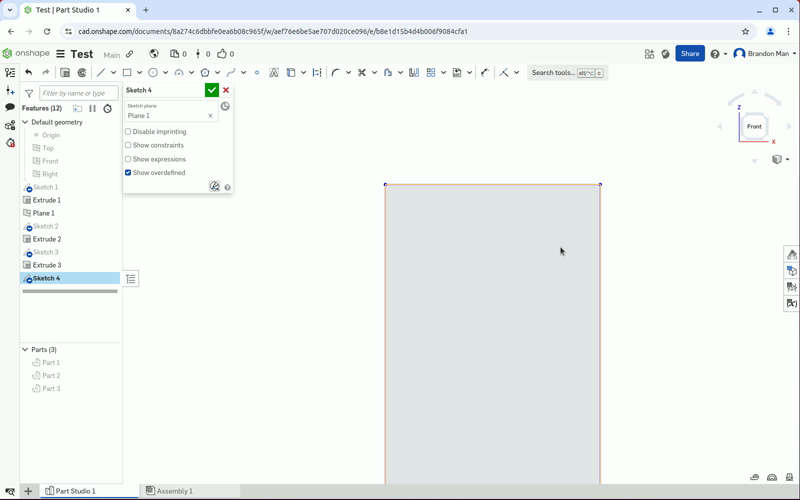
scroll(-6)
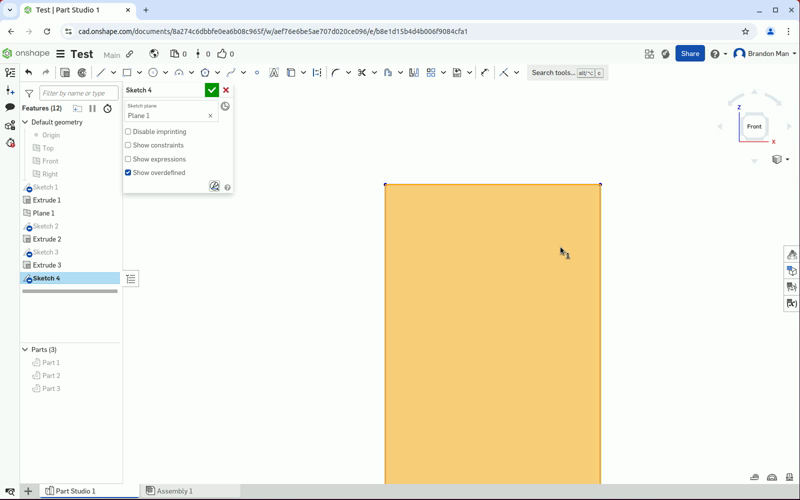
scroll(-6)
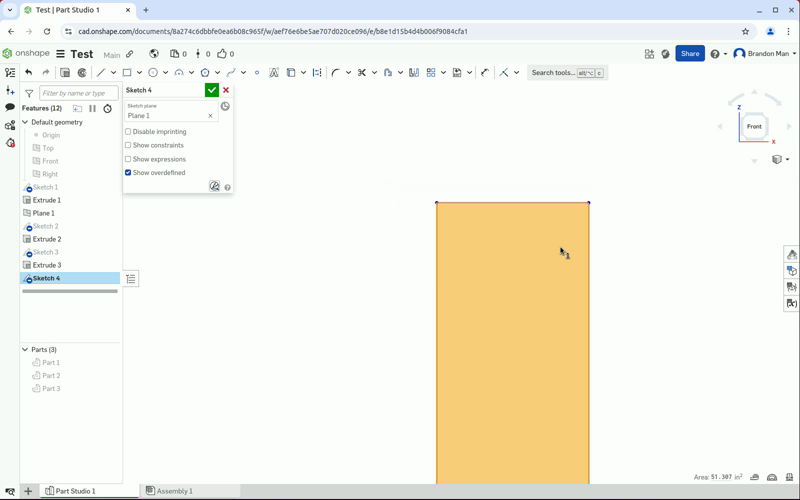
scroll(-6)
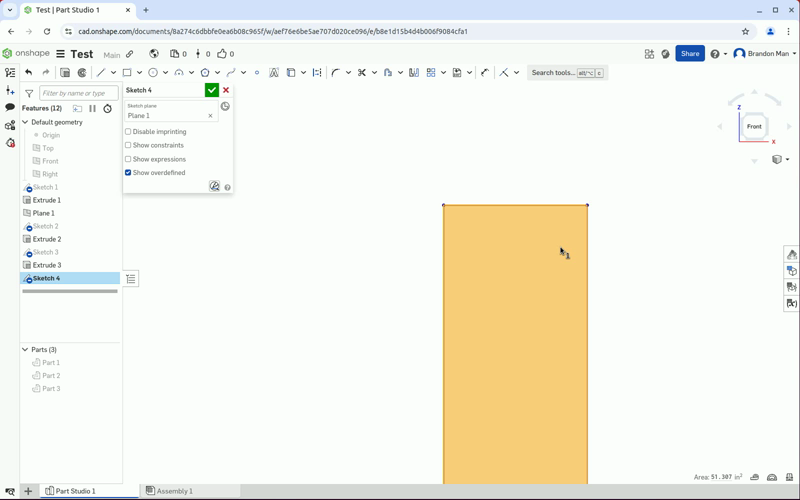
scroll(-6)
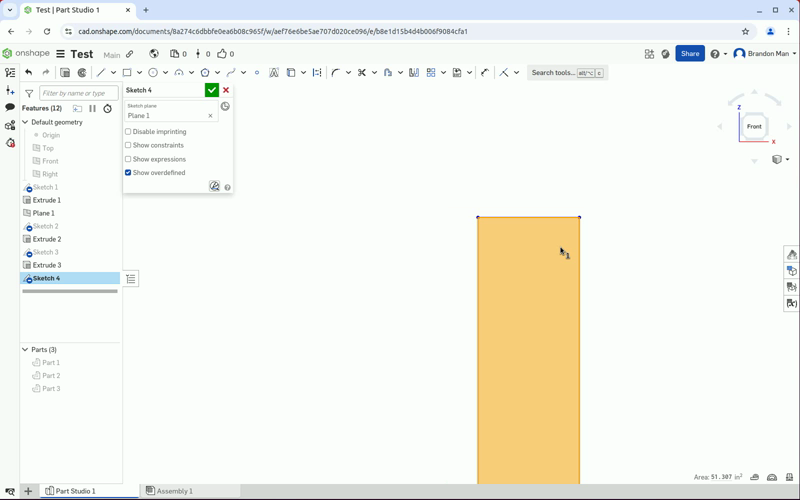
scroll(-6)
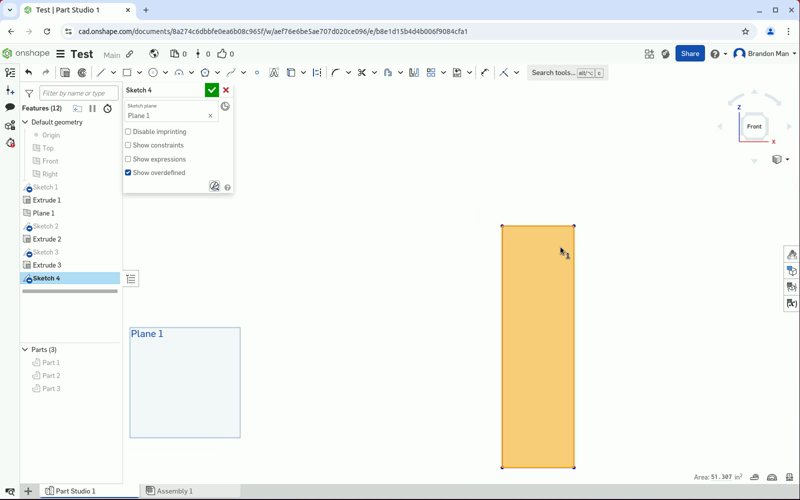
scroll(-6)
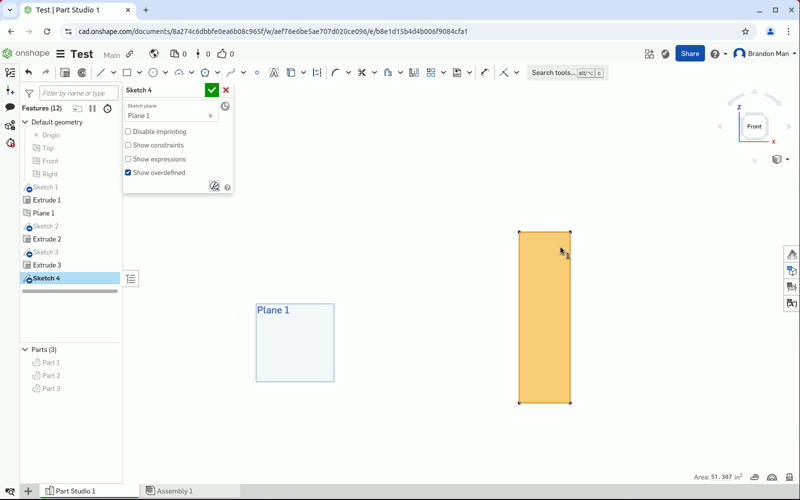
scroll(-6)
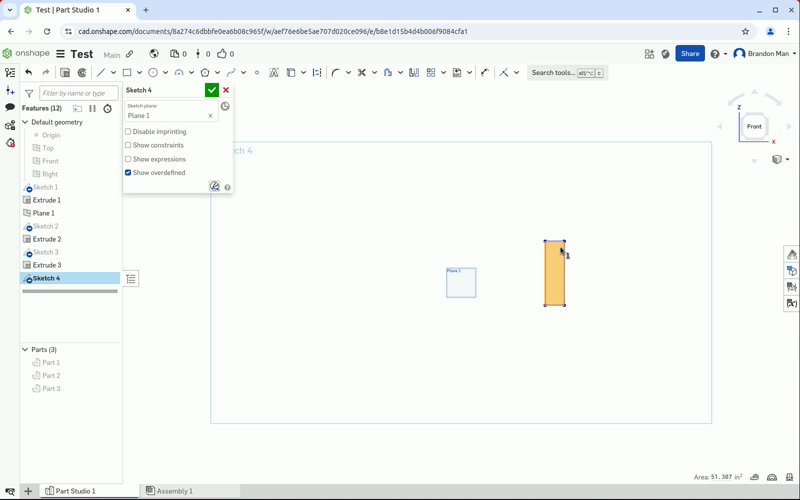
mouse_move(73, 352)
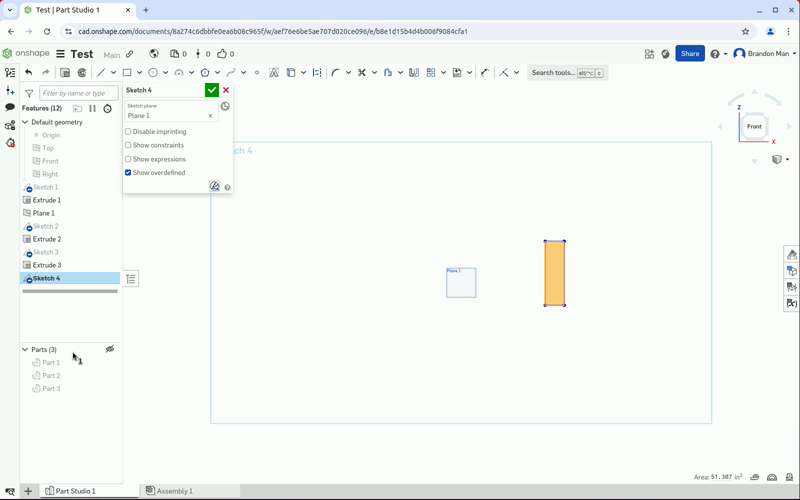
key(shift+y)
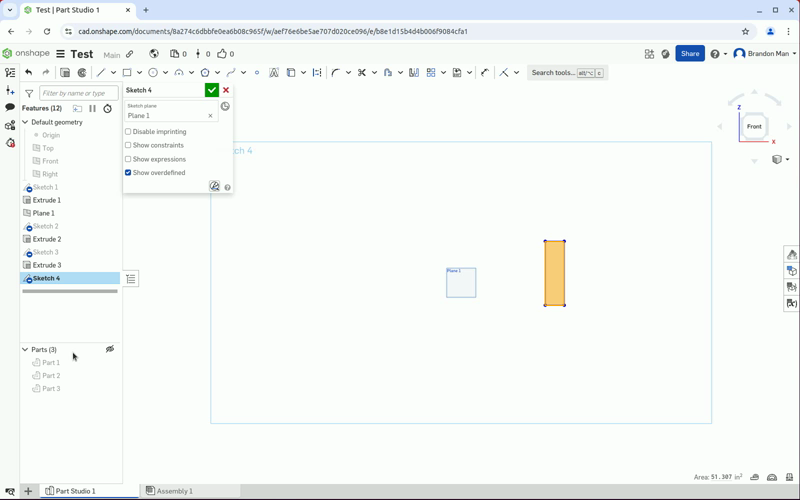
key(shift+e)
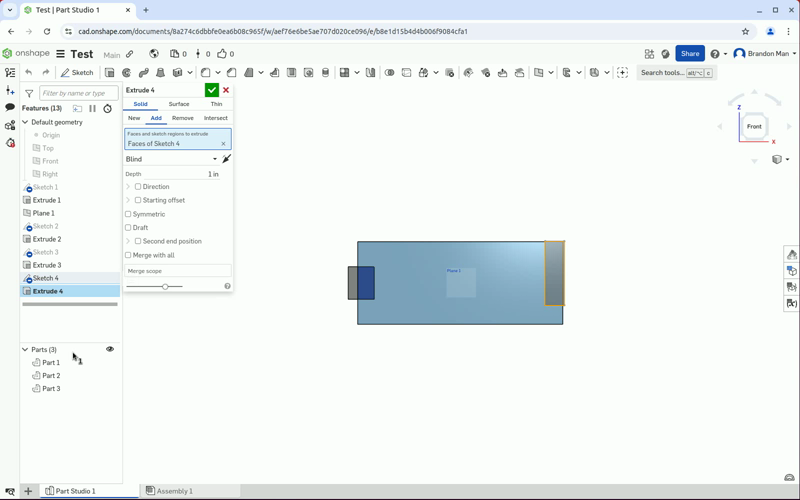
mouse_move(143, 106)
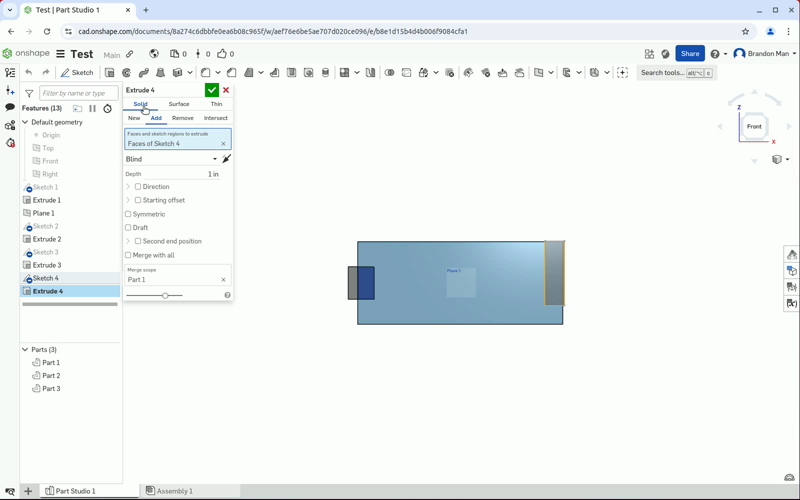
click(143, 106)
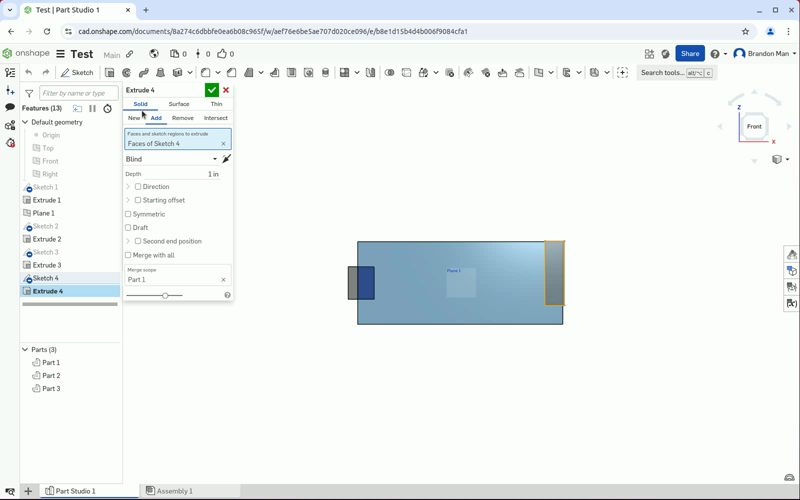
mouse_move(137, 120)
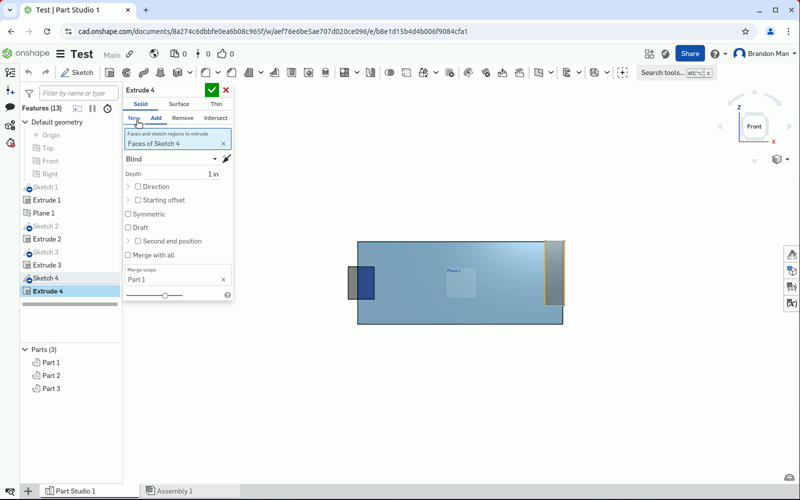
click(137, 120)
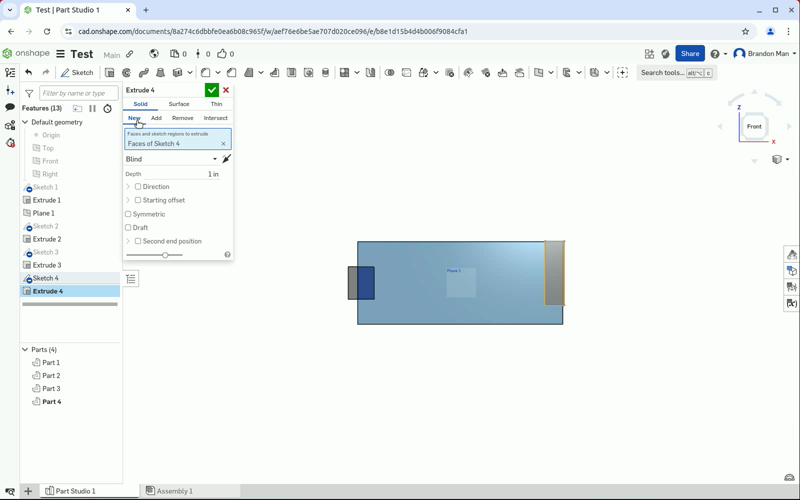
key(tab, 4)
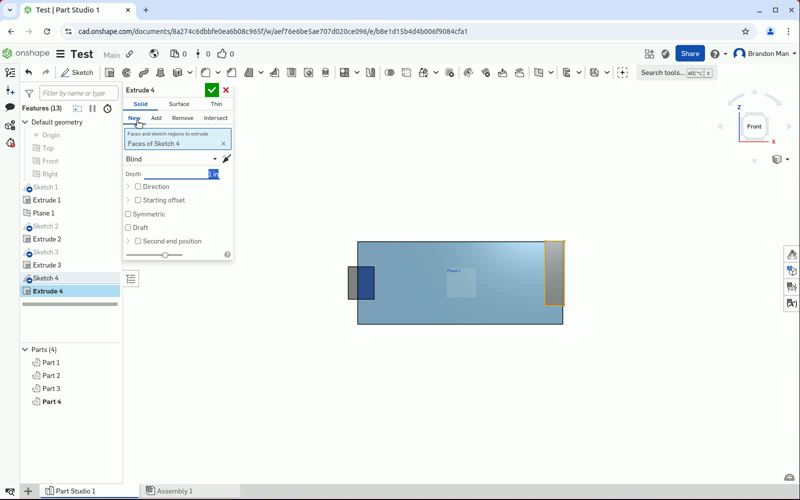
text(3.851)
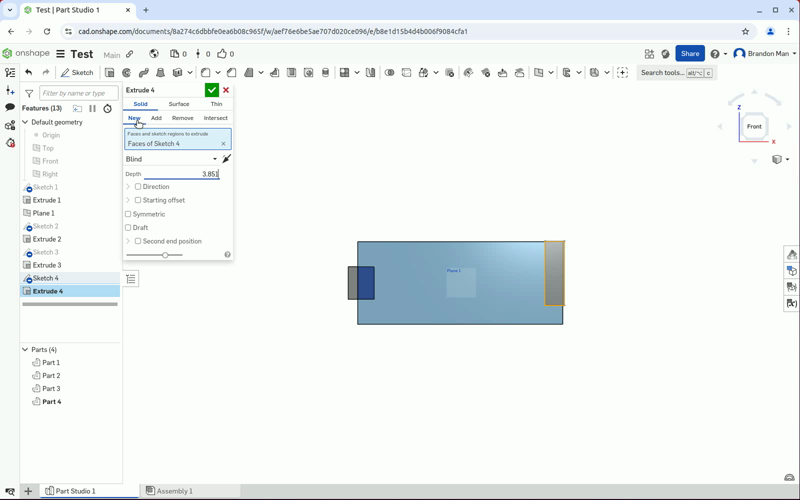
key(enter)
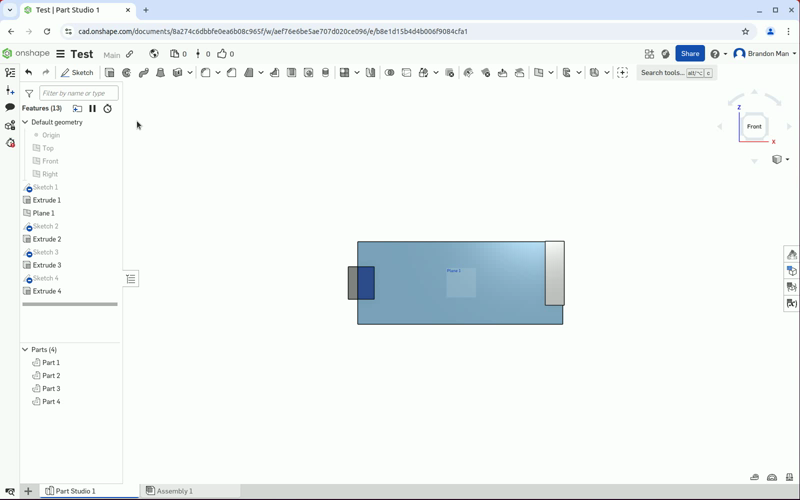
key(shift+h)
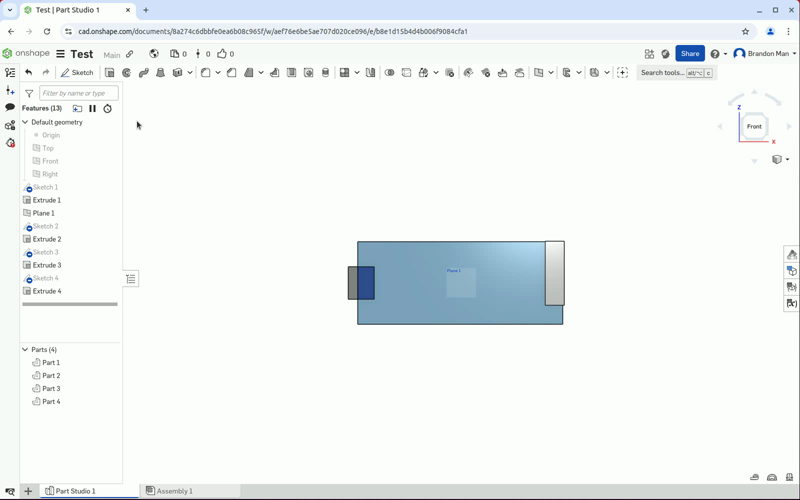
key(shift+h)
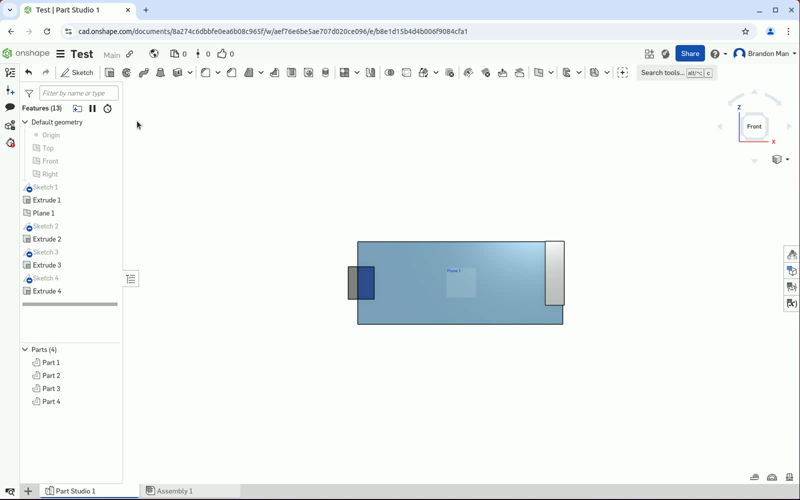
mouse_move(73, 189)
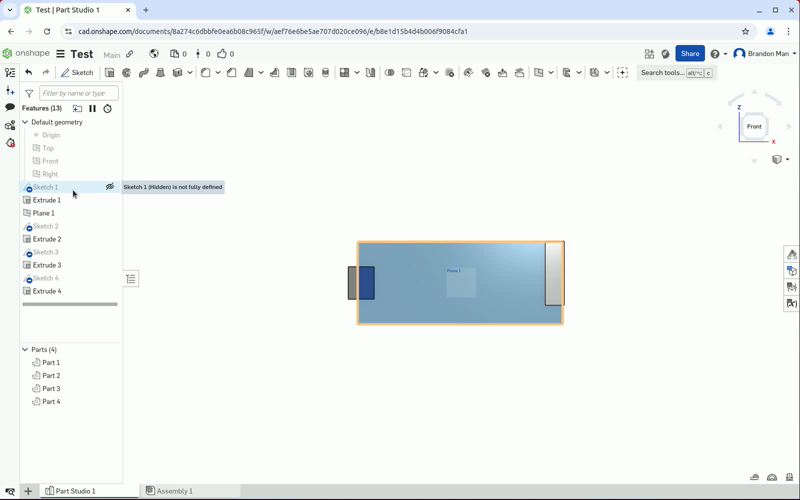
click(73, 189)
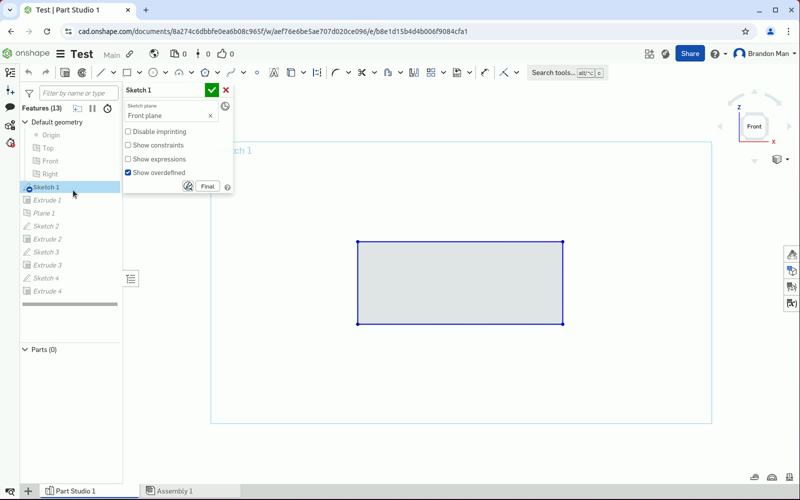
mouse_move(229, 92)
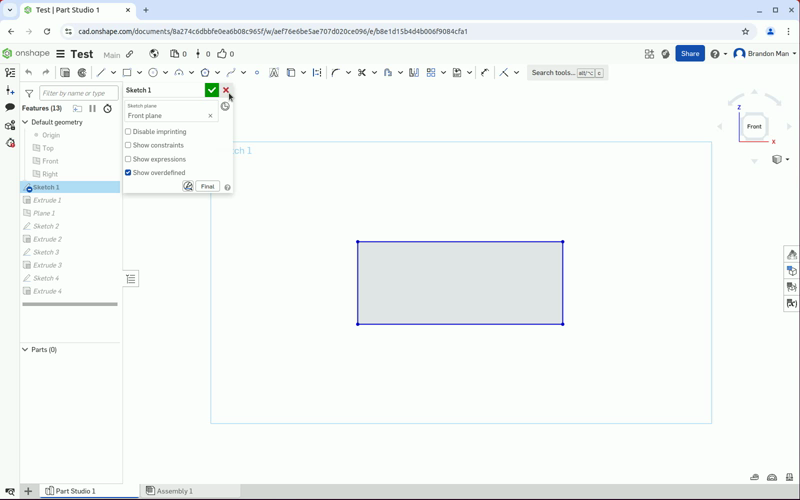
click(229, 92)
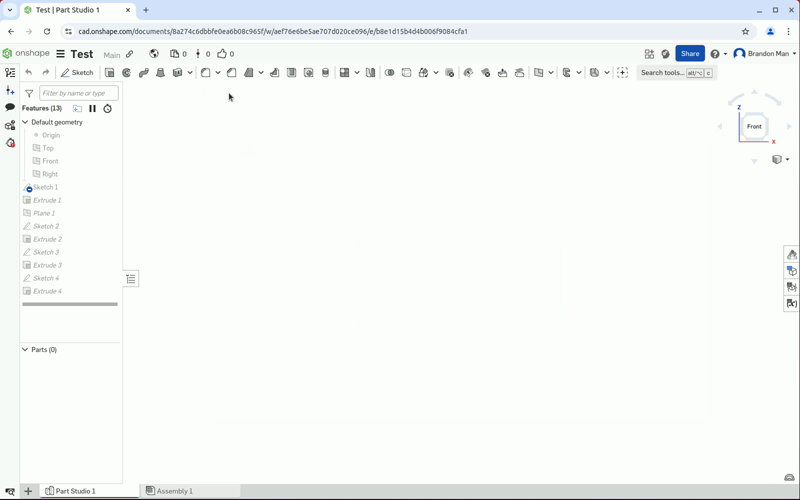
key(shift+s)
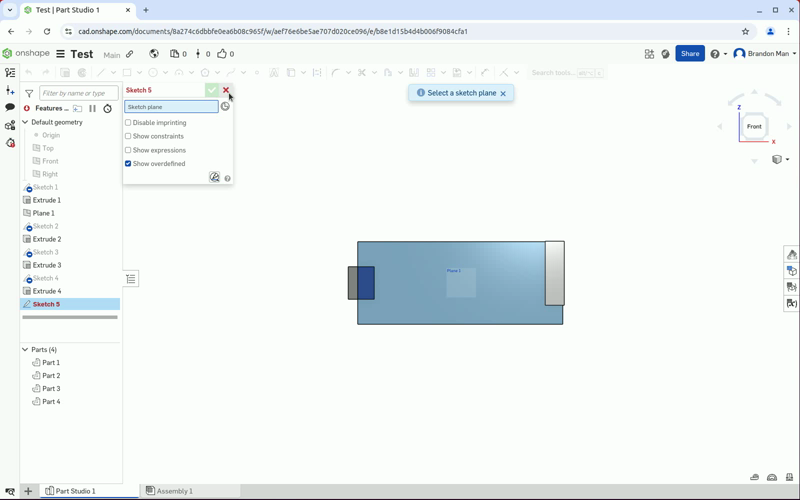
mouse_move(73, 215)
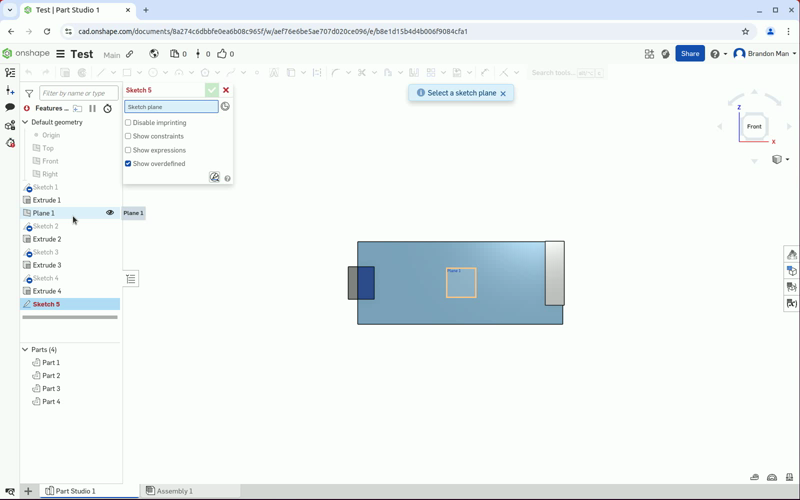
click(73, 215)
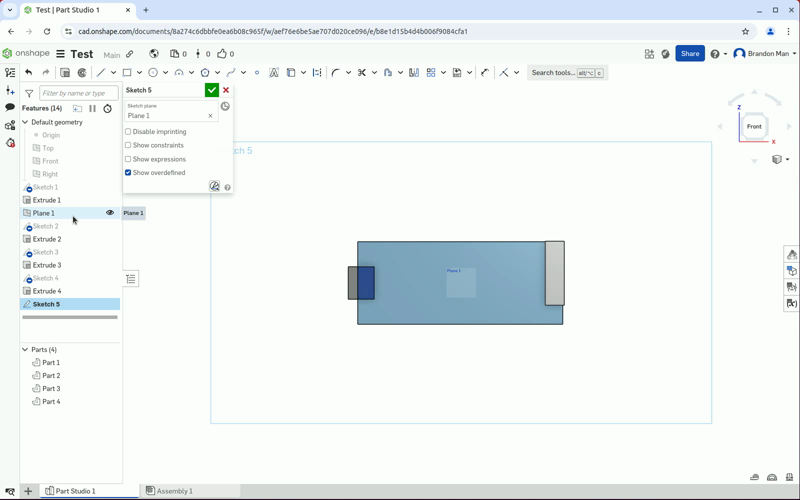
mouse_move(73, 352)
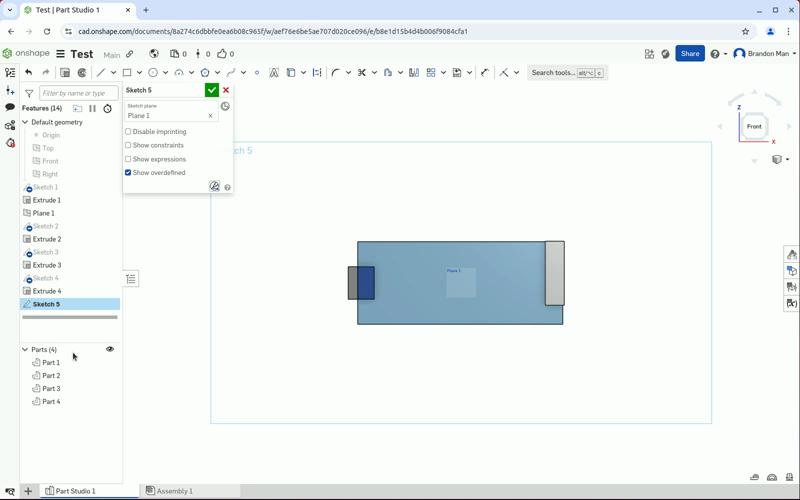
key(y)
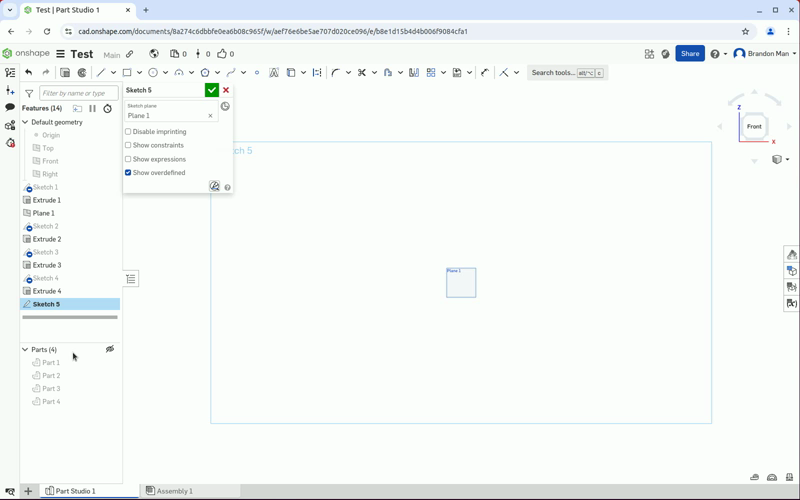
key(l)
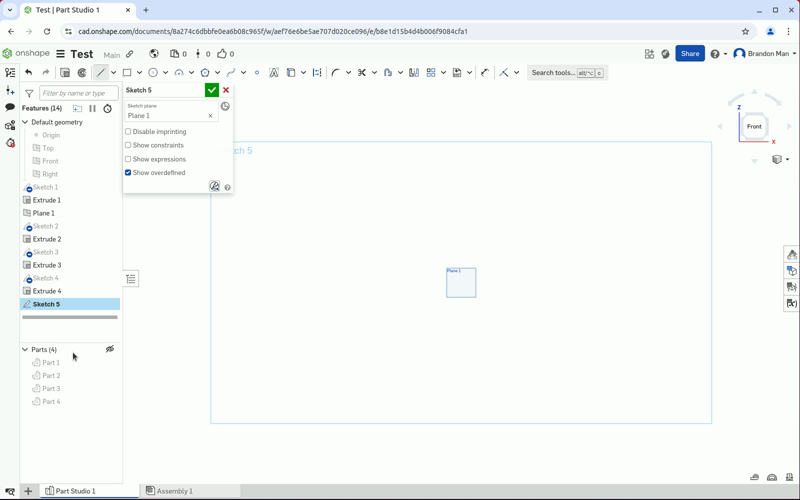
key_down(shift)
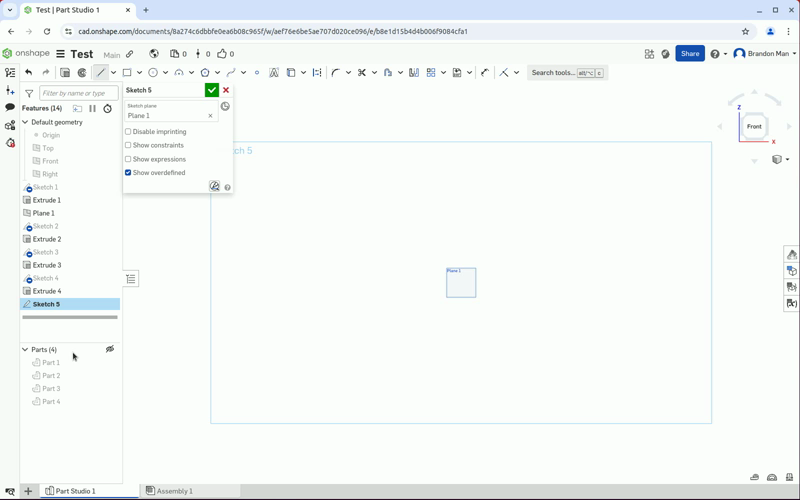
mouse_move(564, 305)
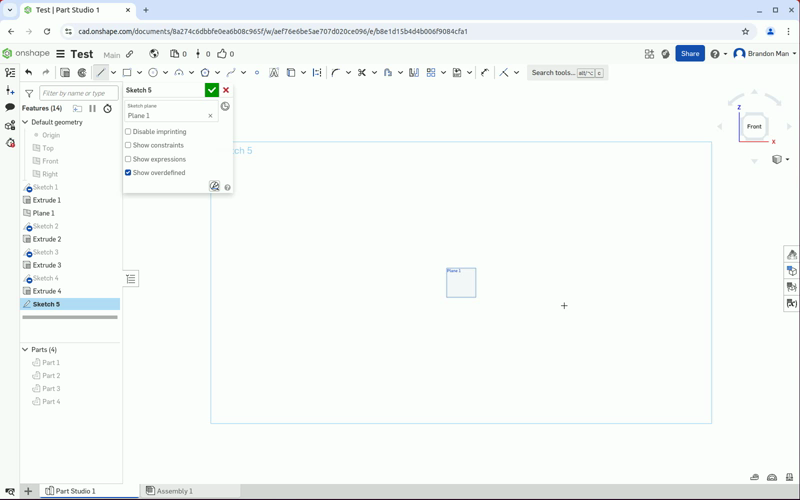
click(564, 305)
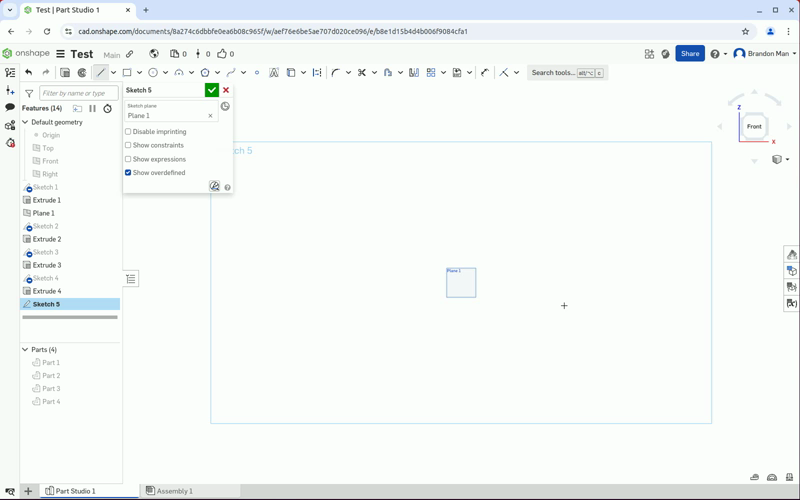
key_up(shift)
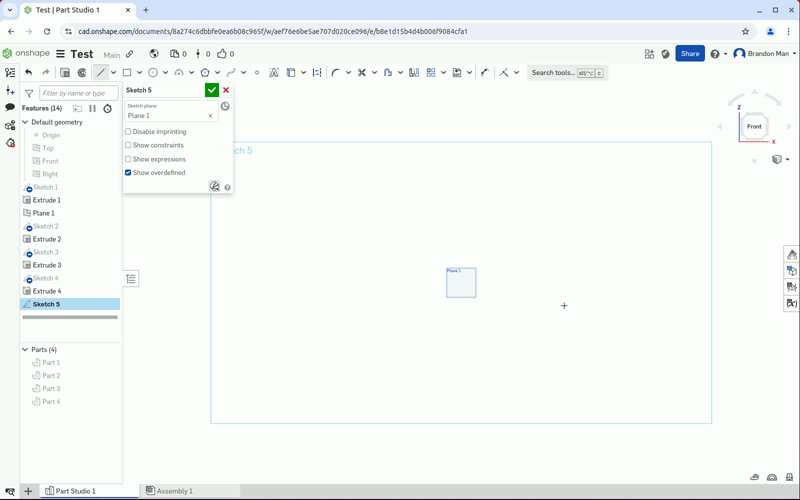
key_down(shift)
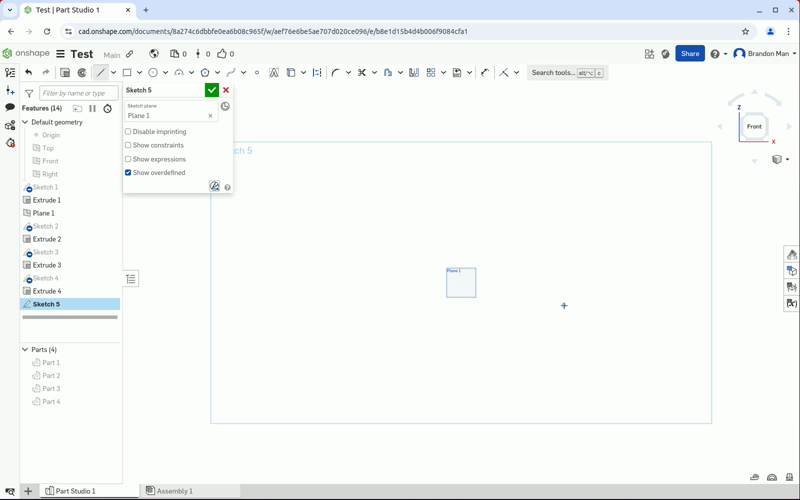
mouse_move(589, 305)
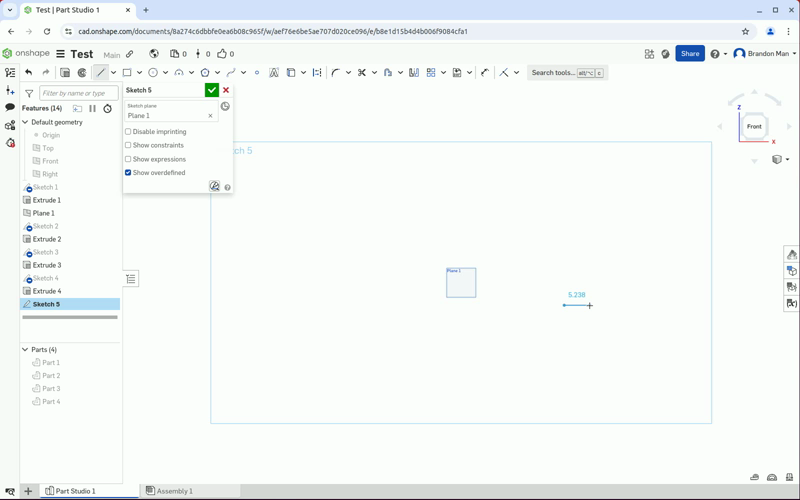
mouse_move(573, 305)
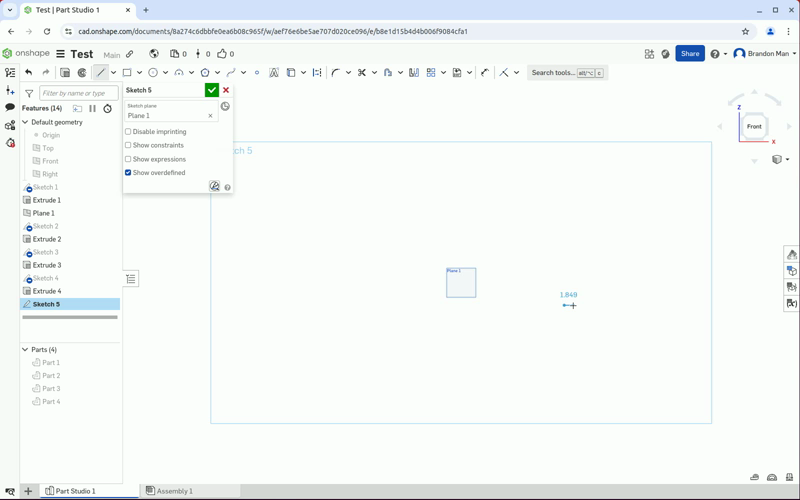
click(573, 305)
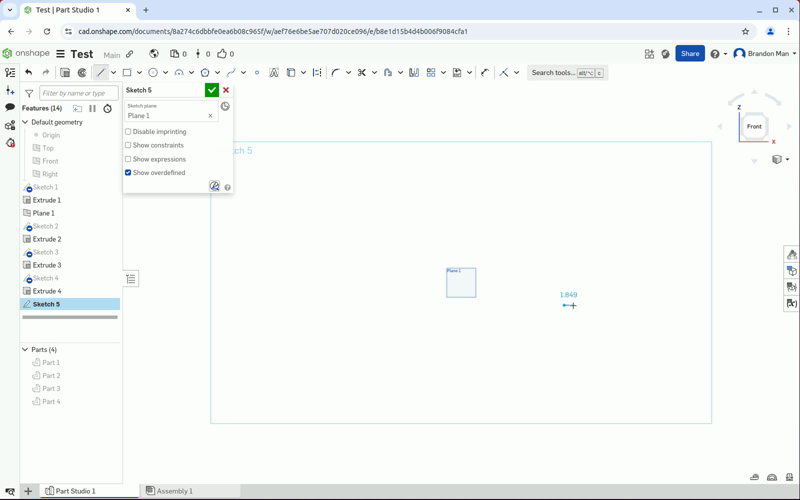
key_up(shift)
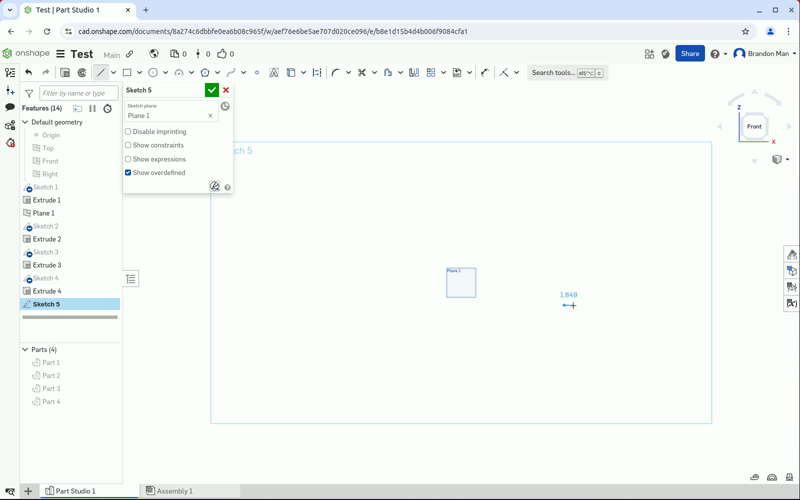
key_down(shift)
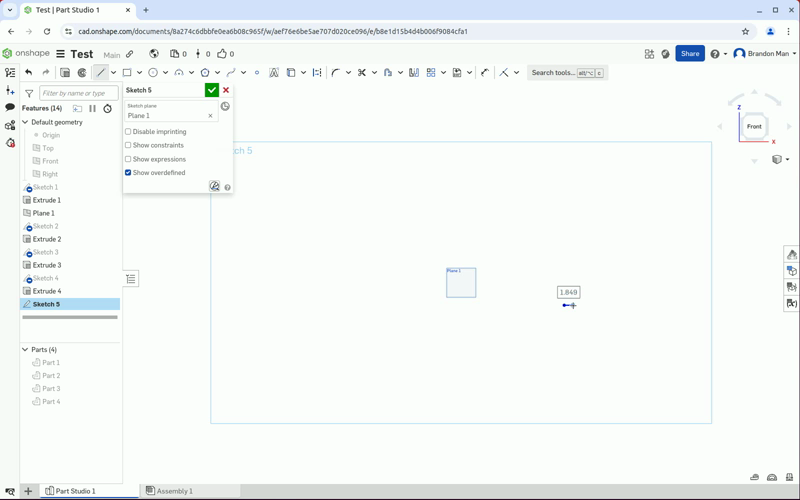
mouse_move(573, 241)
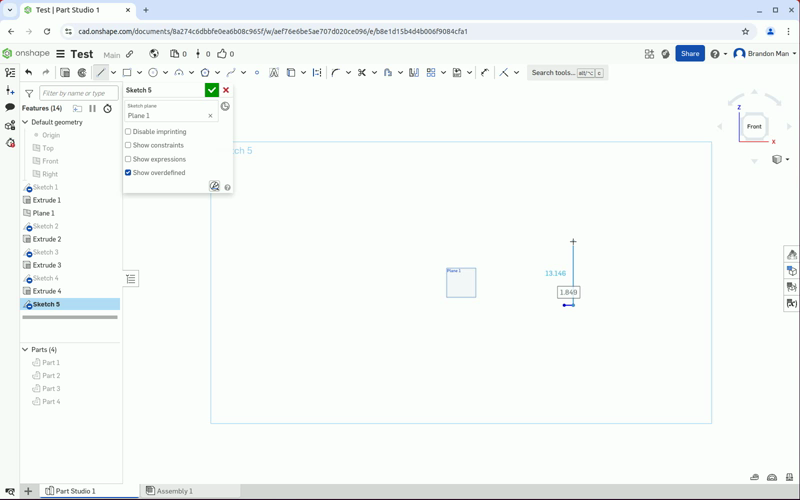
click(573, 241)
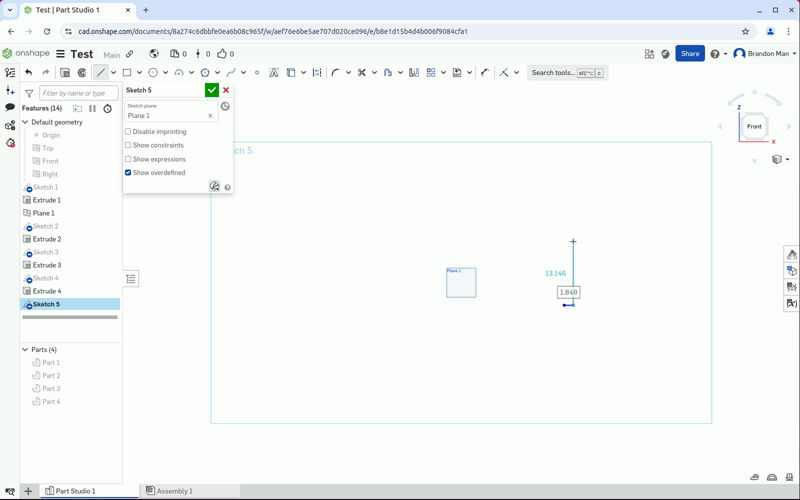
key_up(shift)
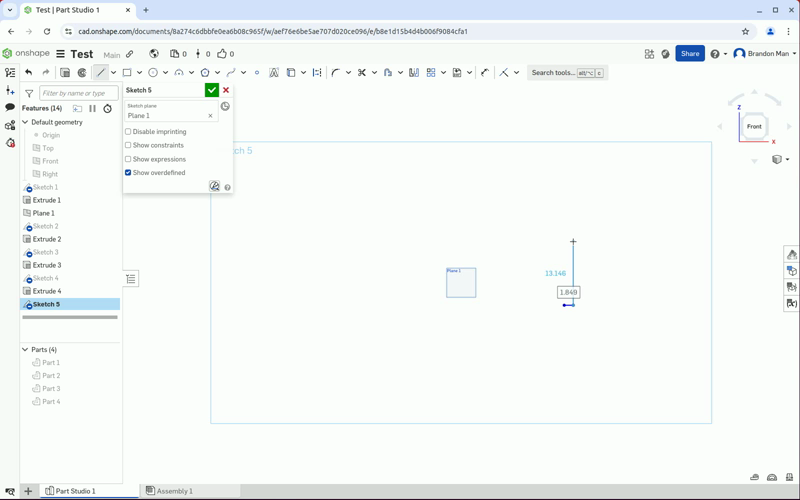
key_down(shift)
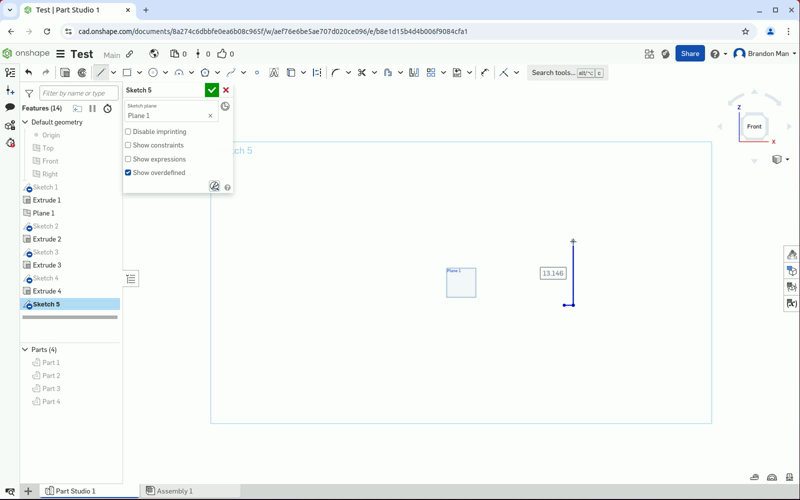
mouse_move(589, 241)
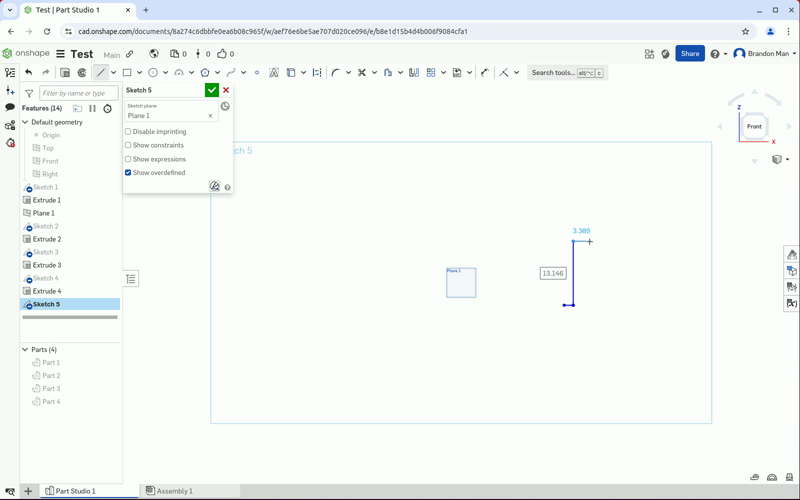
mouse_move(564, 241)
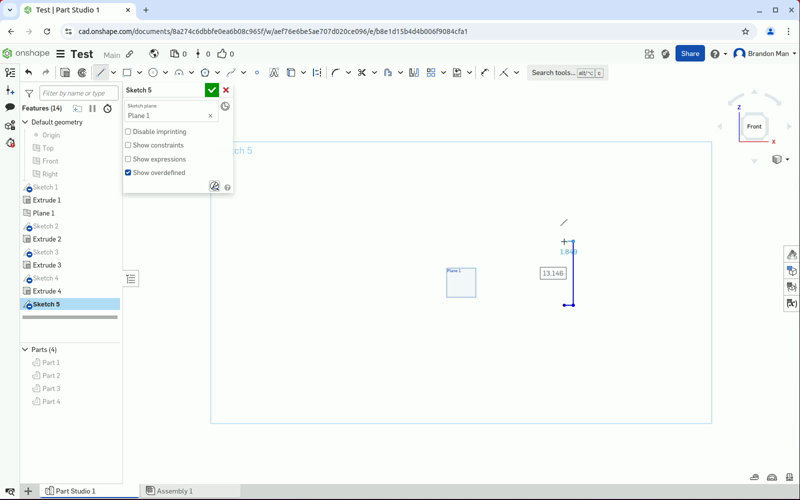
click(564, 241)
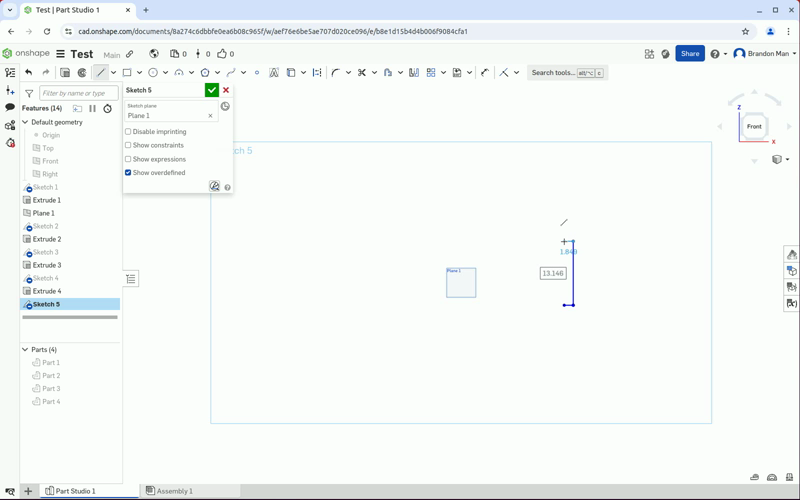
key_up(shift)
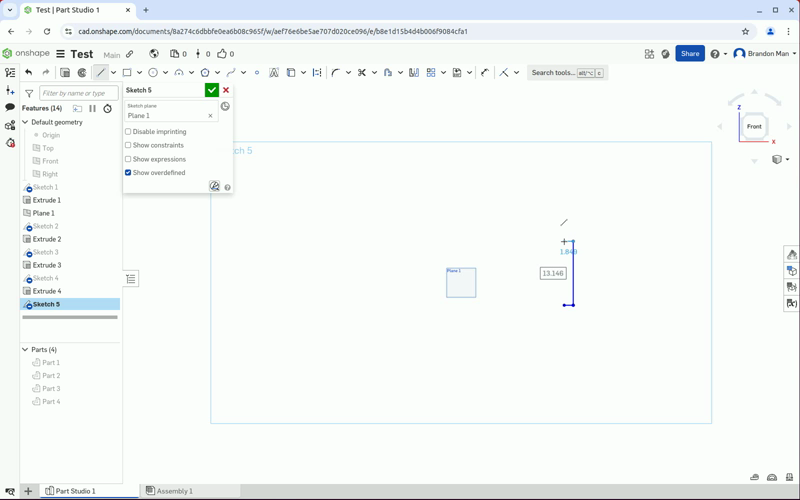
key_down(shift)
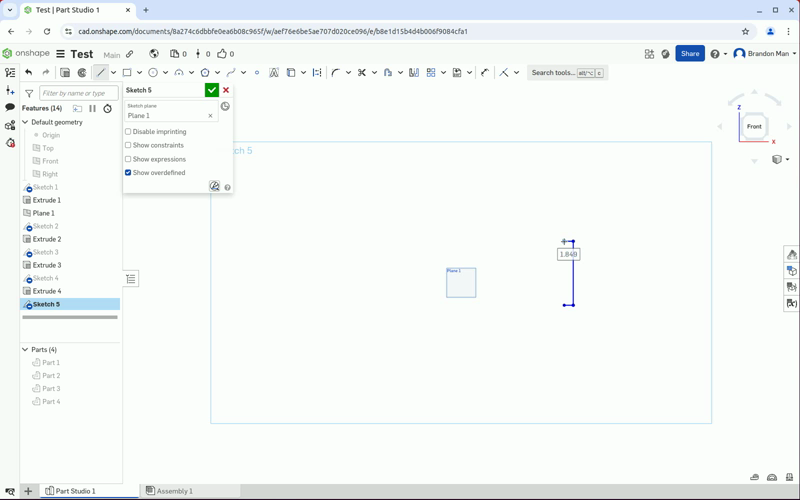
mouse_move(564, 305)
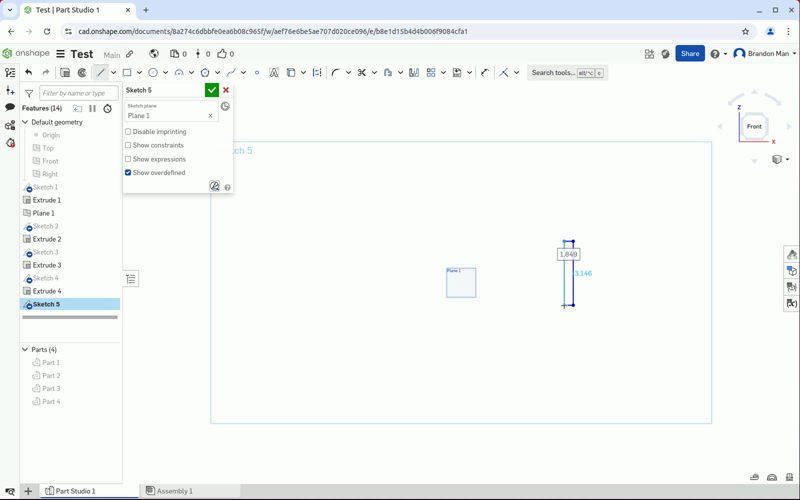
key_up(shift)
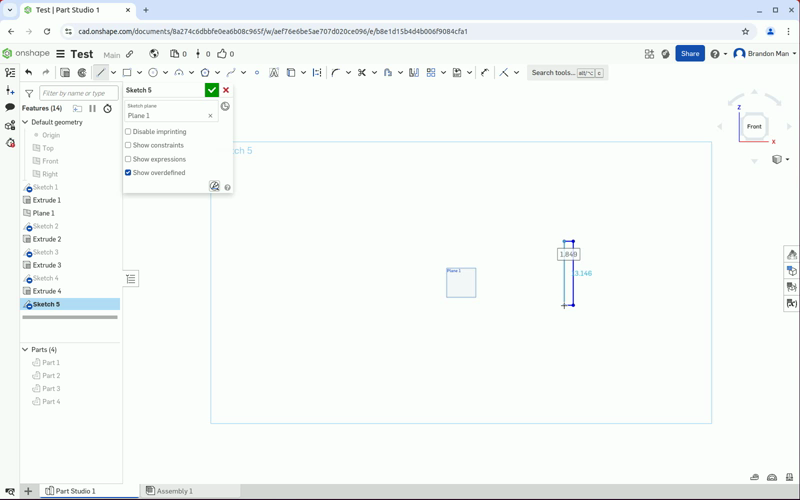
click(564, 305)
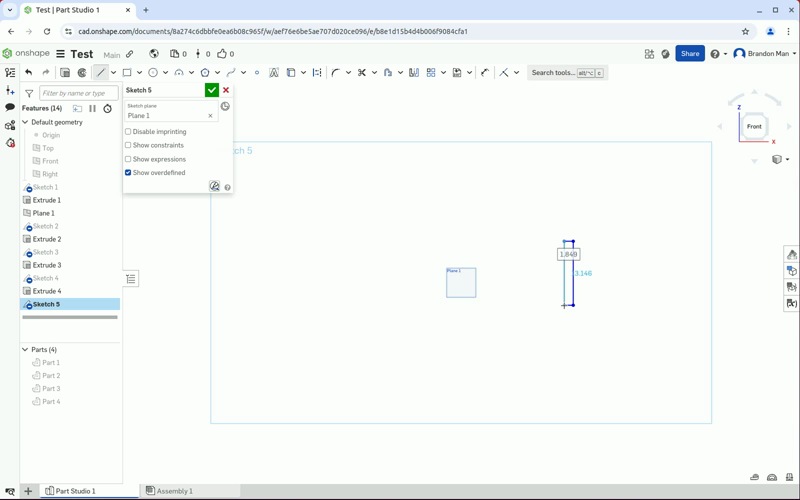
key(esc)
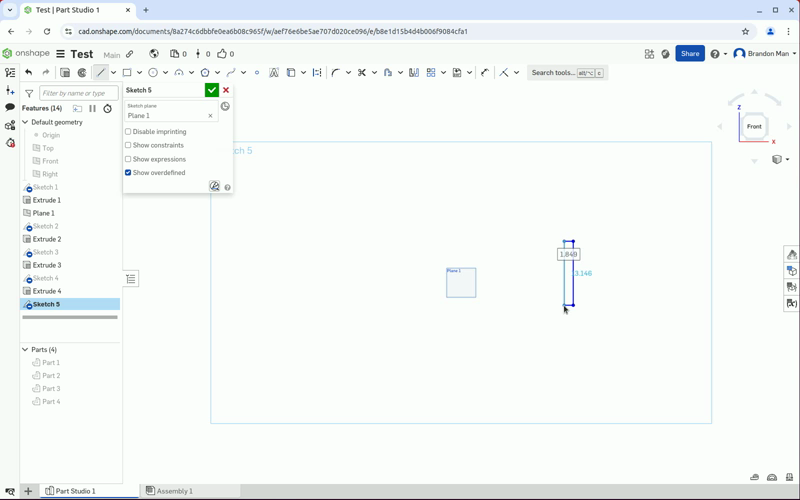
mouse_move(566, 253)
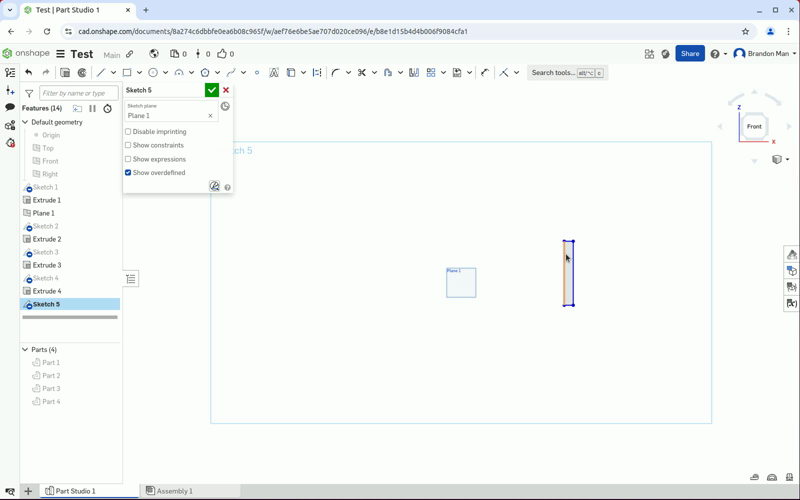
scroll(6)
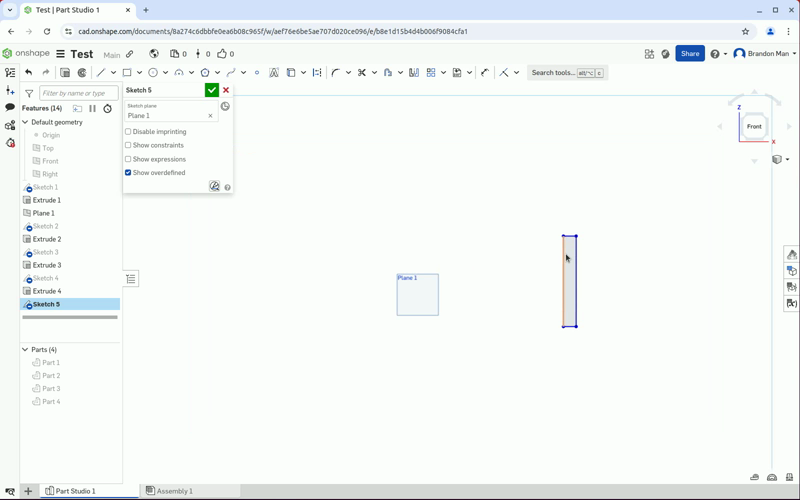
scroll(6)
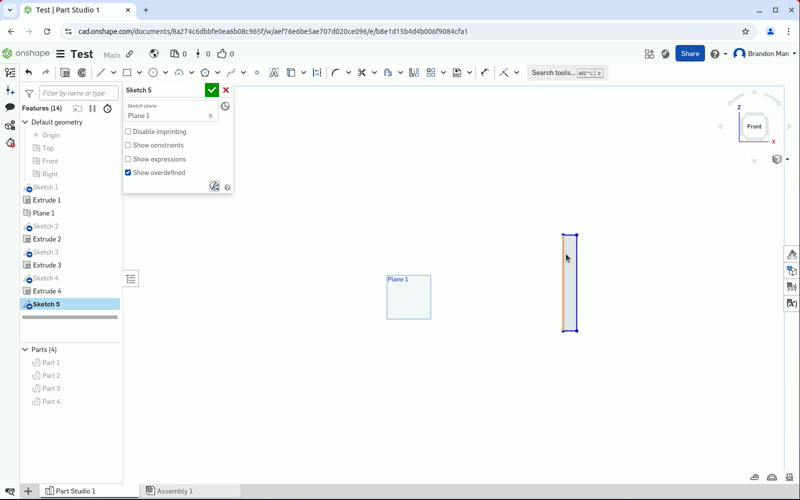
scroll(6)
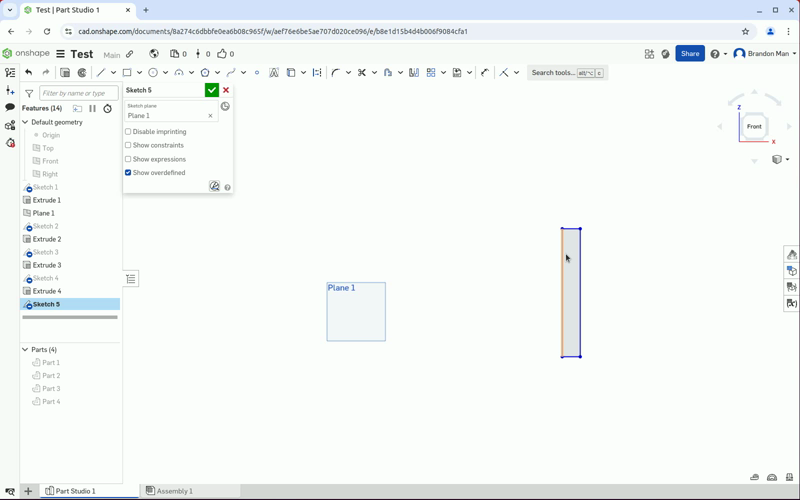
scroll(6)
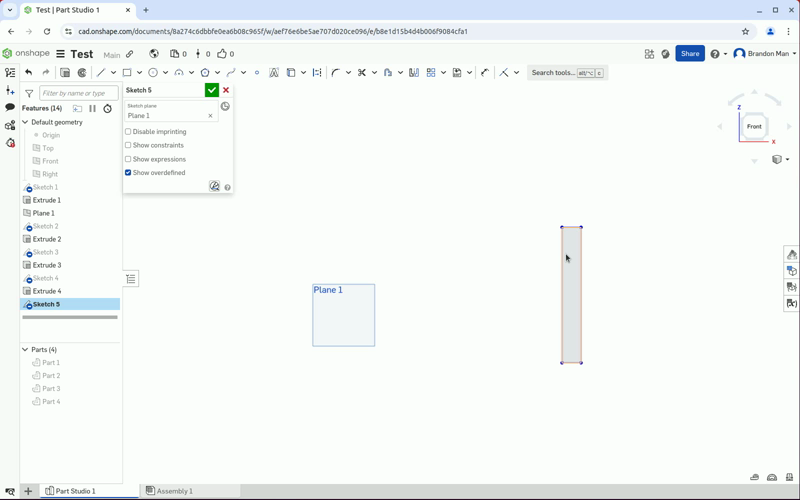
scroll(6)
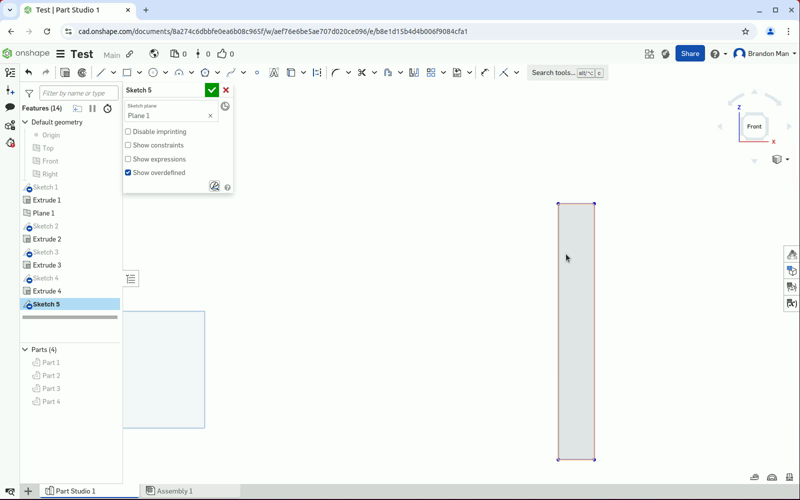
scroll(6)
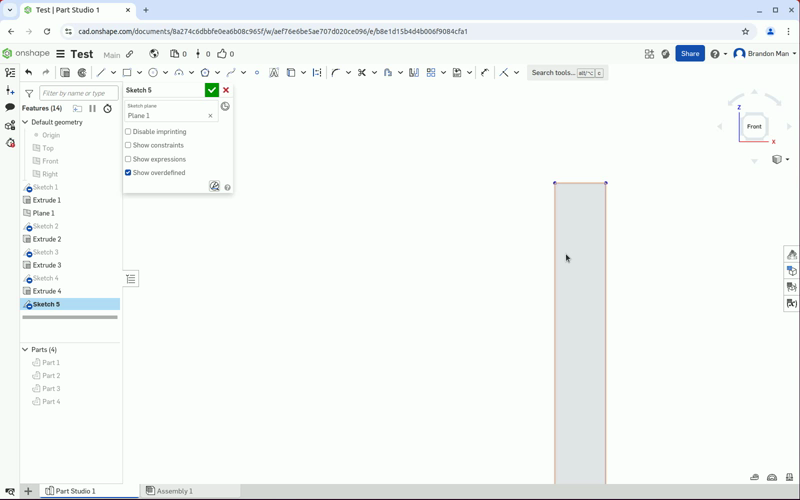
scroll(6)
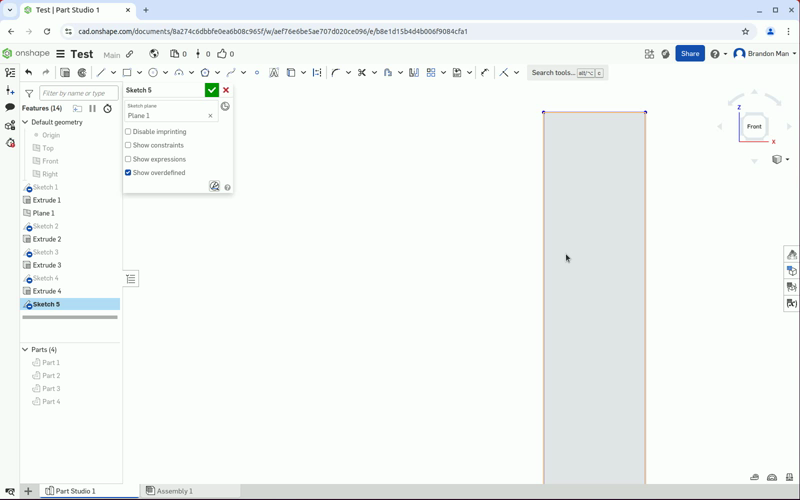
click(566, 253)
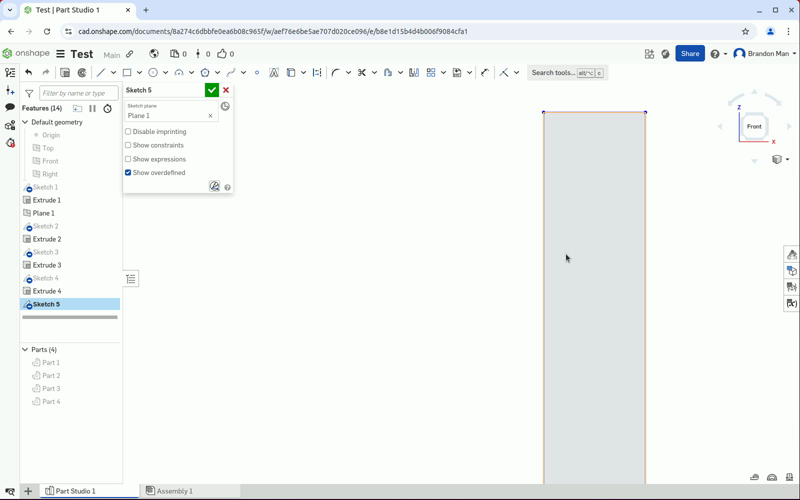
scroll(-6)
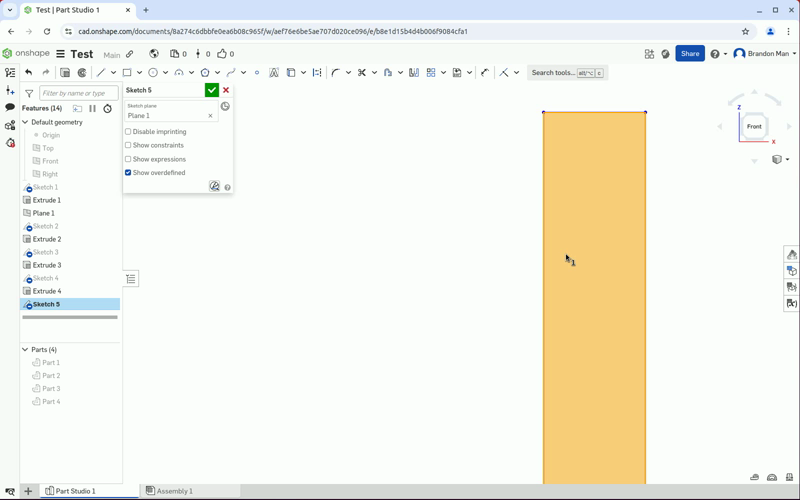
scroll(-6)
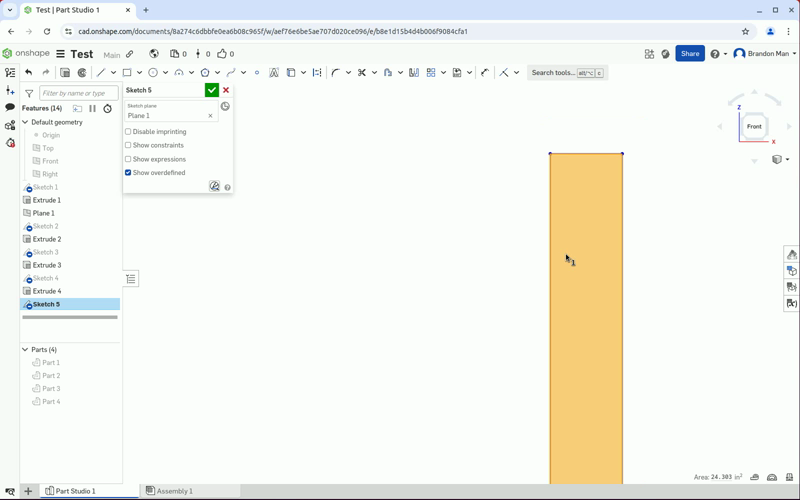
scroll(-6)
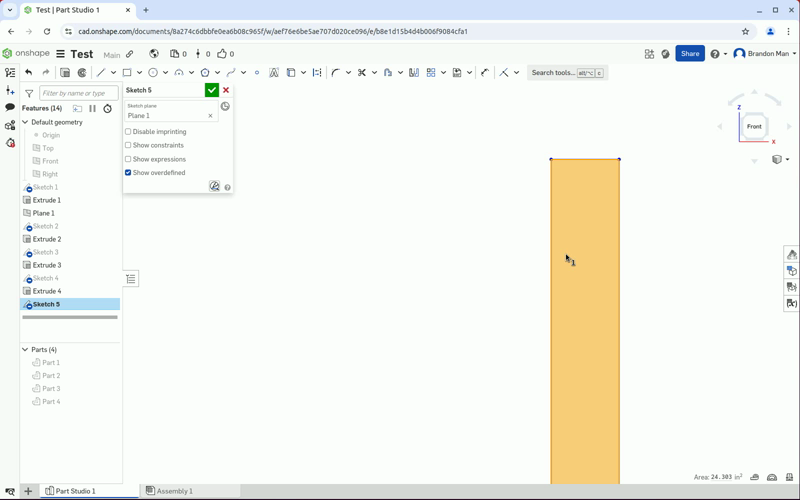
scroll(-6)
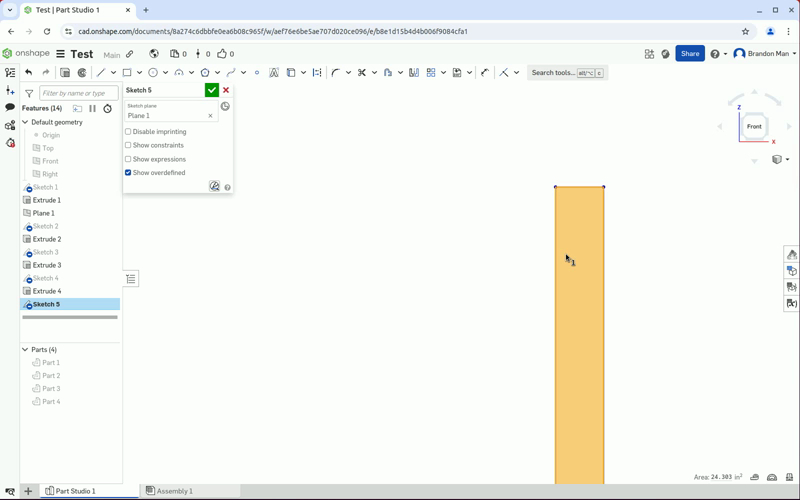
scroll(-6)
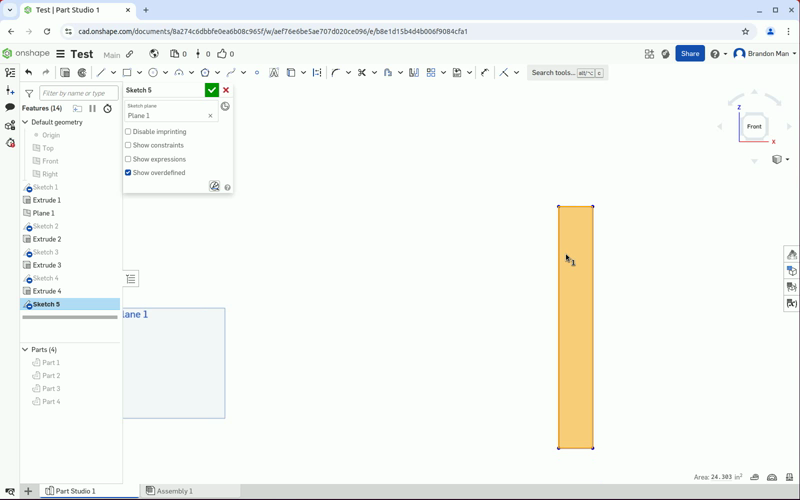
scroll(-6)
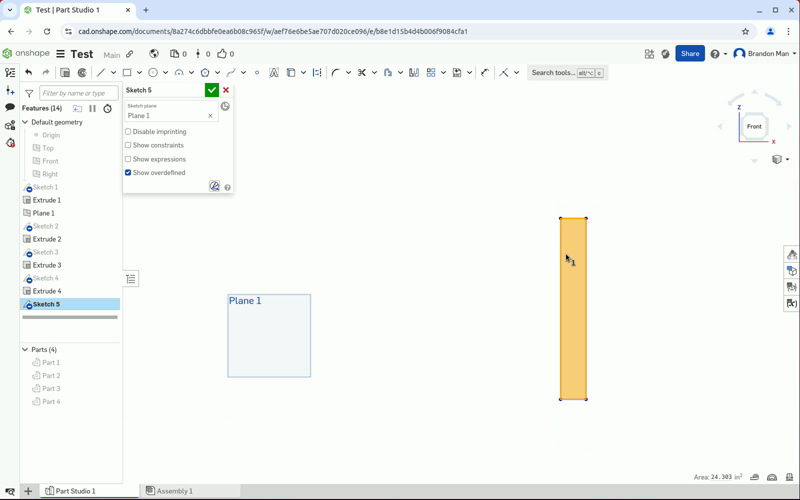
scroll(-6)
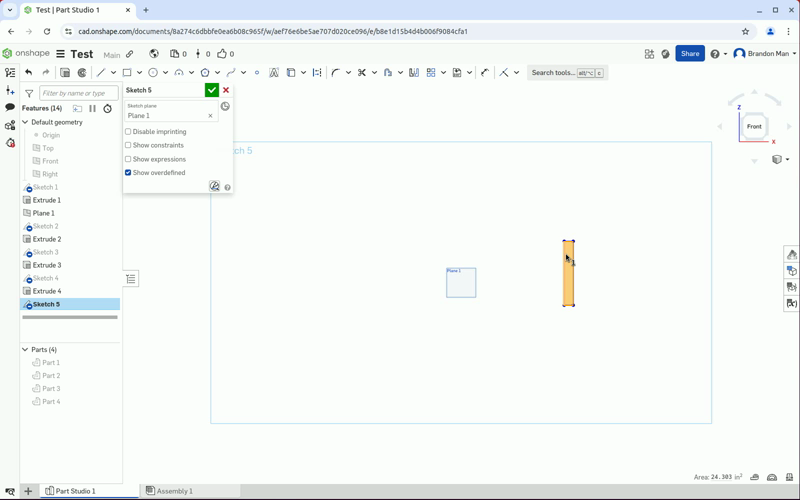
mouse_move(73, 352)
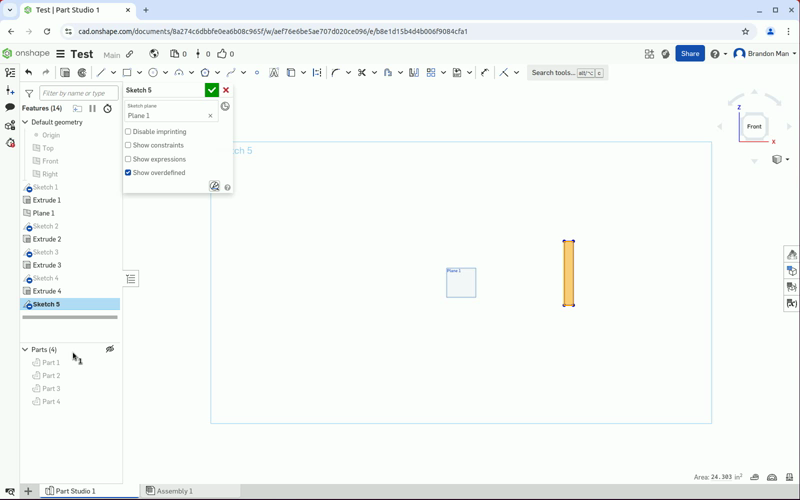
key(shift+y)
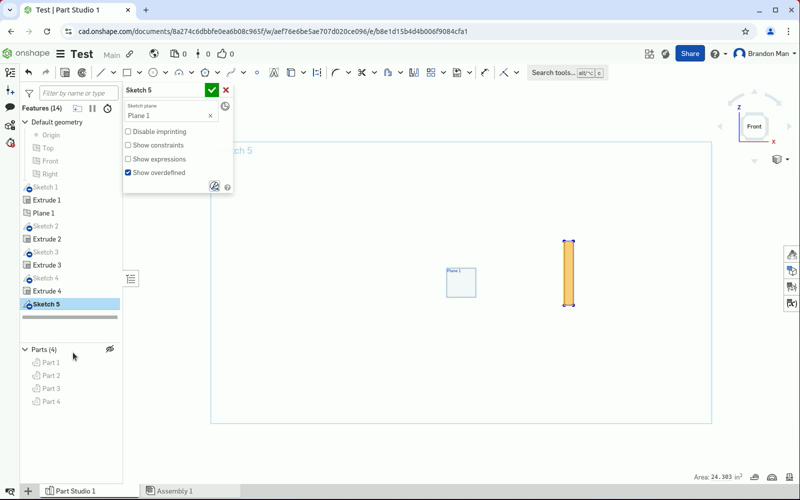
key(shift+e)
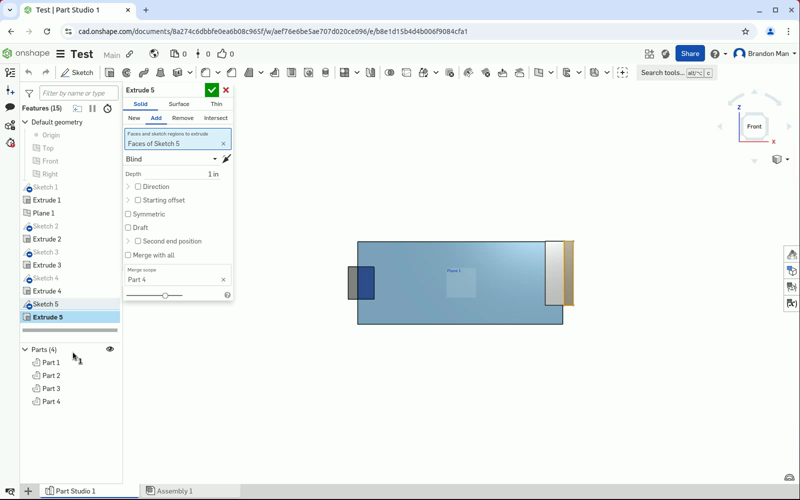
mouse_move(143, 106)
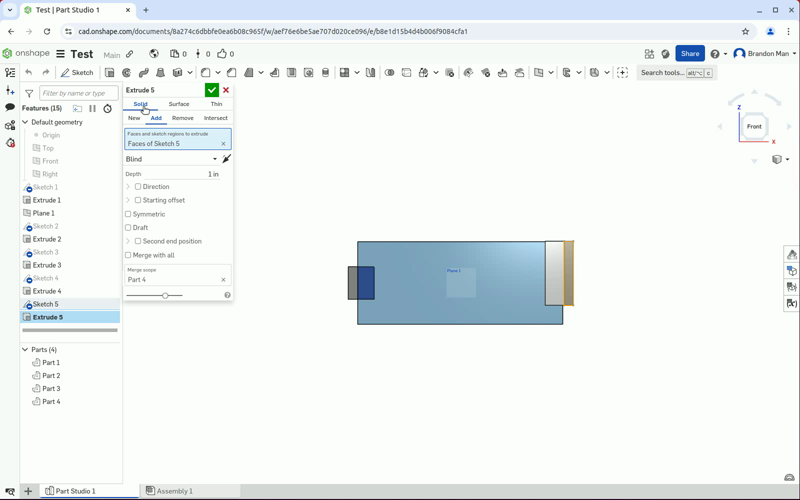
click(143, 106)
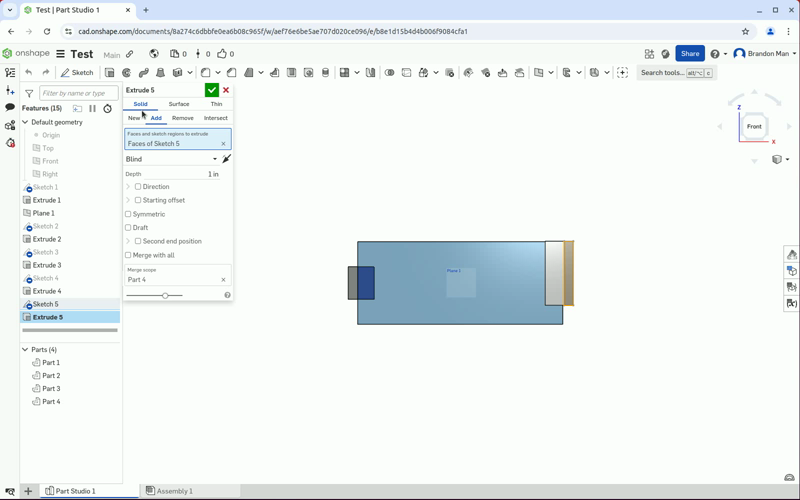
mouse_move(137, 120)
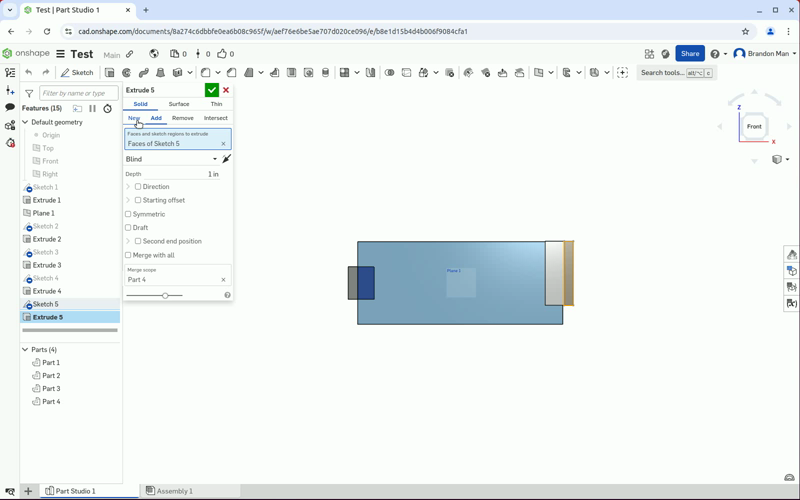
click(137, 120)
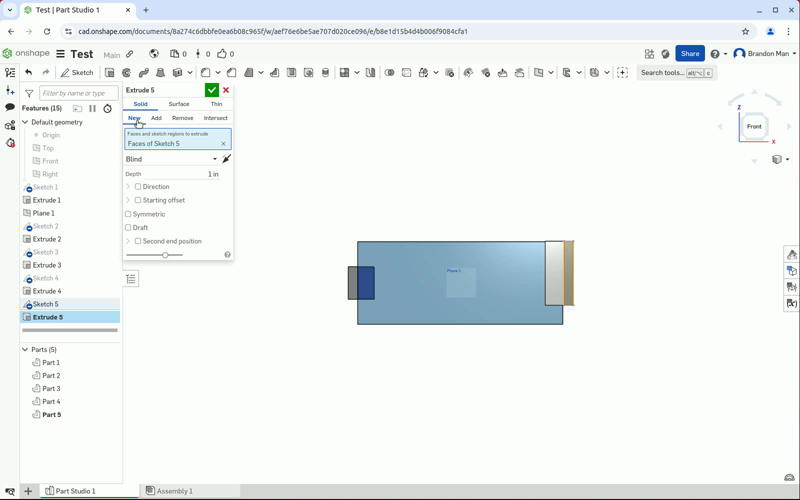
key(tab, 4)
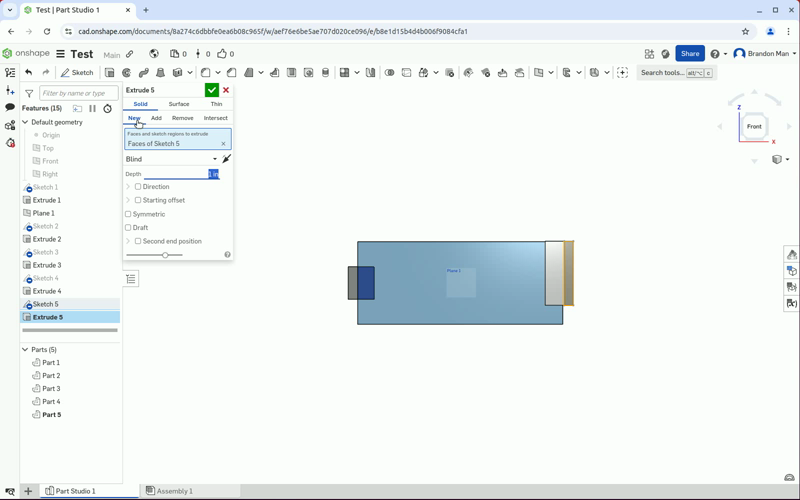
text(3.851)
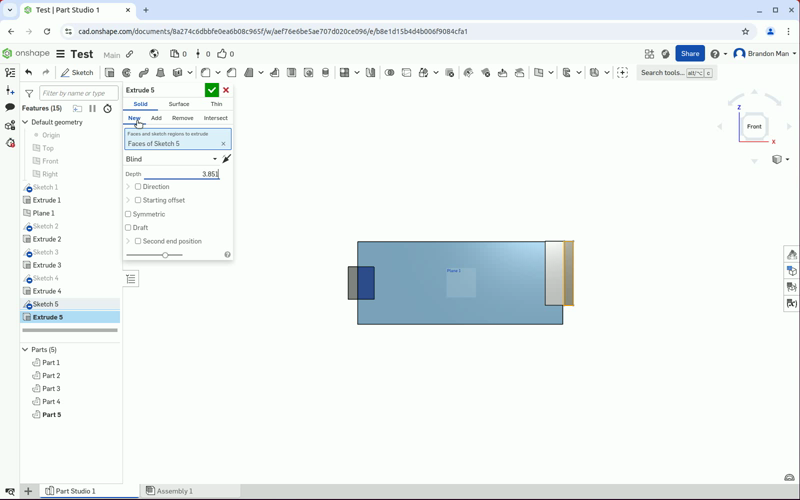
key(enter)
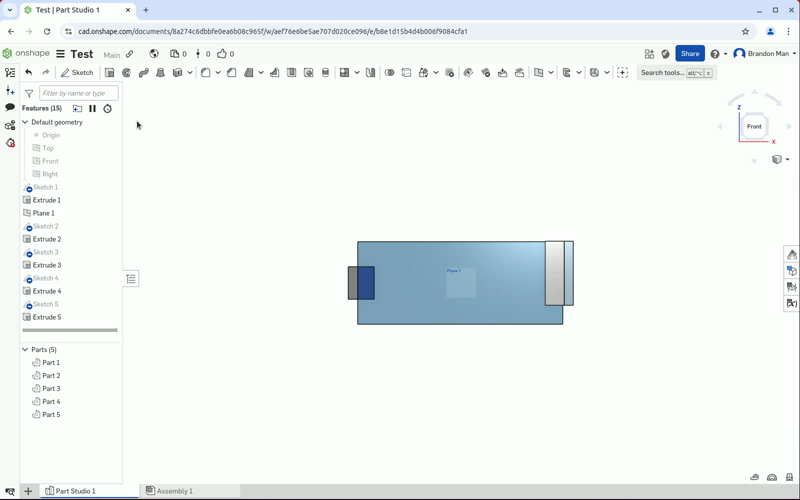
key(shift+h)
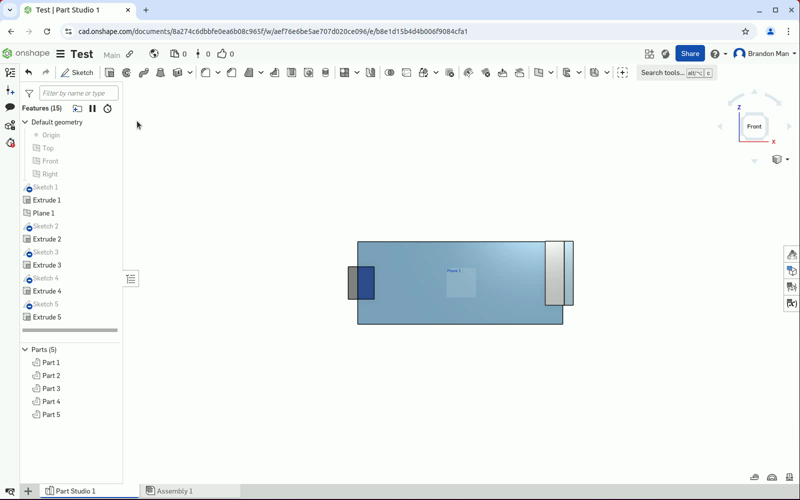
key(shift+h)
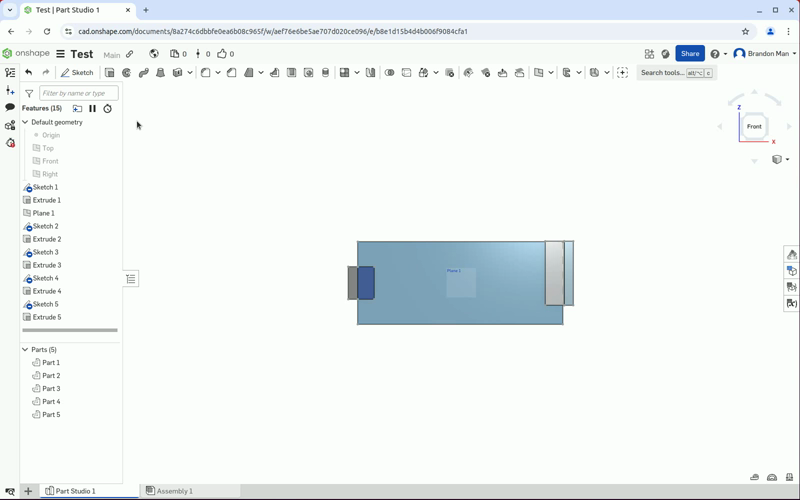
key(shift+7)
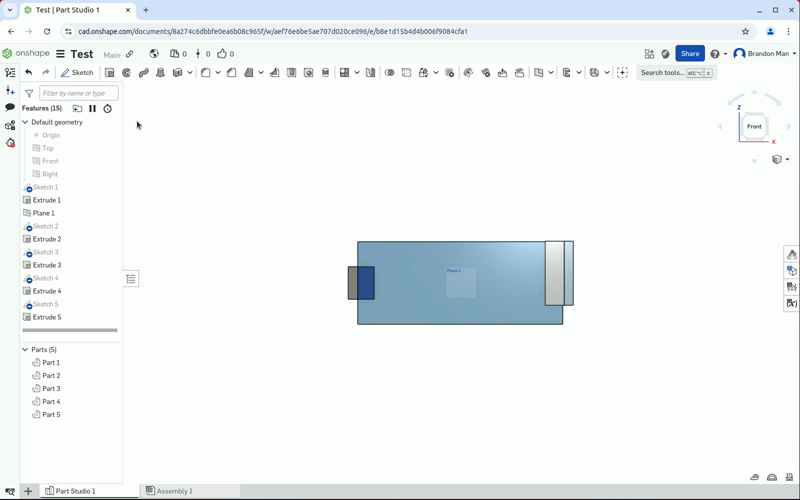
key(left, 2)
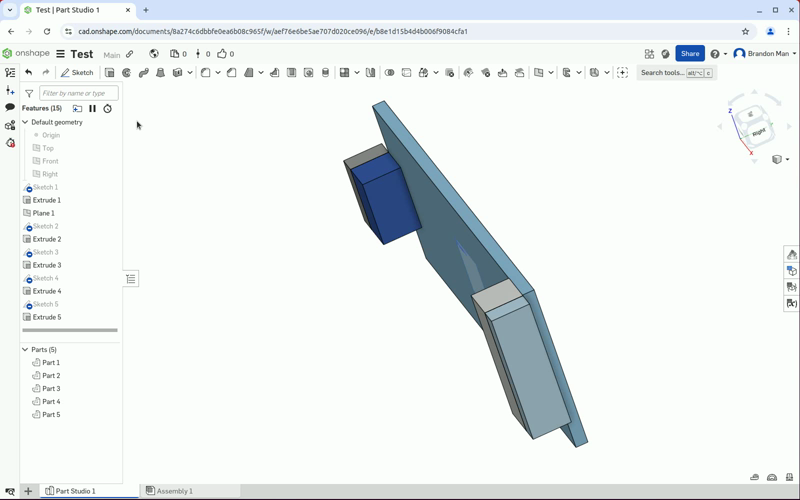
key(down, 2)
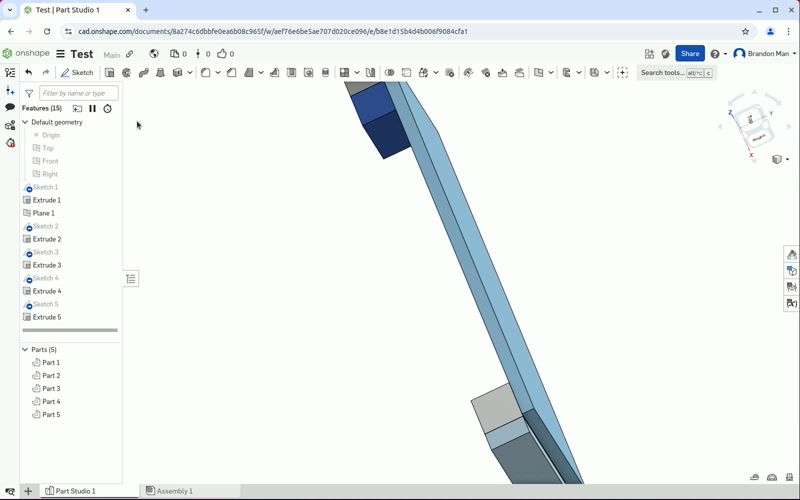
key(up, 2)
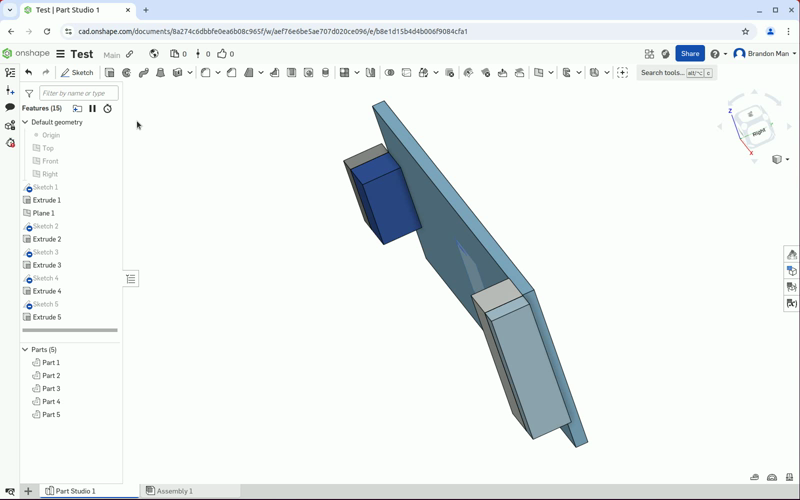
key(right, 2)
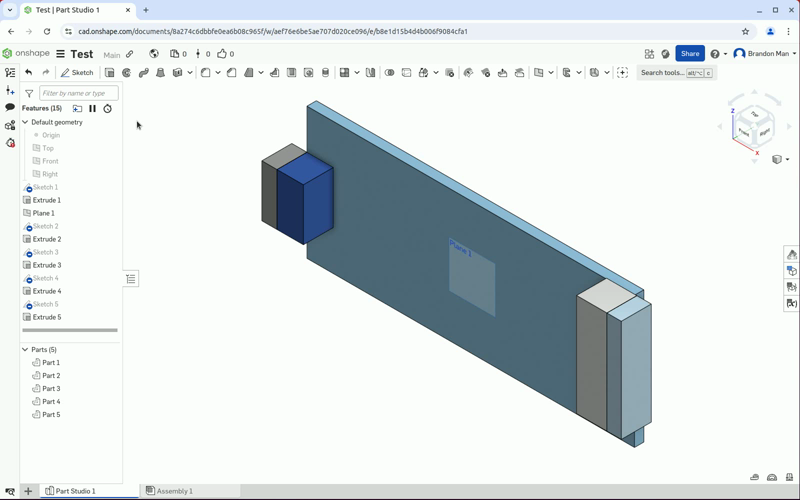
mouse_move(73, 189)
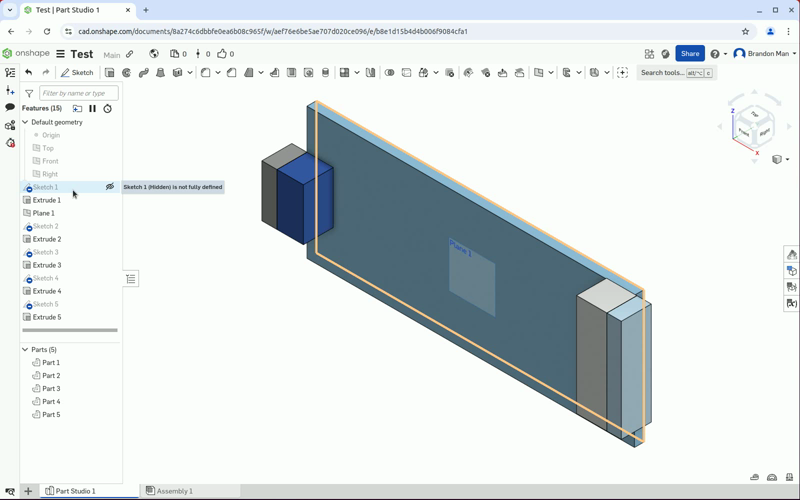
click(73, 189)